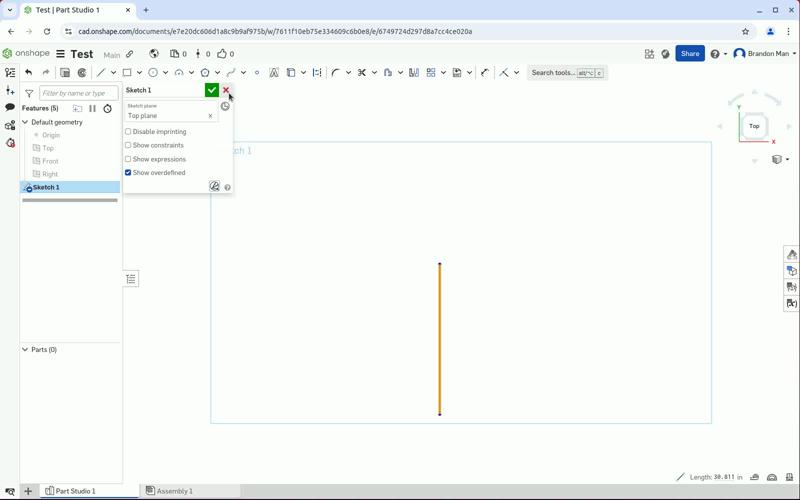
key(shift+h)
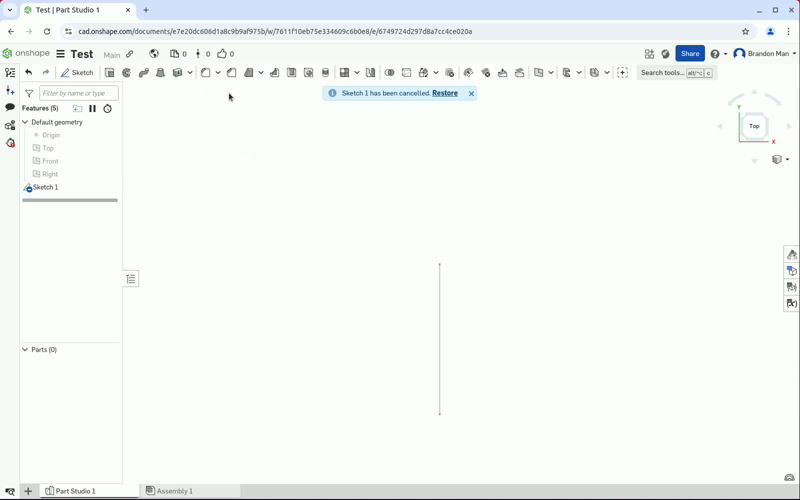
key(shift+s)
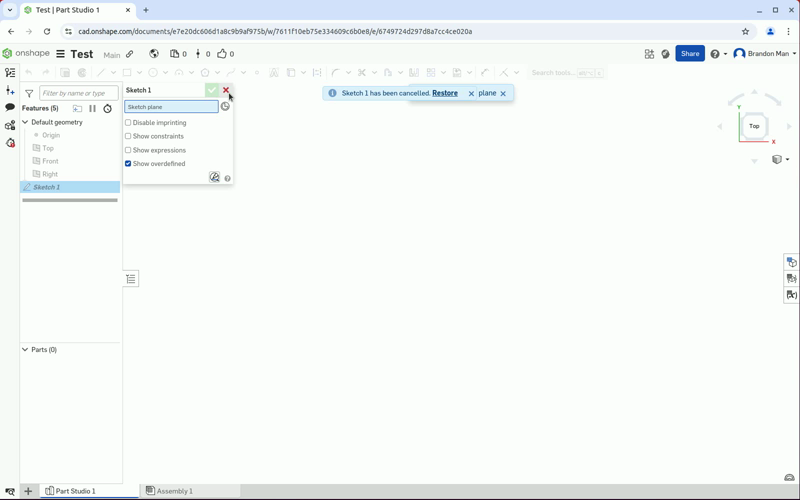
mouse_move(73, 150)
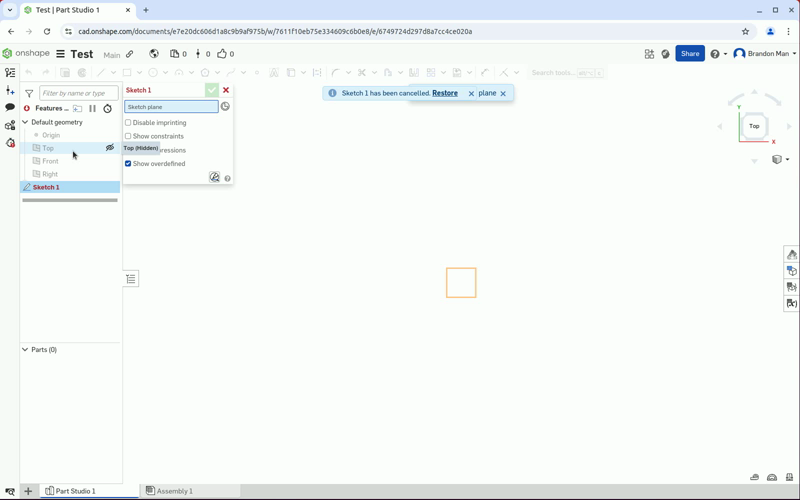
click(73, 150)
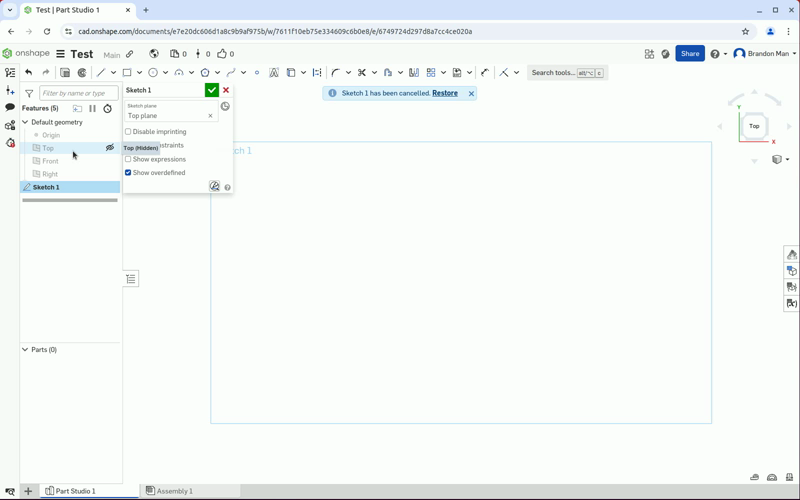
mouse_move(73, 352)
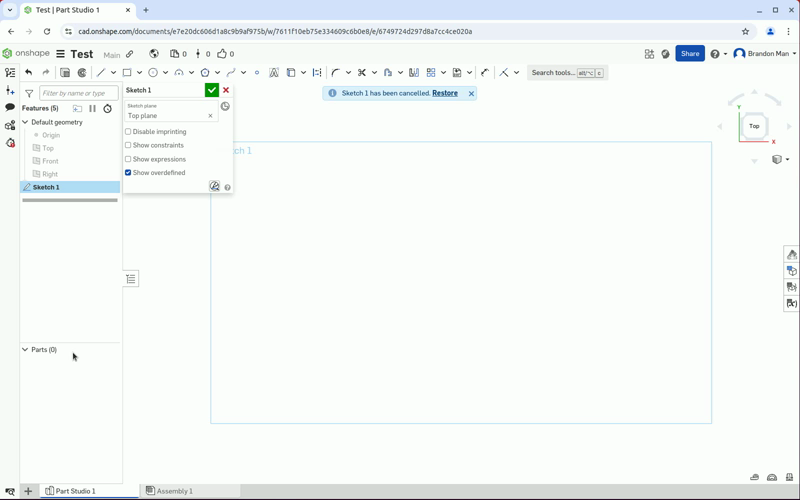
key(y)
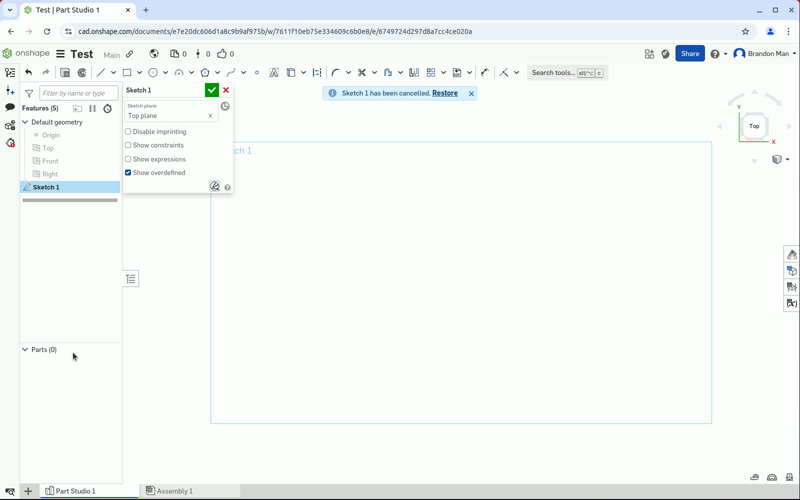
key(c)
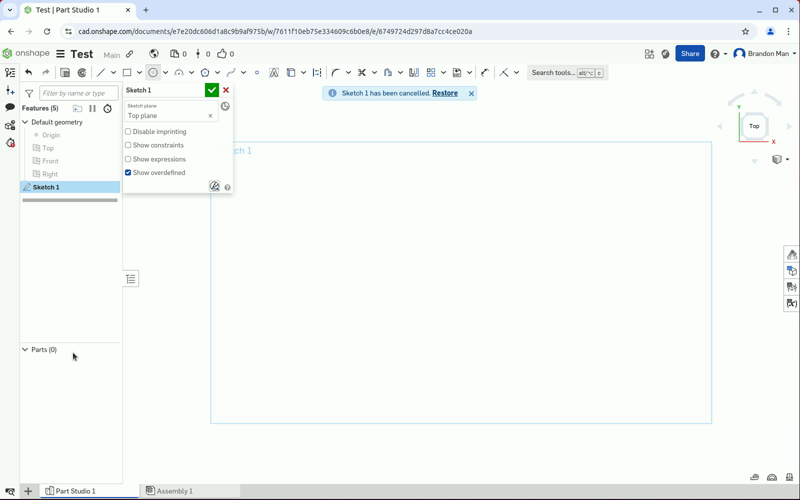
key_down(shift)
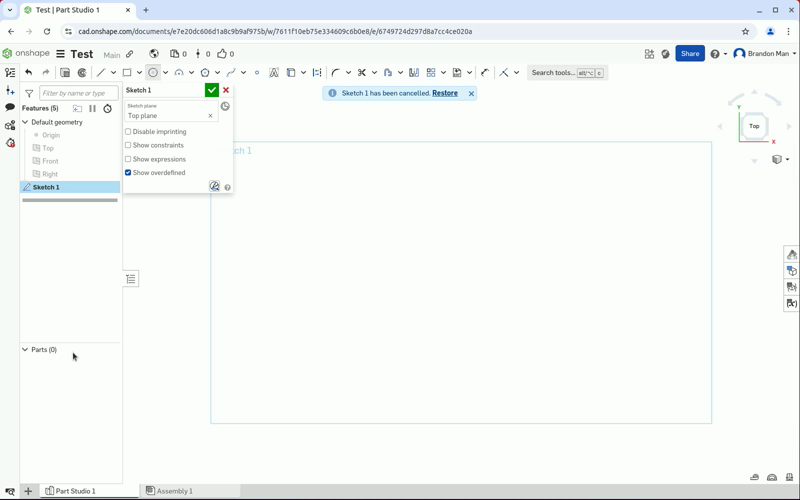
mouse_move(461, 282)
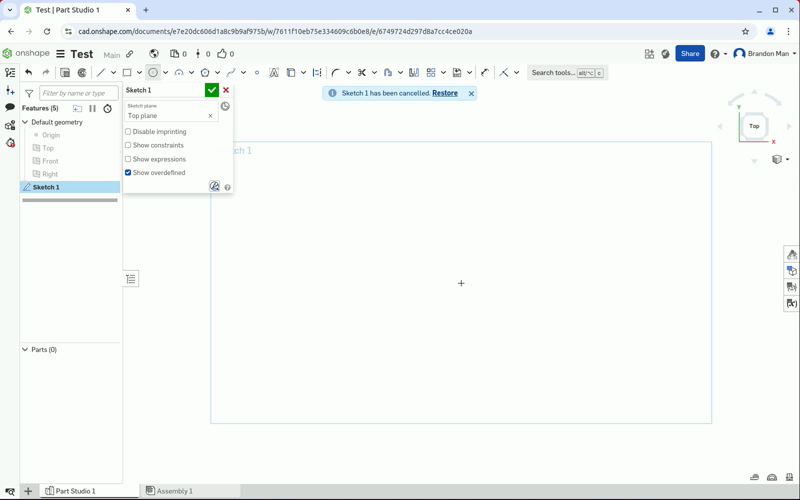
click(461, 282)
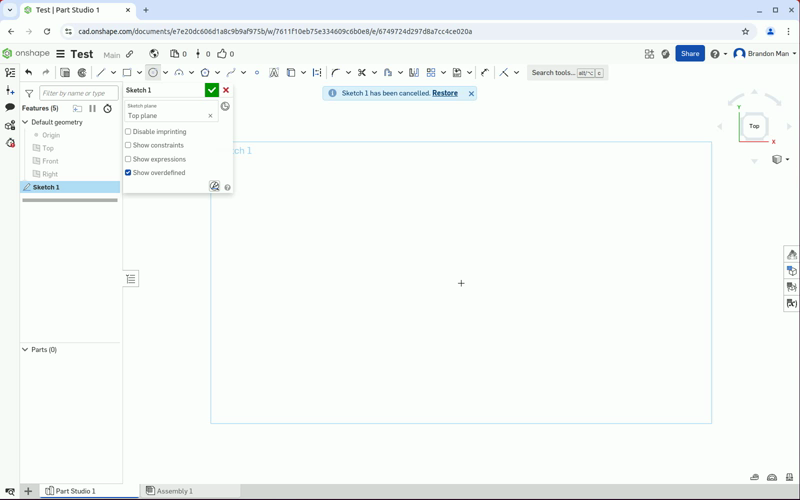
key_up(shift)
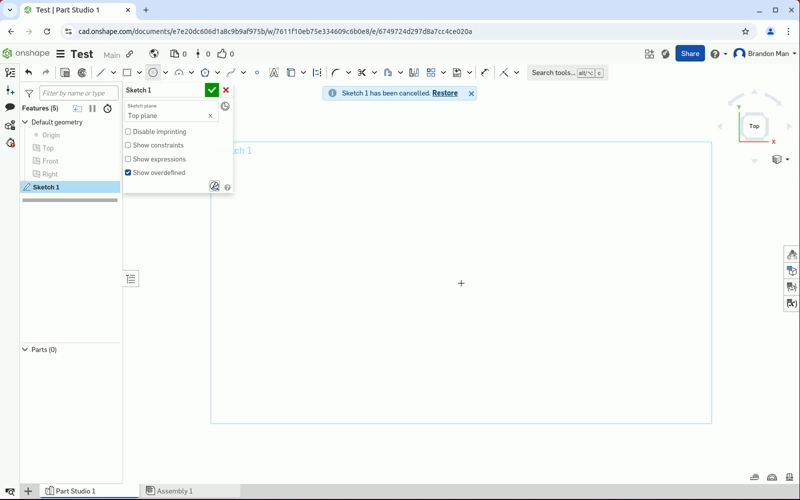
mouse_move(574, 282)
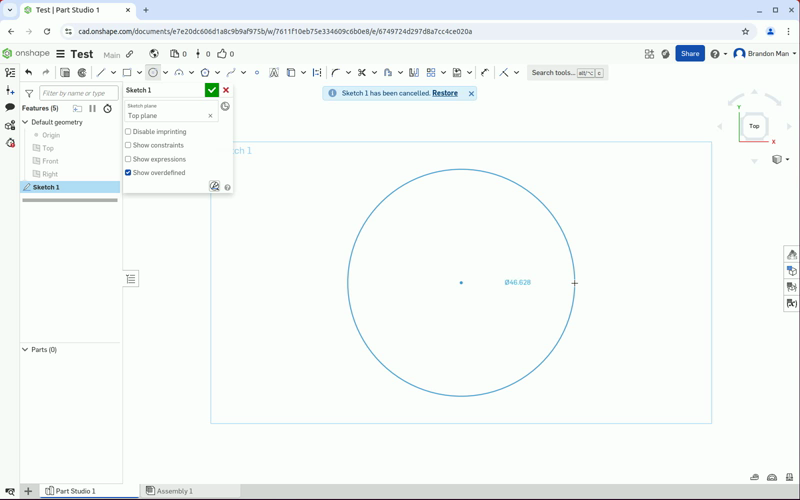
click(574, 282)
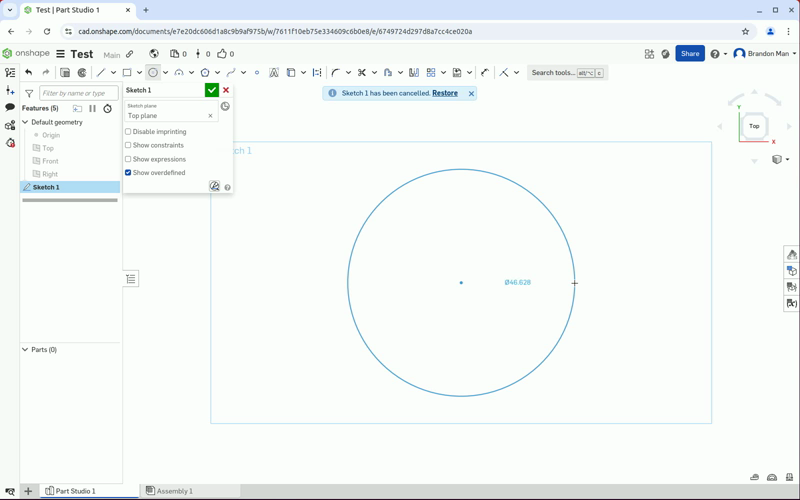
key(esc)
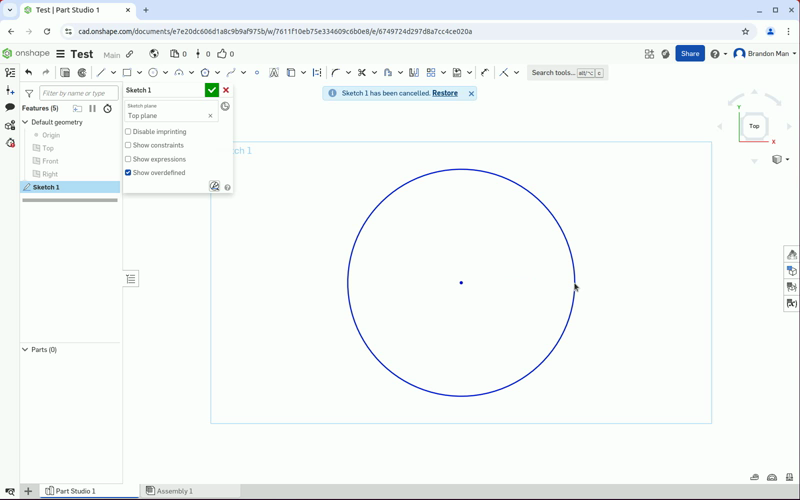
key(c)
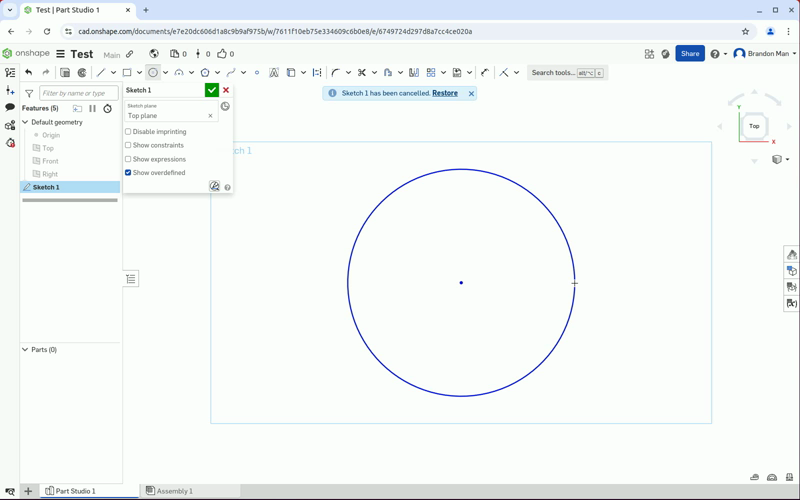
key_down(shift)
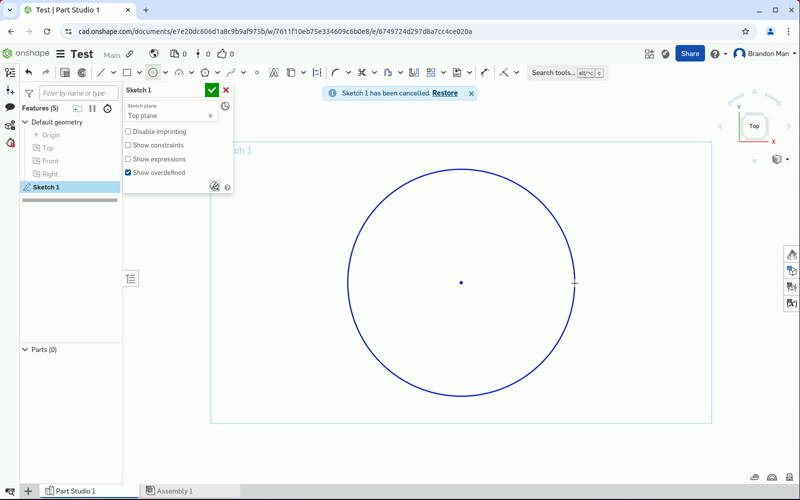
mouse_move(461, 282)
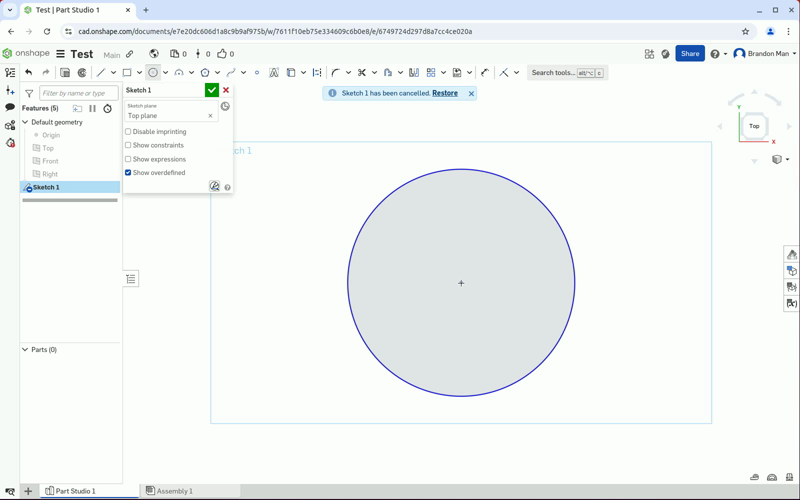
click(461, 282)
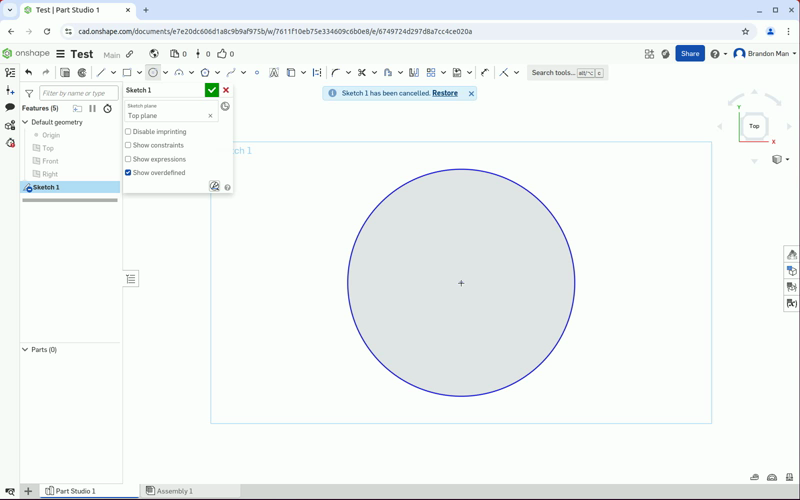
key_up(shift)
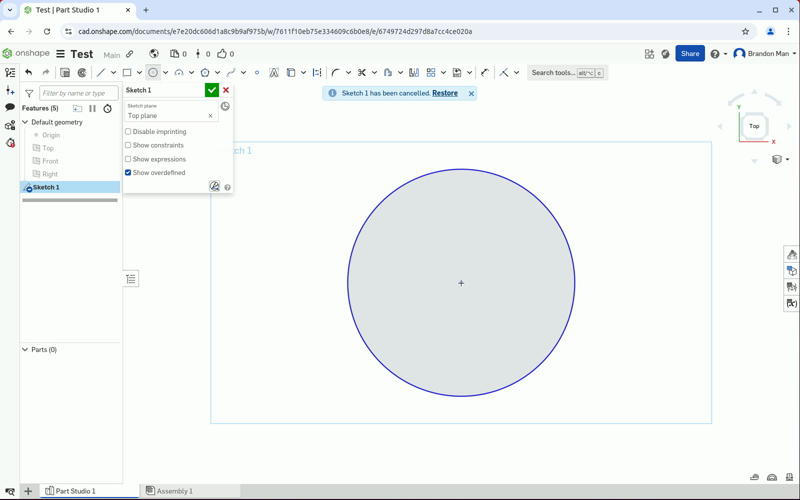
mouse_move(529, 282)
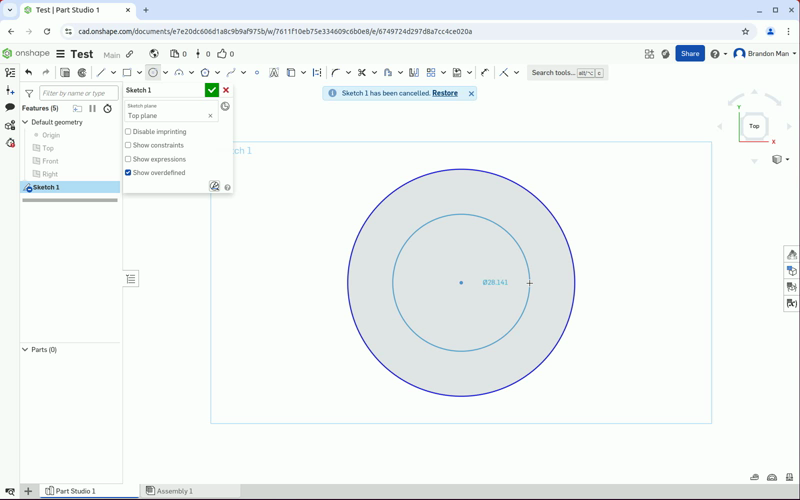
click(529, 282)
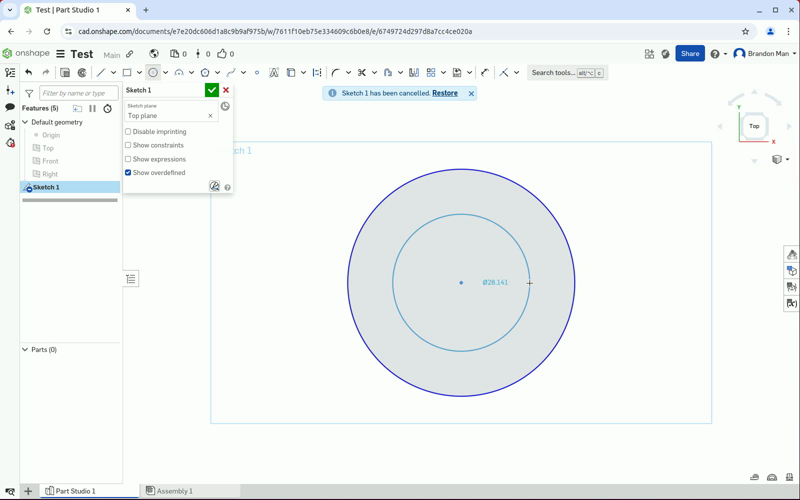
key(esc)
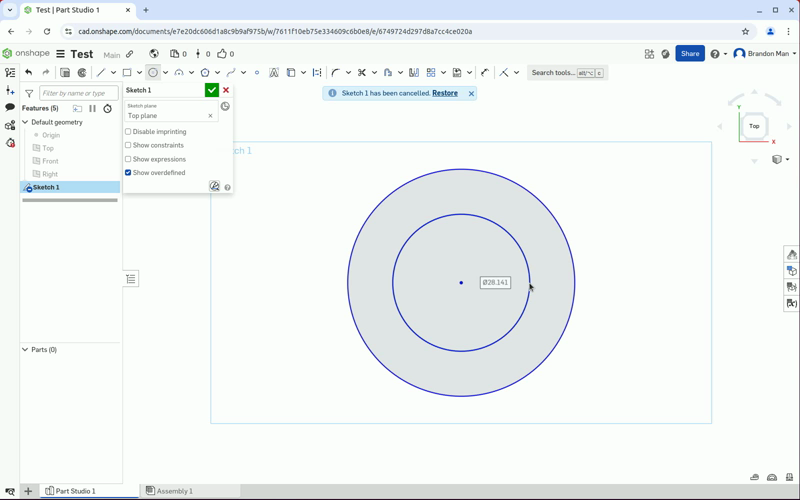
mouse_move(395, 348)
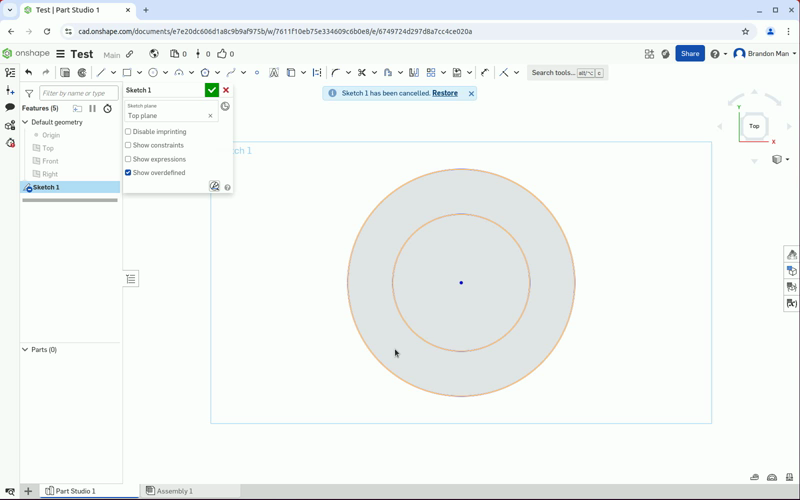
click(395, 348)
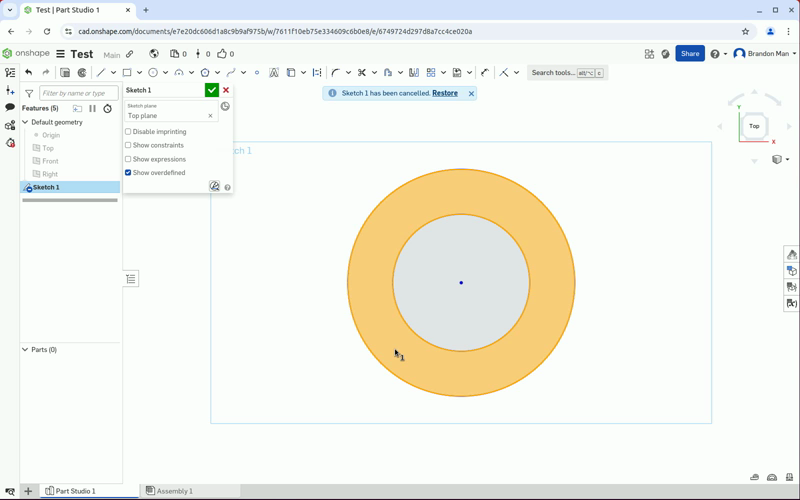
mouse_move(73, 352)
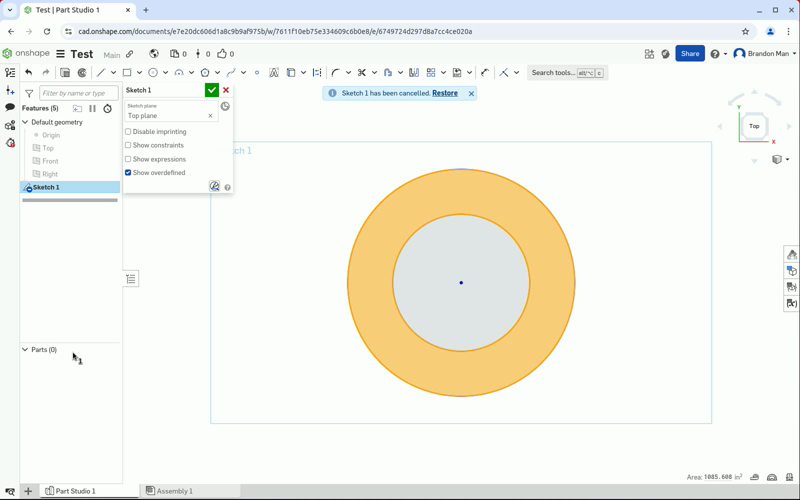
key(shift+y)
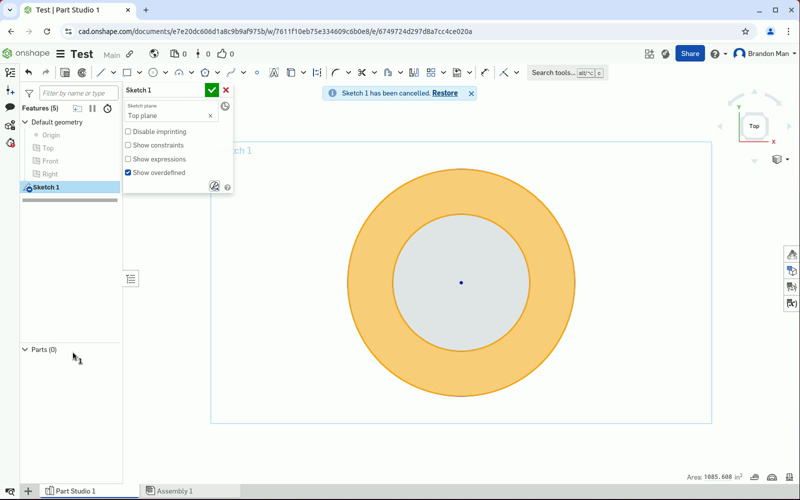
key(shift+e)
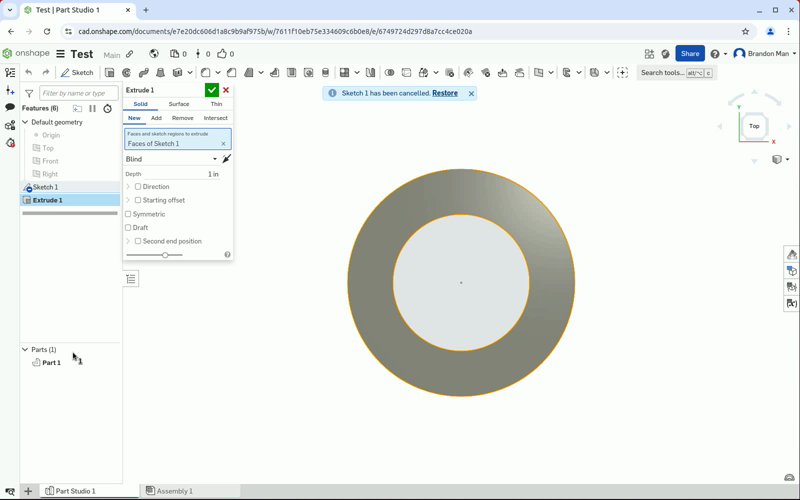
mouse_move(143, 106)
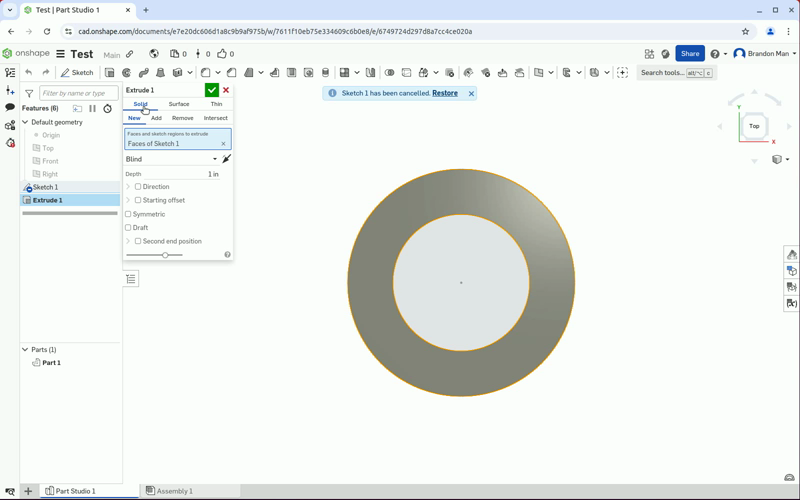
click(143, 106)
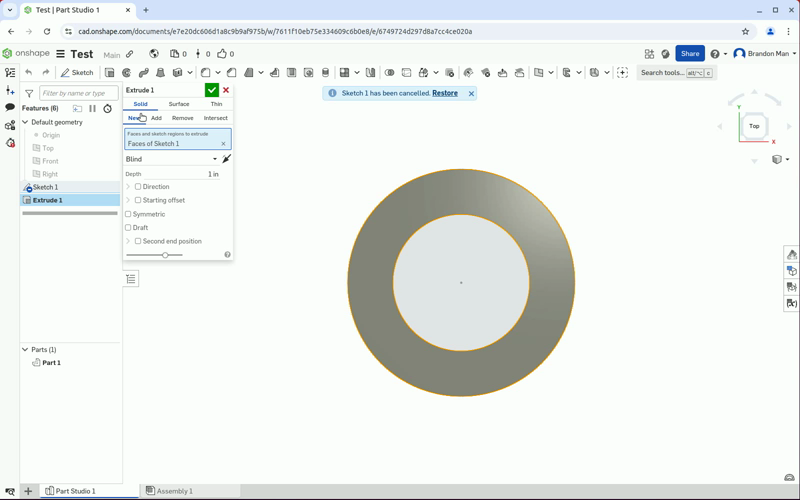
mouse_move(137, 120)
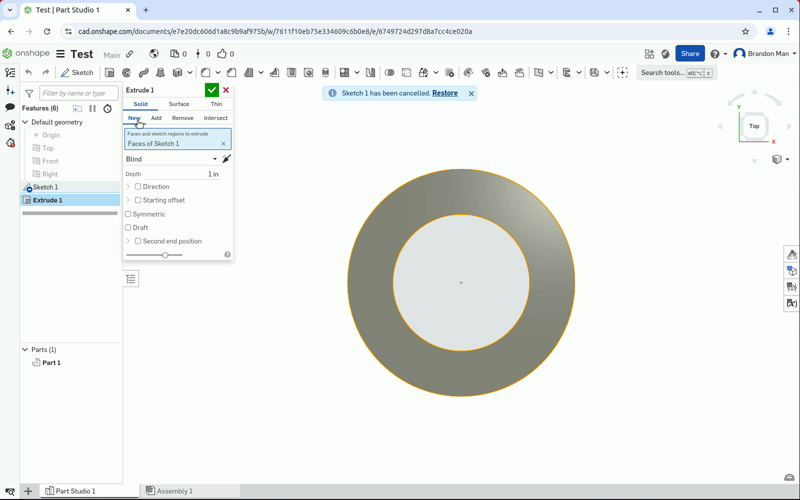
click(137, 120)
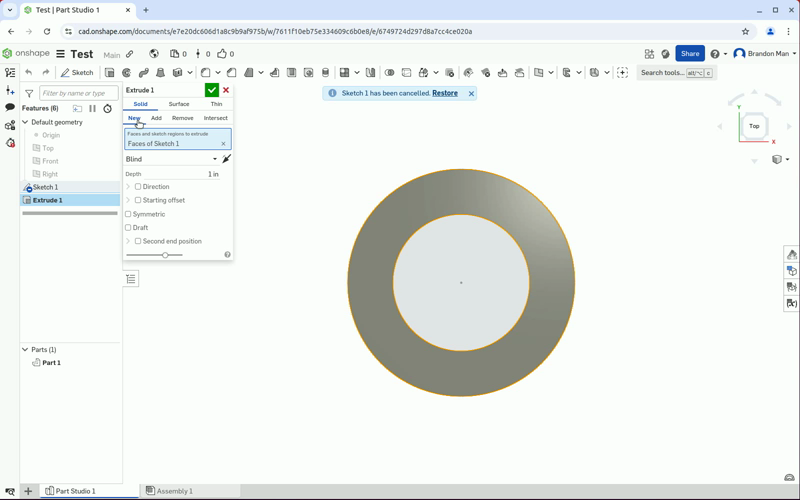
key(tab, 4)
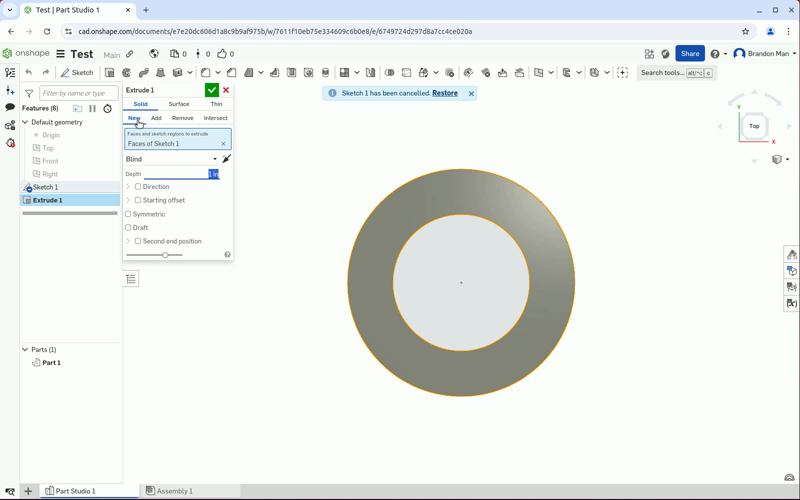
text(1.685)
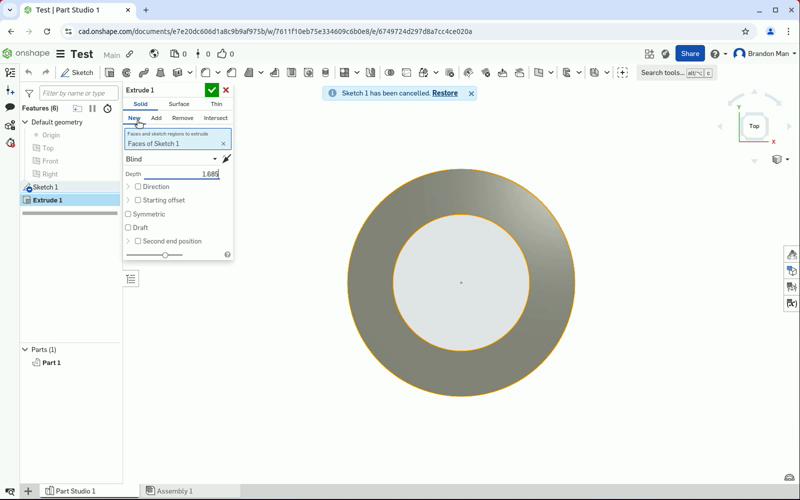
key(enter)
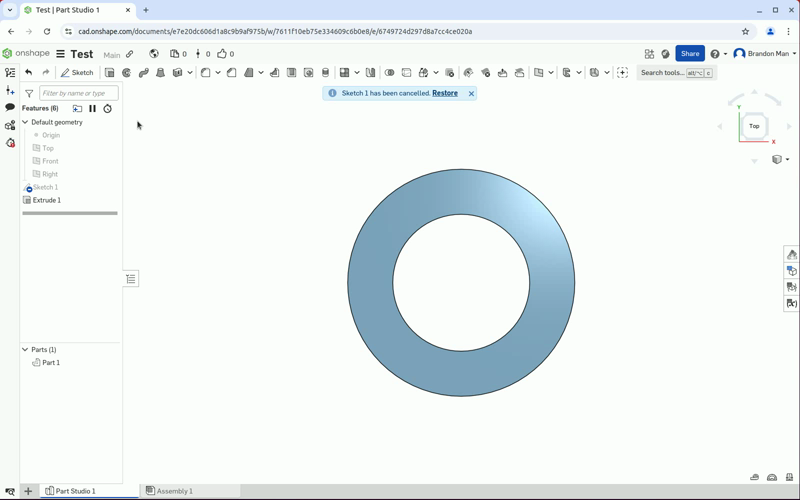
key(shift+h)
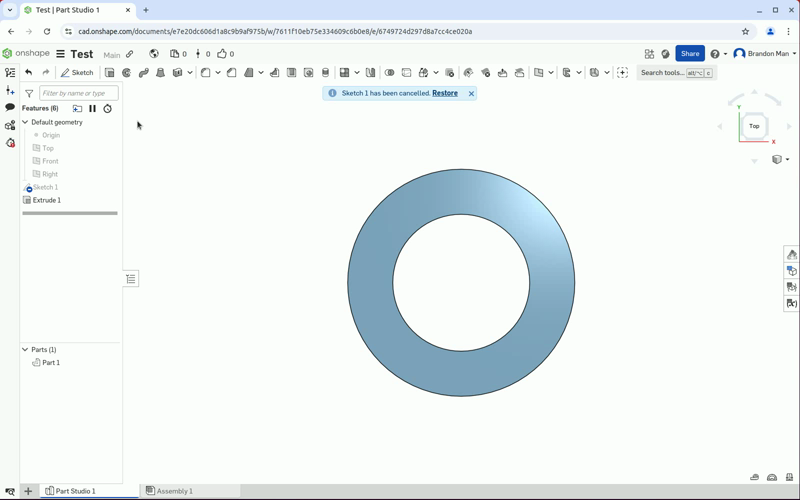
key(shift+h)
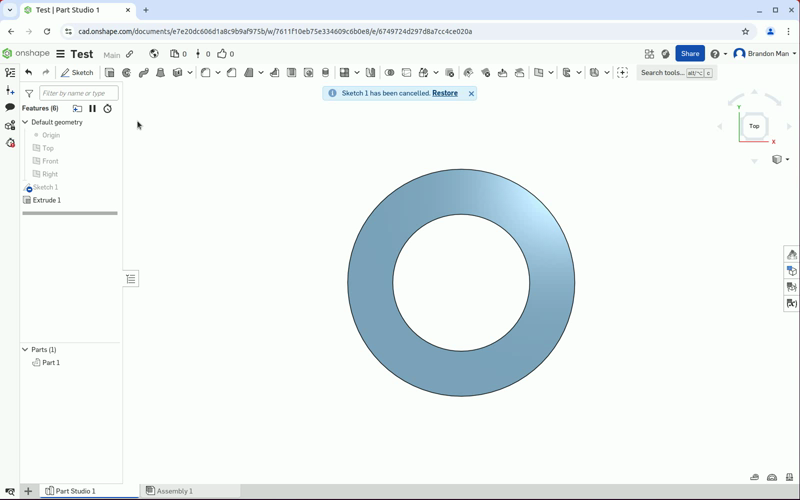
mouse_move(73, 189)
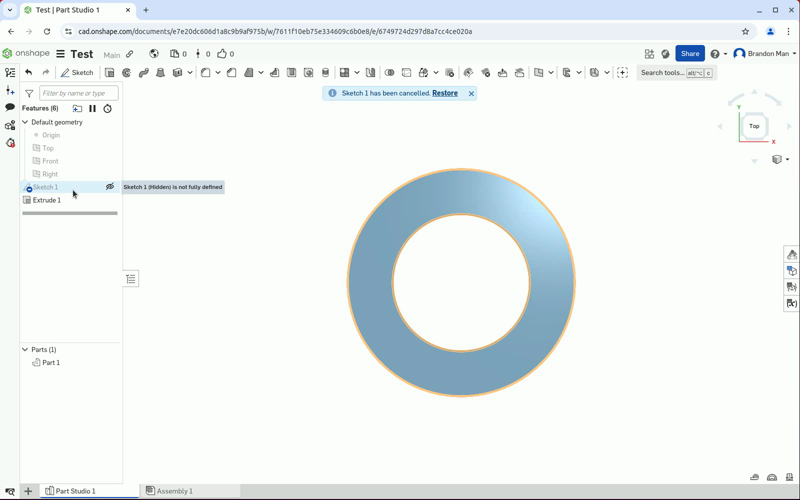
click(73, 189)
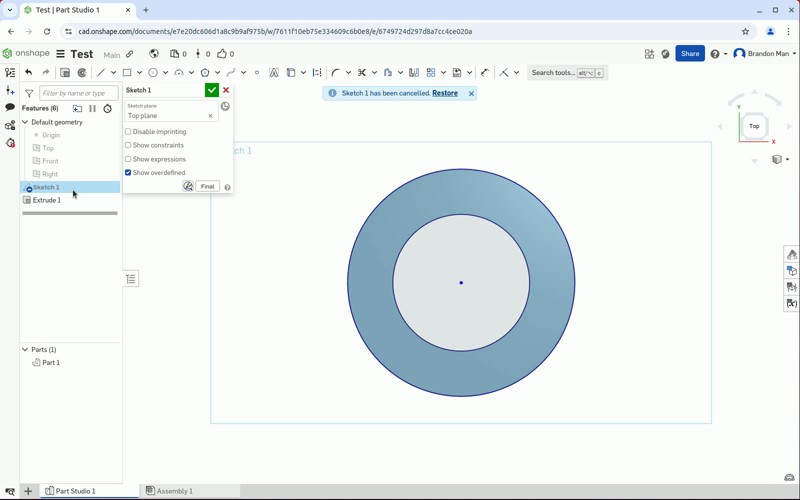
mouse_move(229, 92)
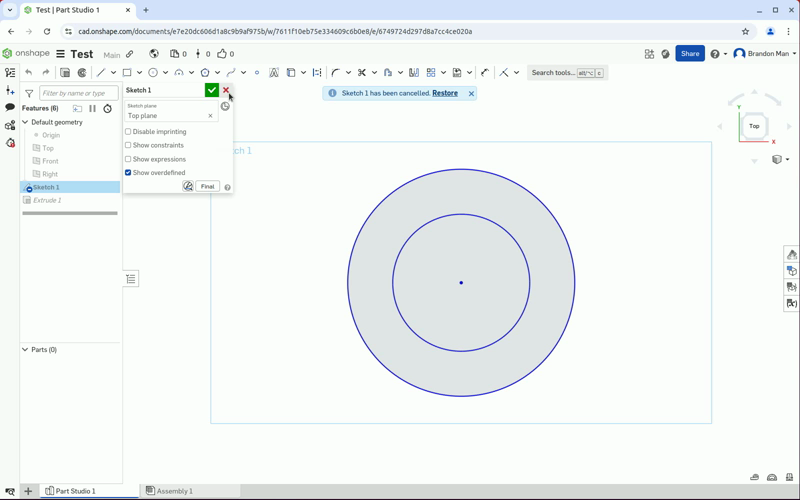
click(229, 92)
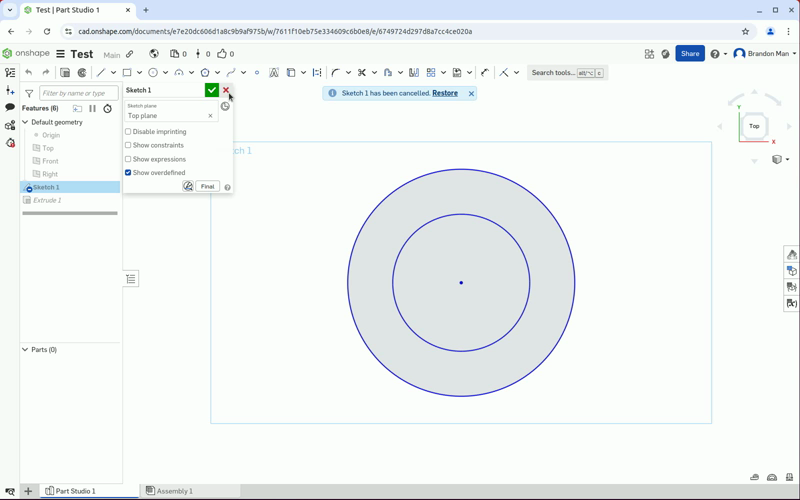
key(shift+s)
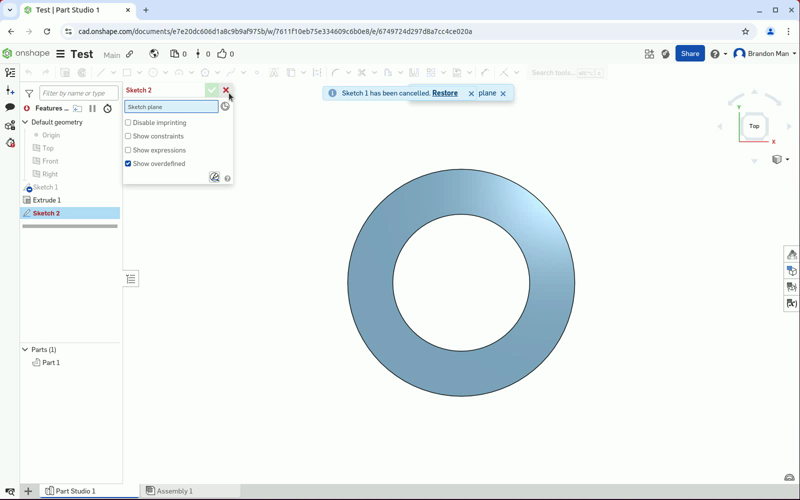
mouse_move(73, 150)
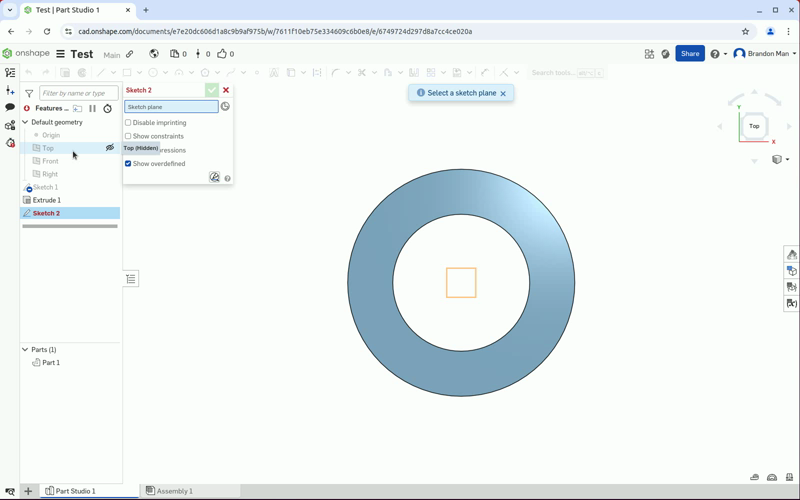
click(73, 150)
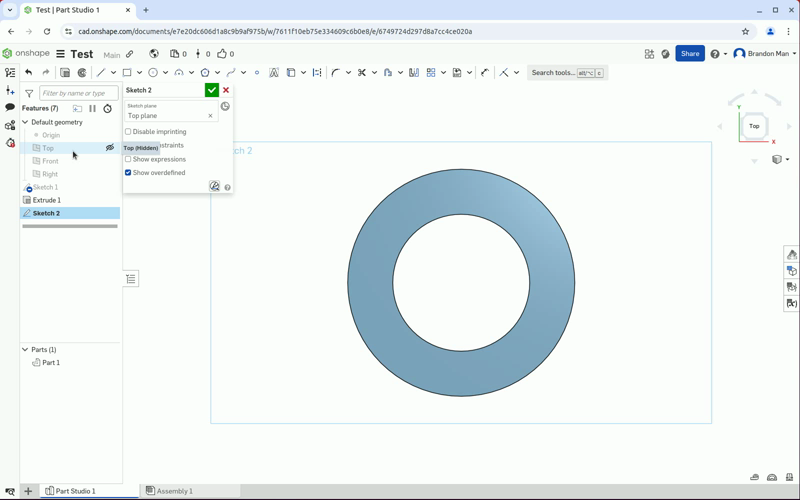
mouse_move(73, 352)
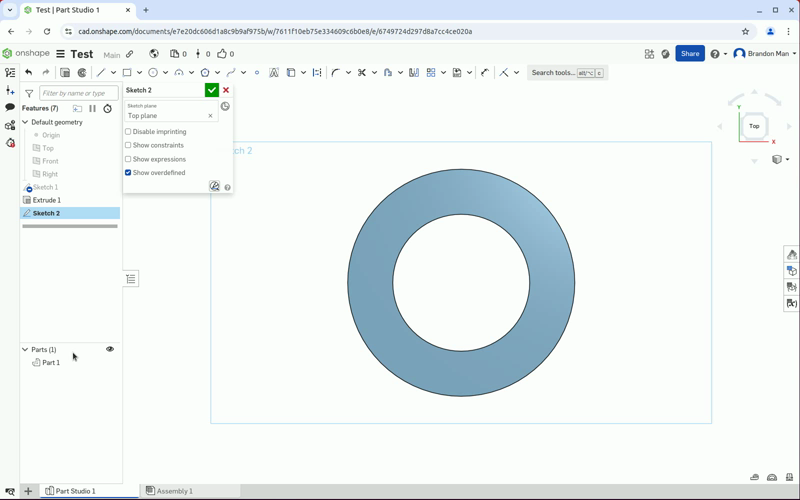
key(y)
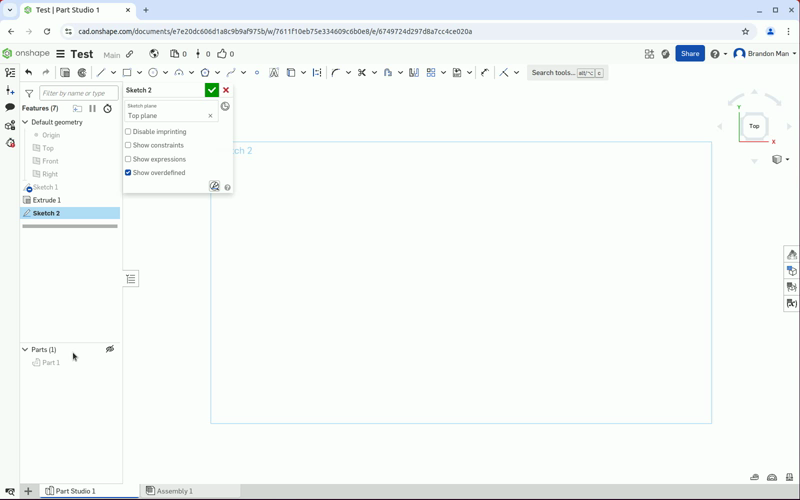
key(c)
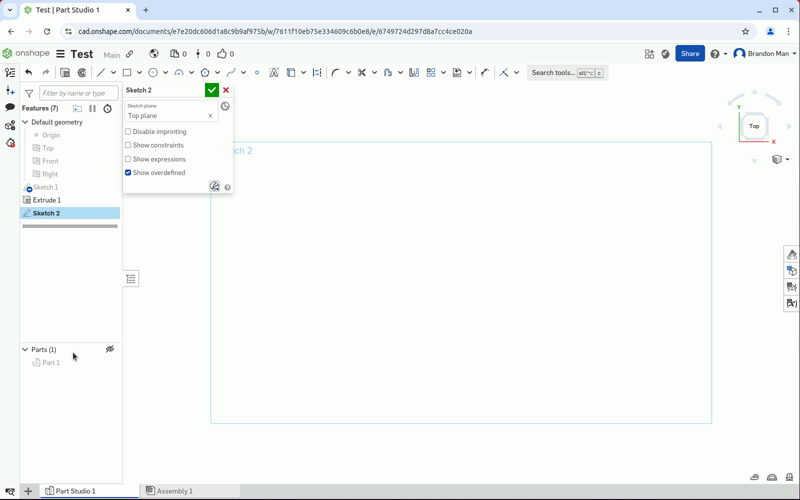
key_down(shift)
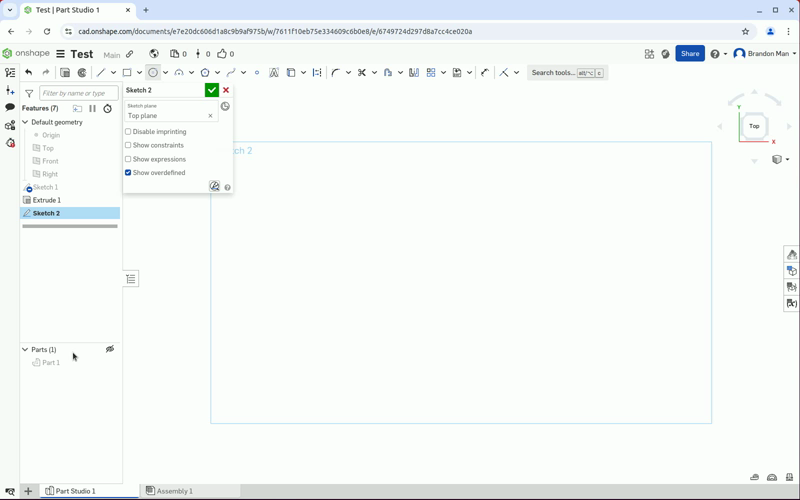
mouse_move(461, 282)
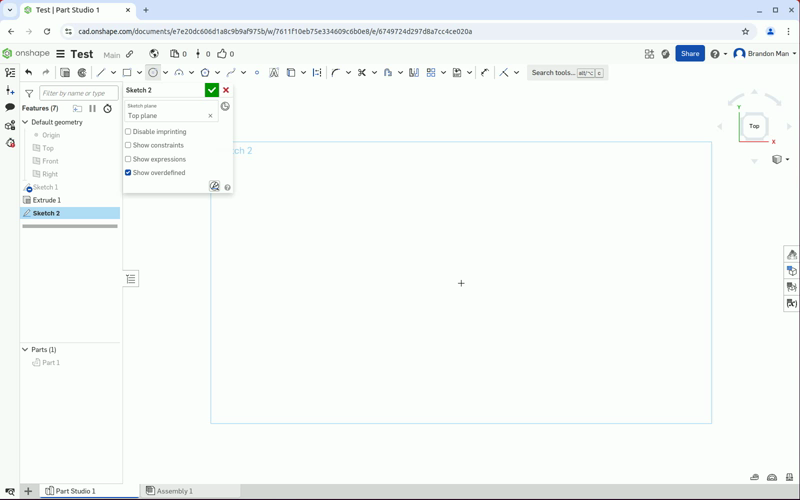
click(461, 282)
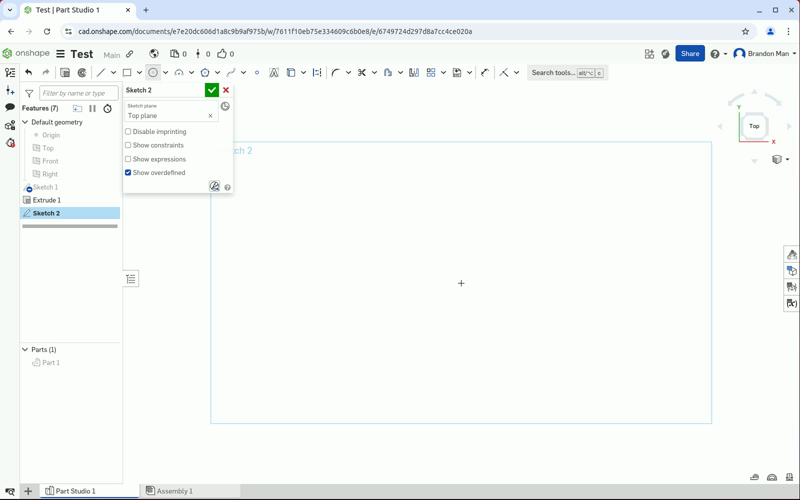
key_up(shift)
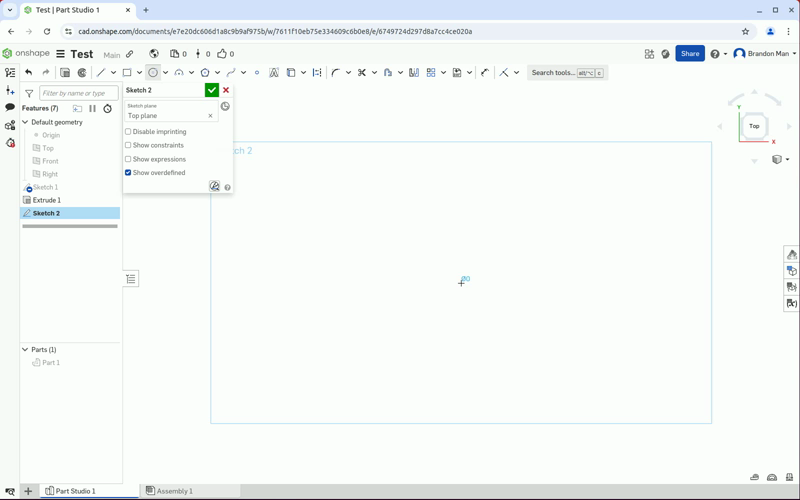
mouse_move(522, 282)
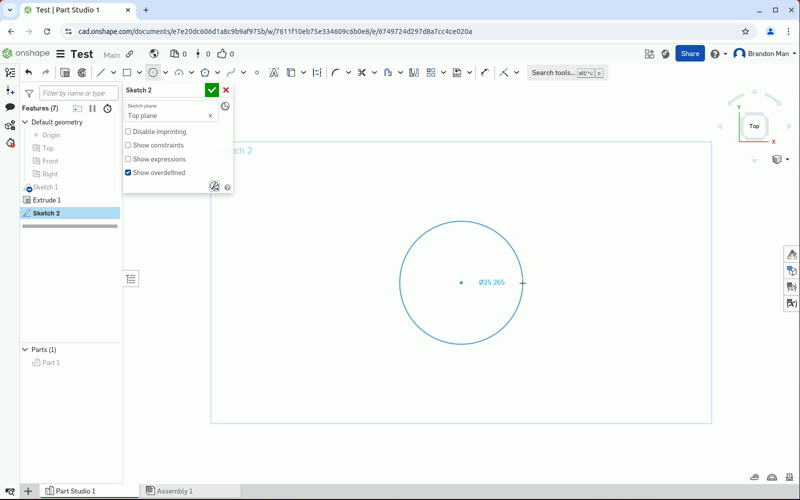
click(522, 282)
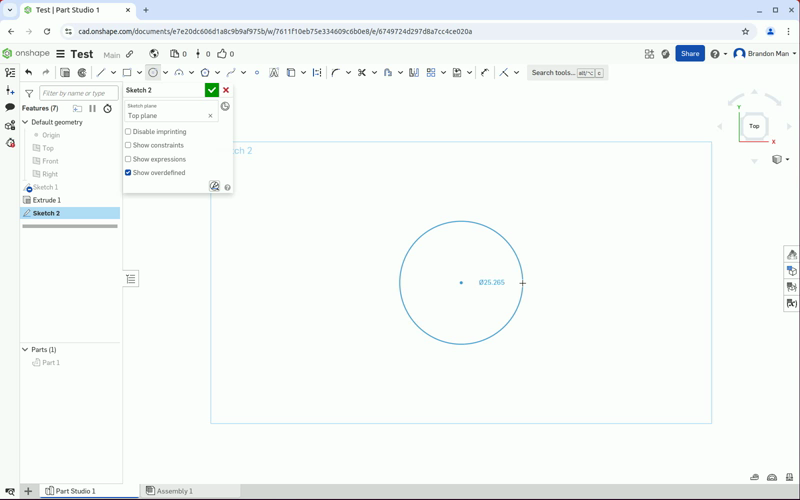
key(esc)
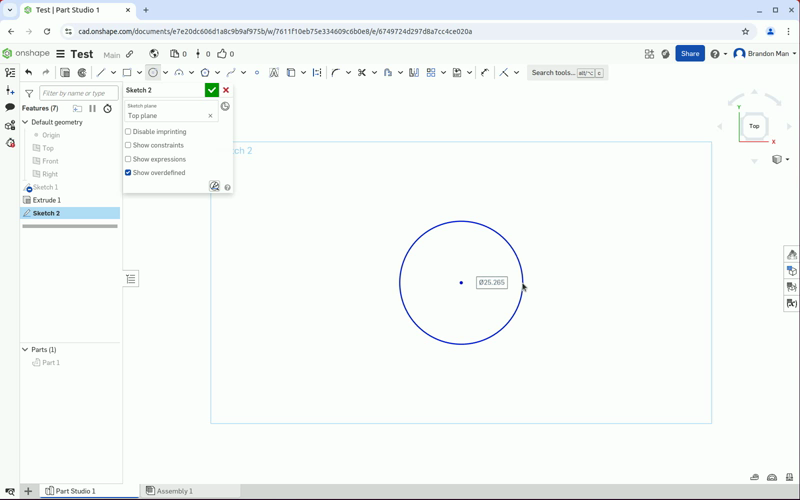
key(c)
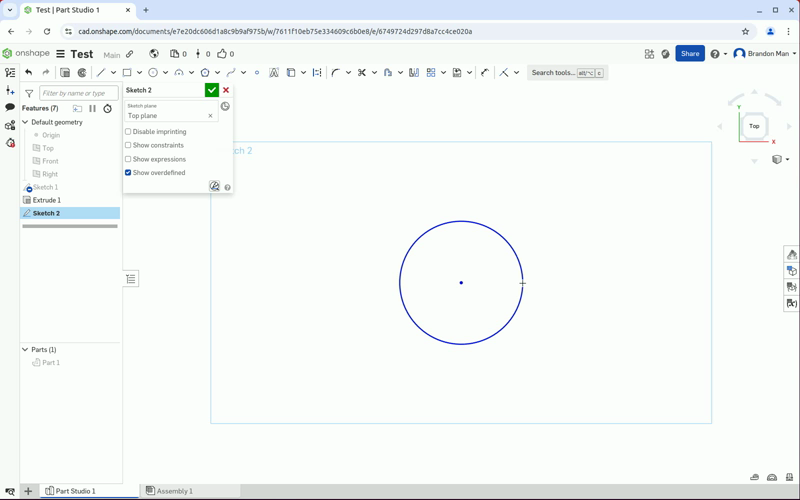
key_down(shift)
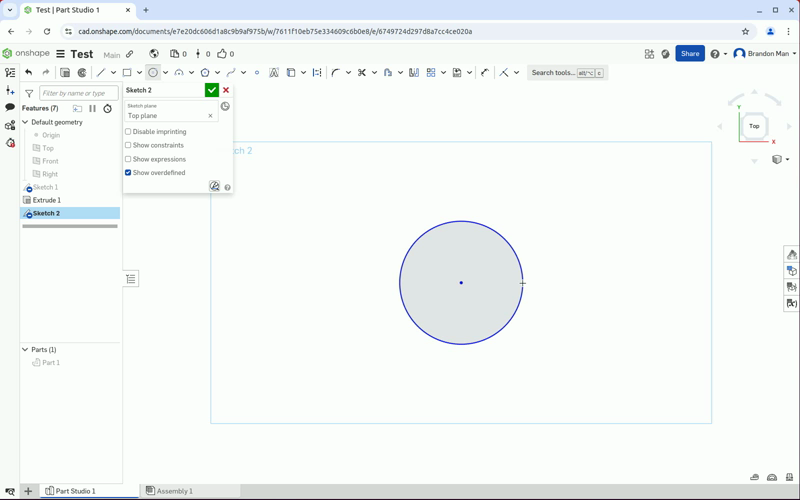
mouse_move(461, 282)
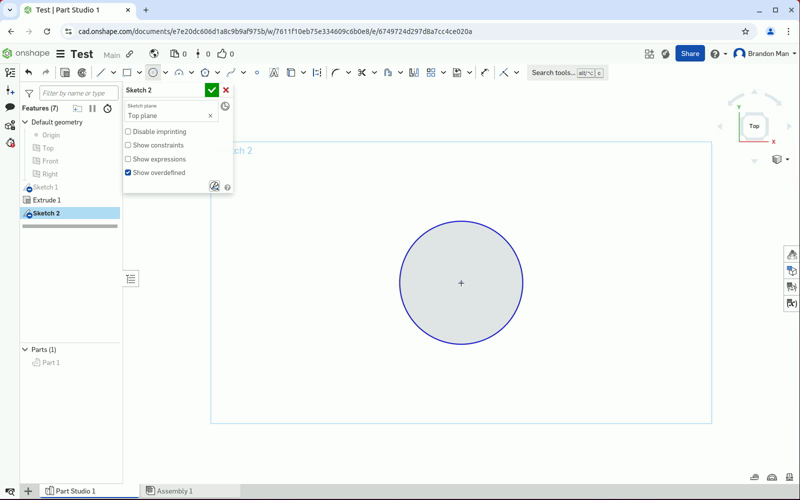
click(461, 282)
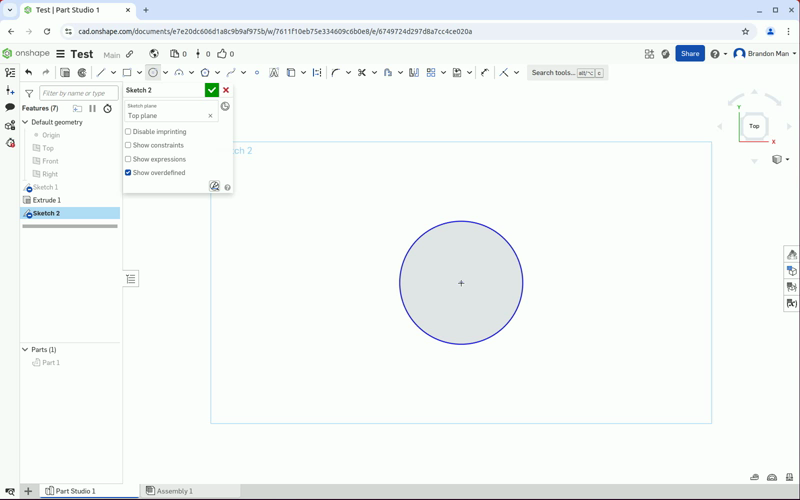
key_up(shift)
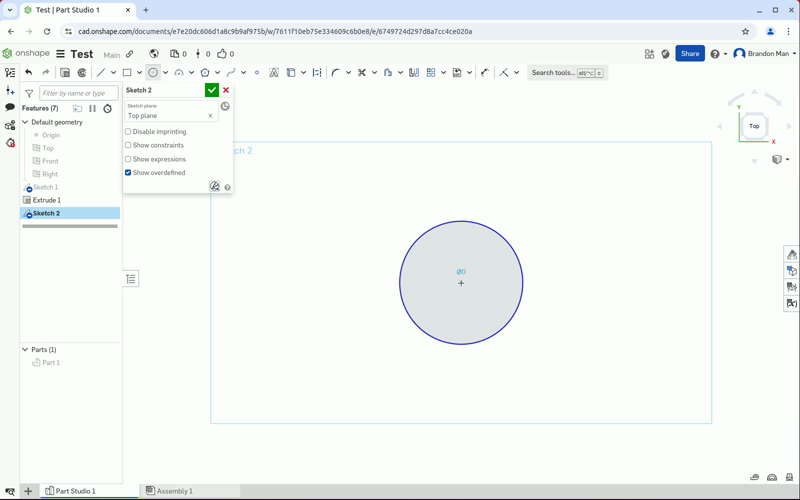
mouse_move(467, 282)
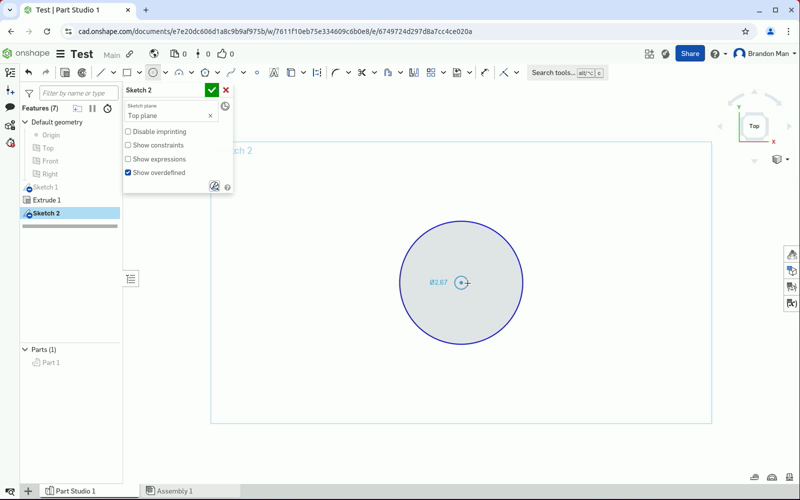
click(467, 282)
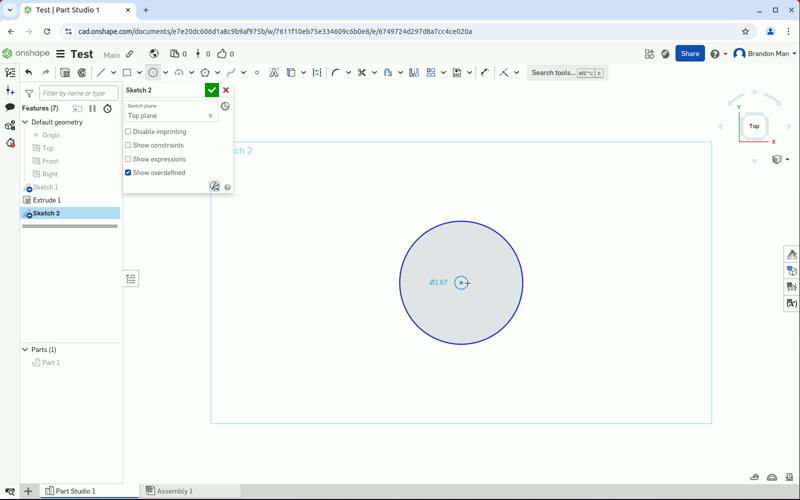
key(esc)
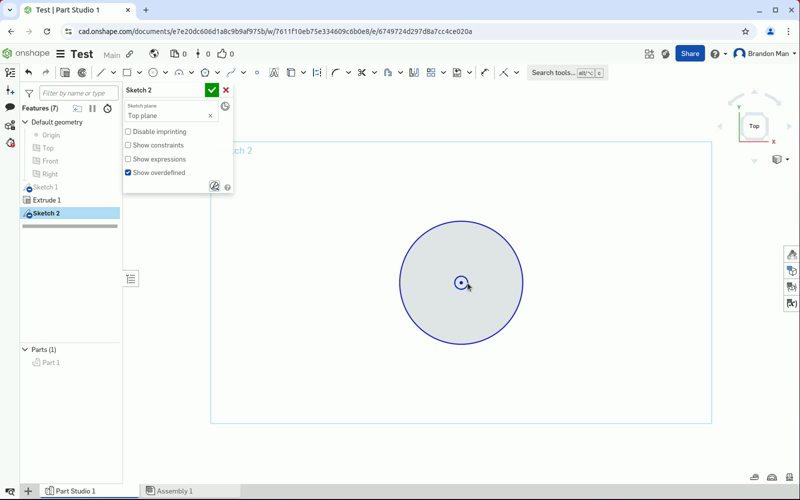
mouse_move(432, 247)
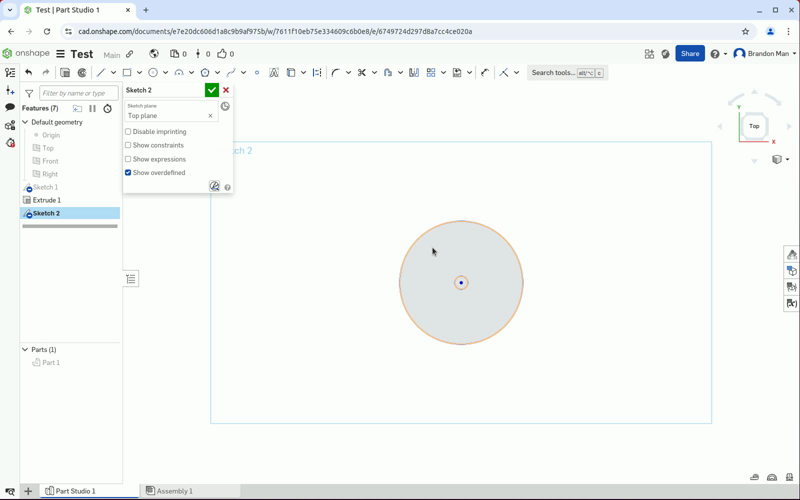
click(432, 247)
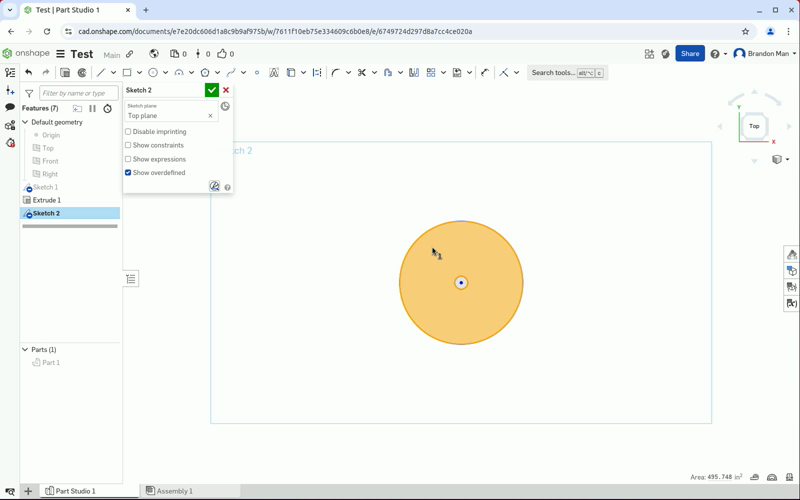
mouse_move(73, 352)
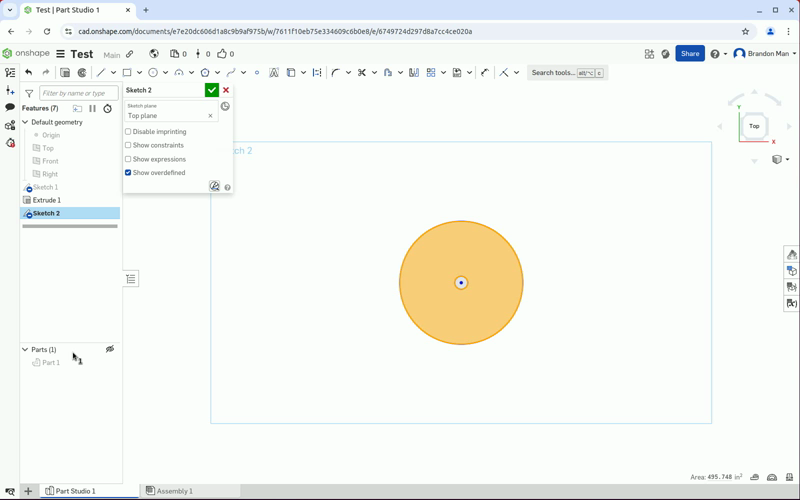
key(shift+y)
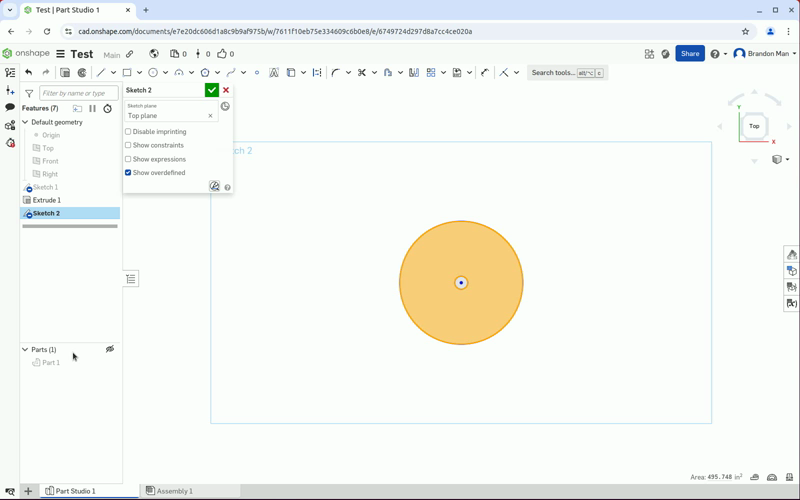
key(shift+e)
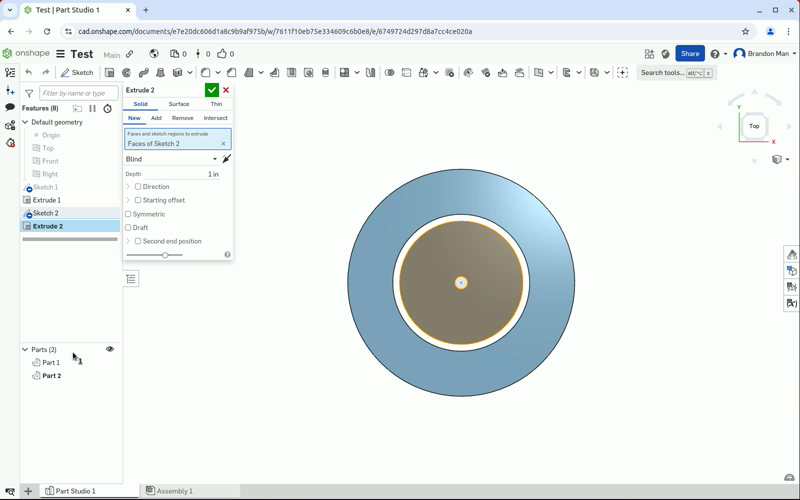
mouse_move(143, 106)
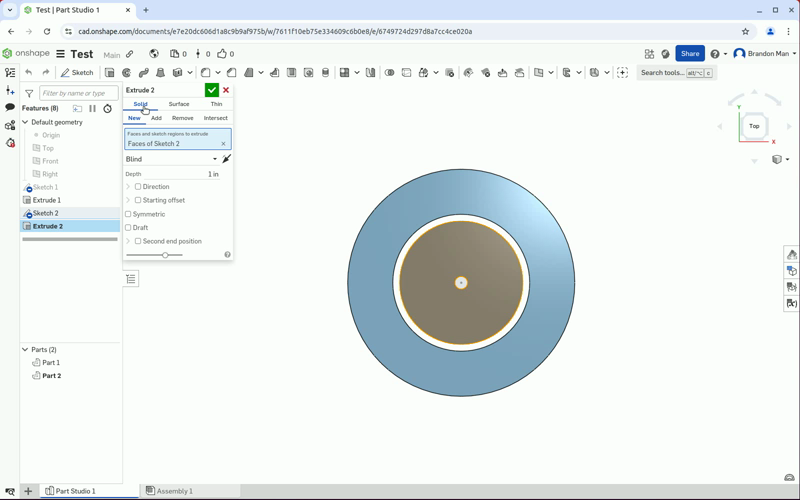
click(143, 106)
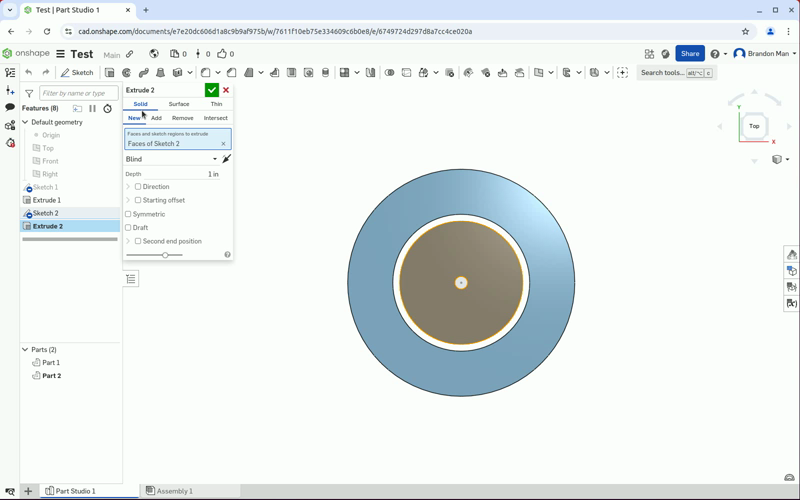
mouse_move(137, 120)
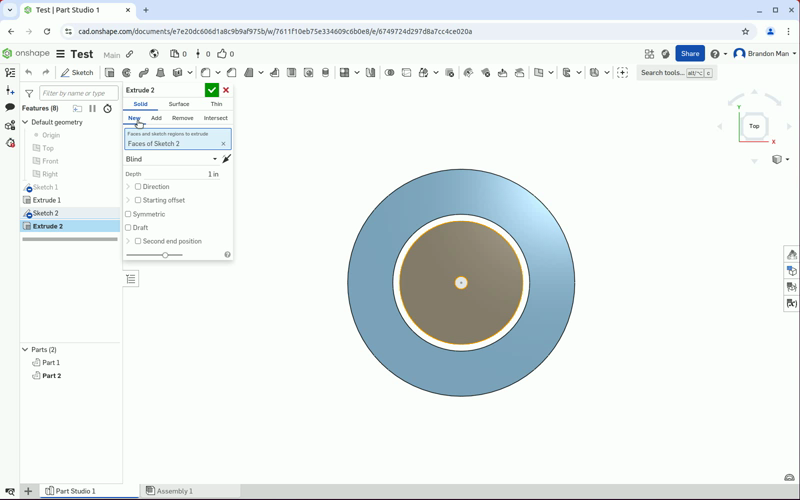
click(137, 120)
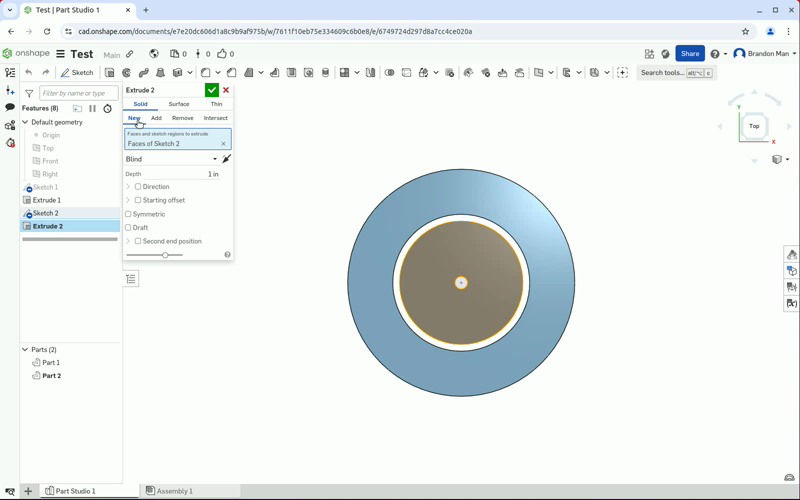
key(tab, 4)
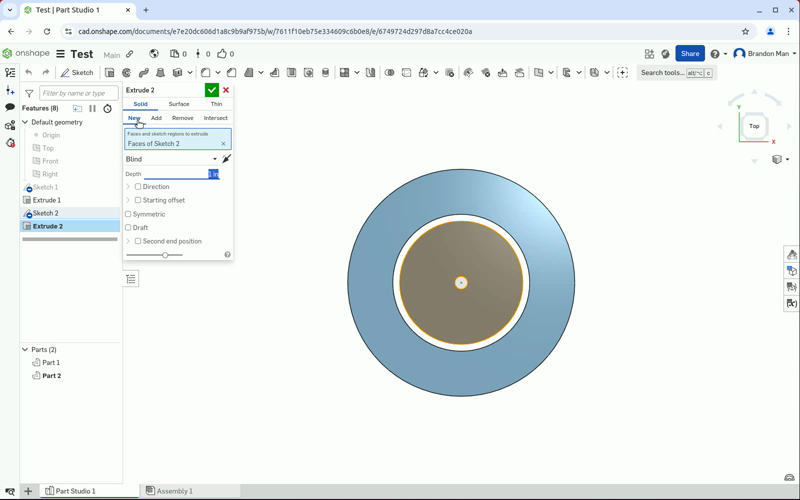
text(1.685)
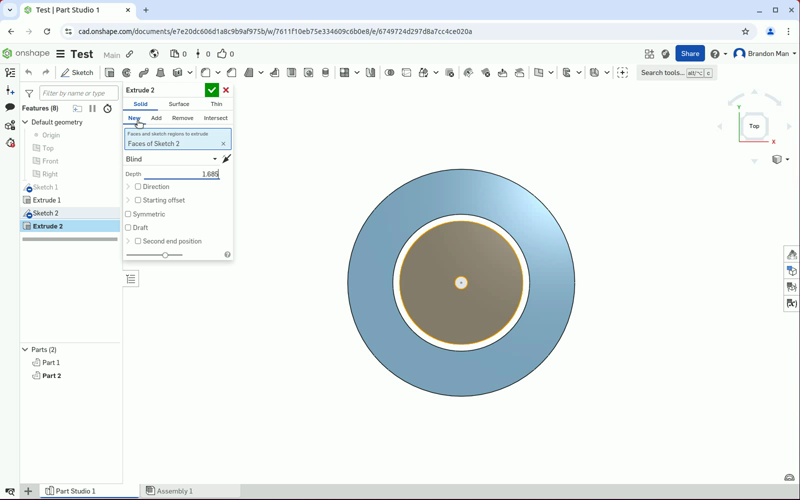
key(enter)
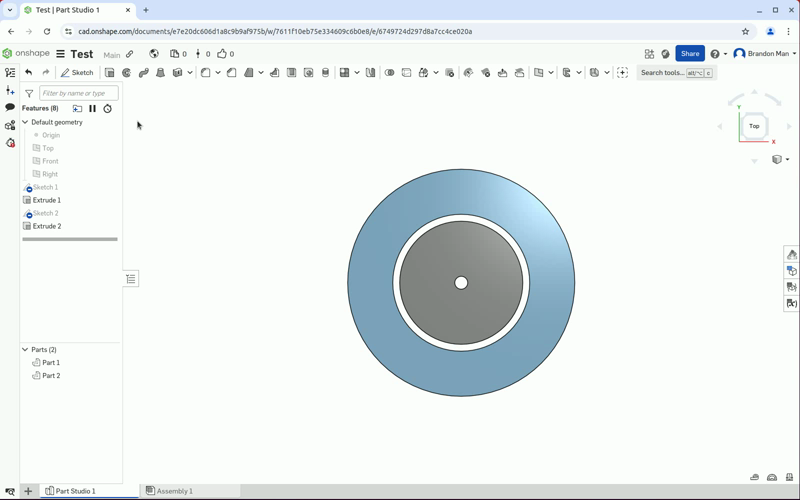
key(shift+h)
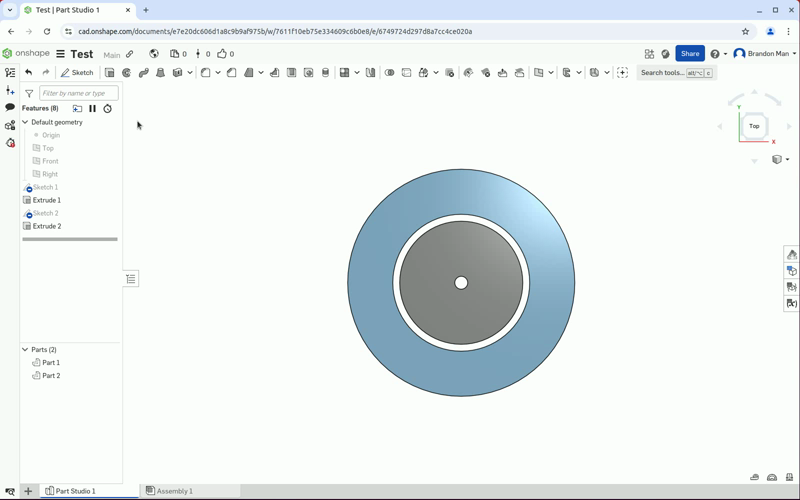
key(shift+h)
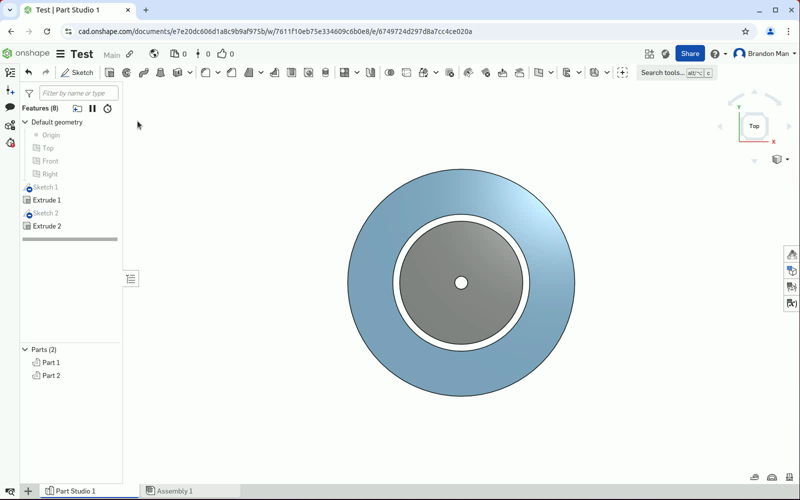
mouse_move(73, 189)
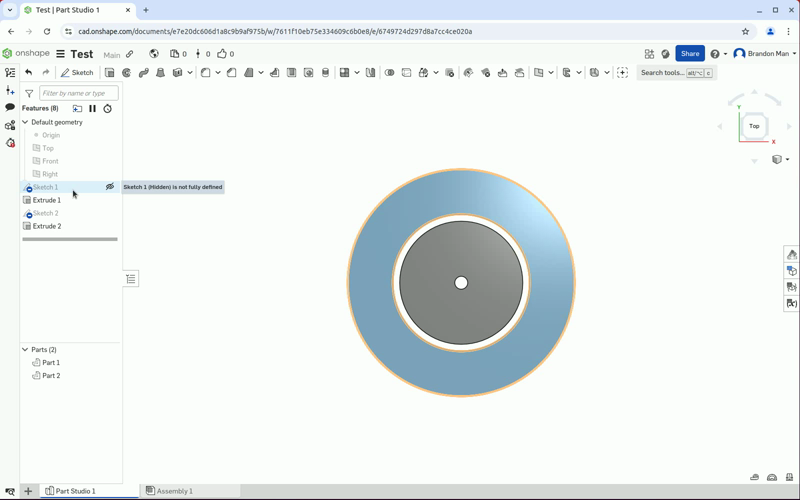
click(73, 189)
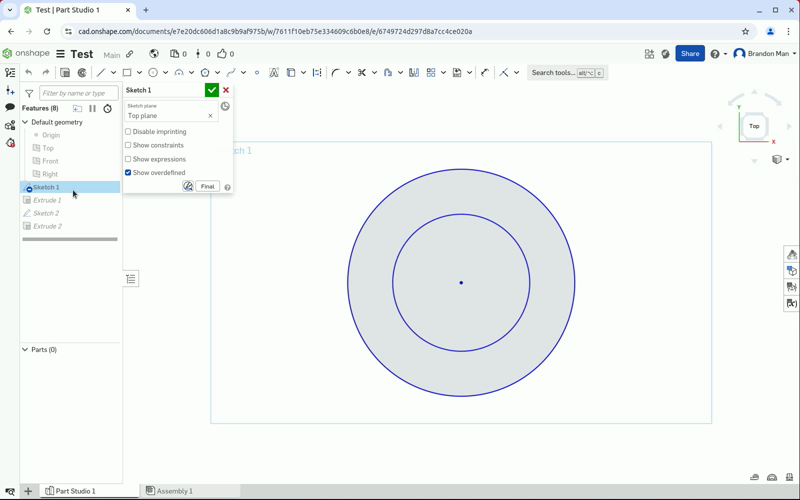
mouse_move(229, 92)
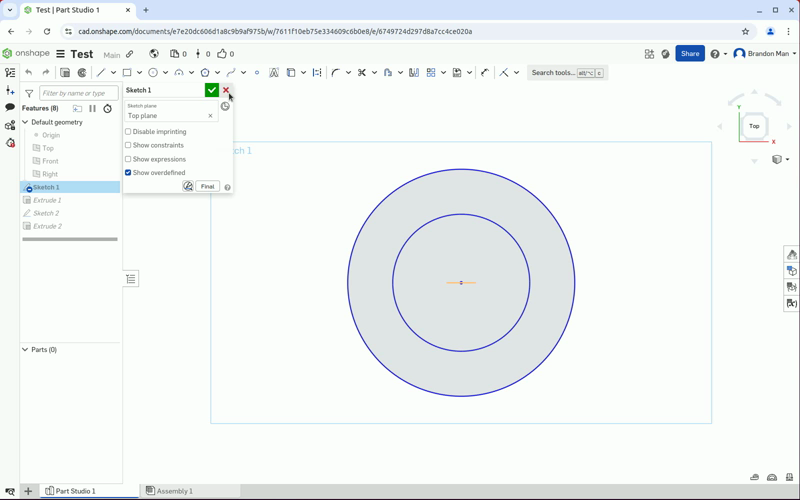
click(229, 92)
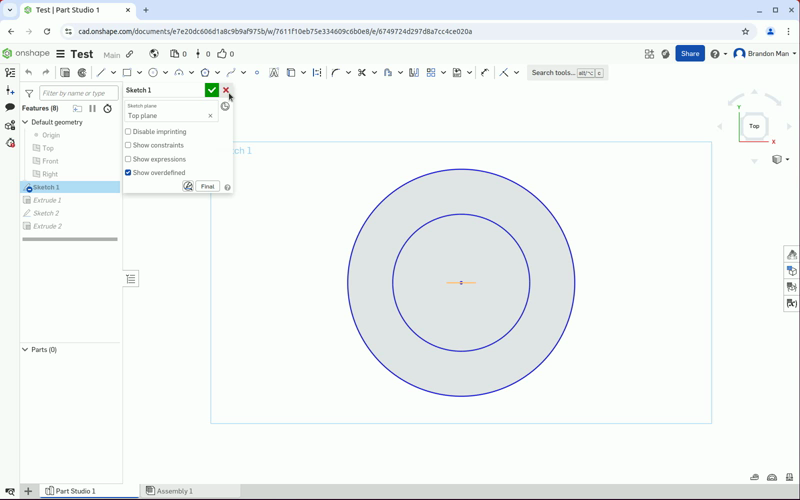
key(shift+s)
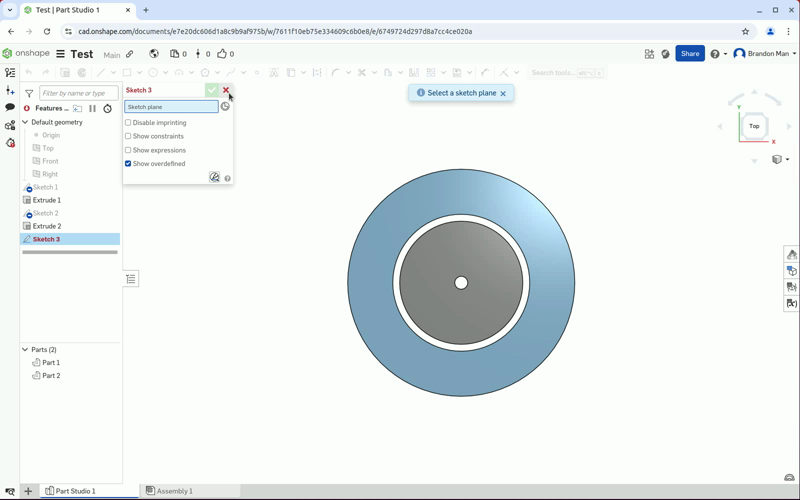
mouse_move(73, 150)
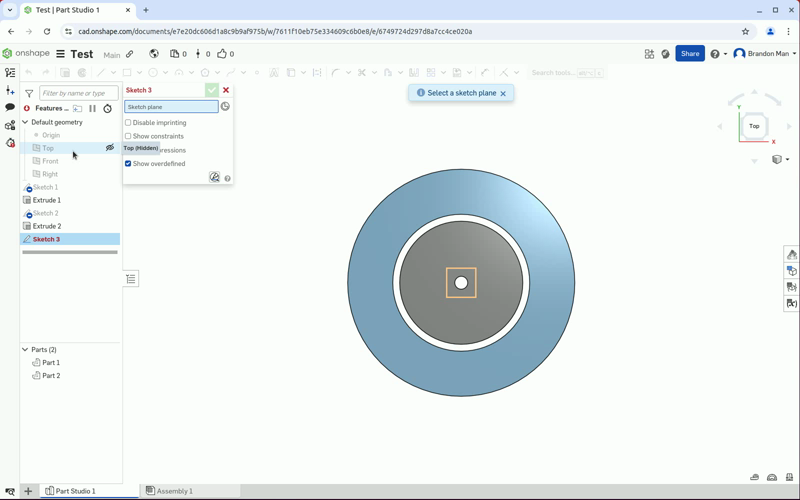
click(73, 150)
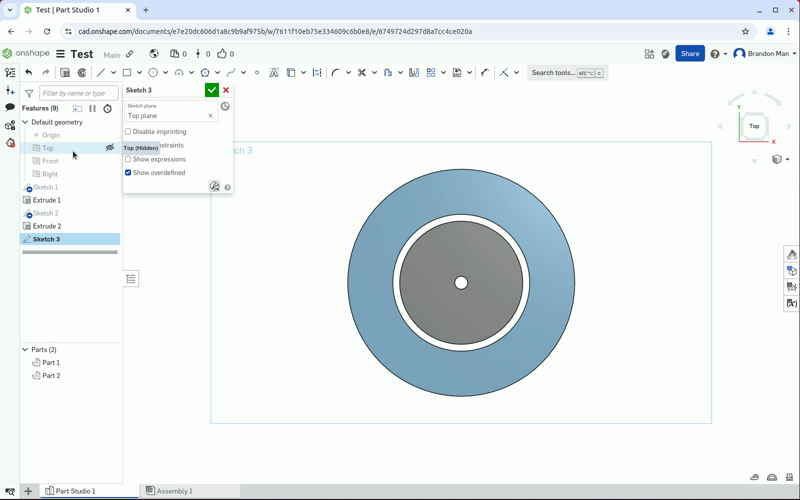
mouse_move(73, 352)
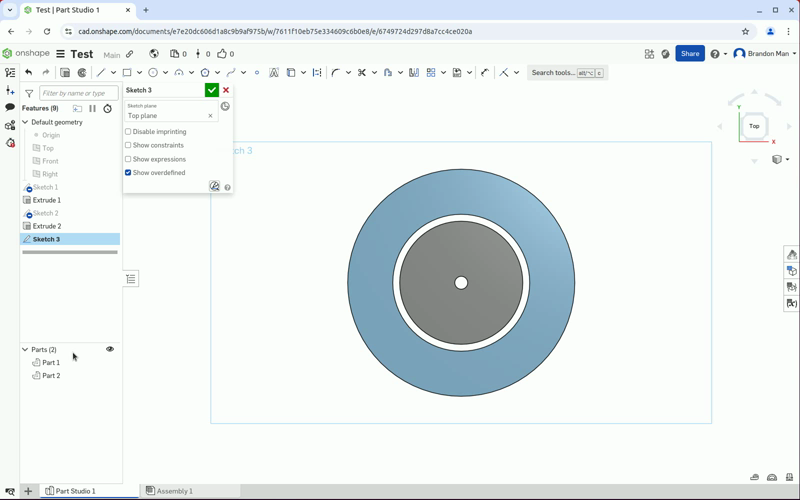
key(y)
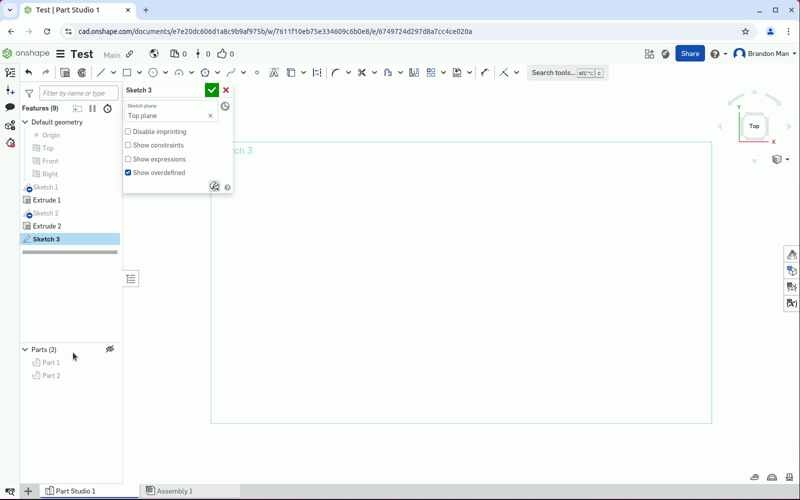
key(c)
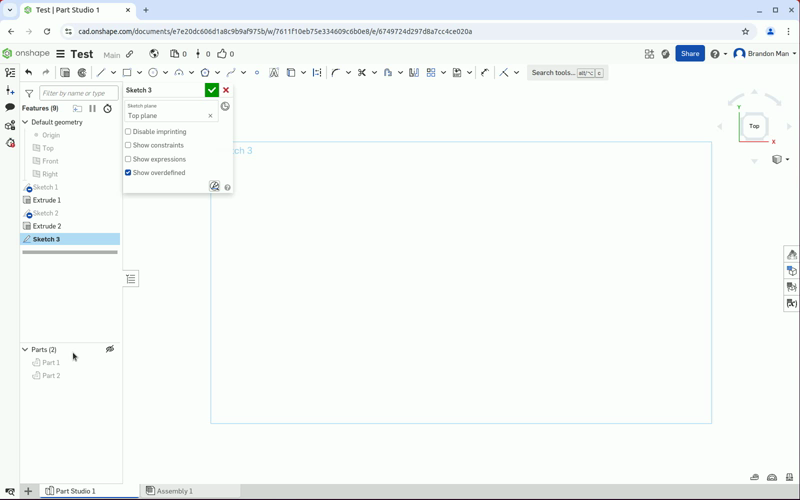
key_down(shift)
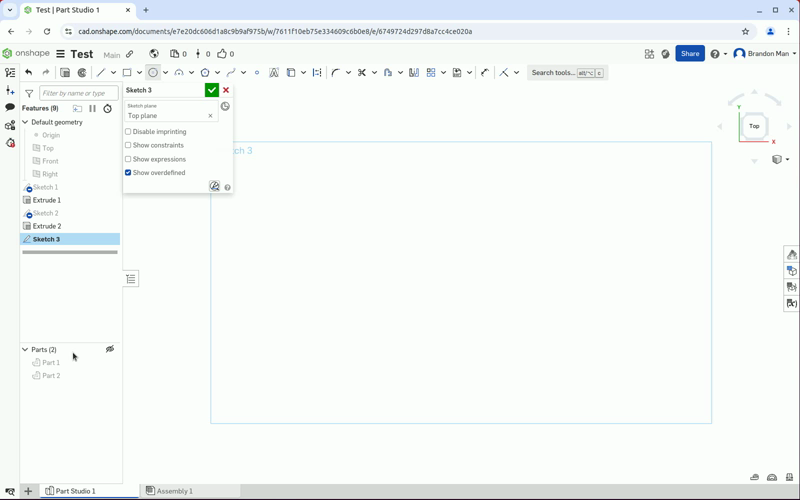
mouse_move(461, 282)
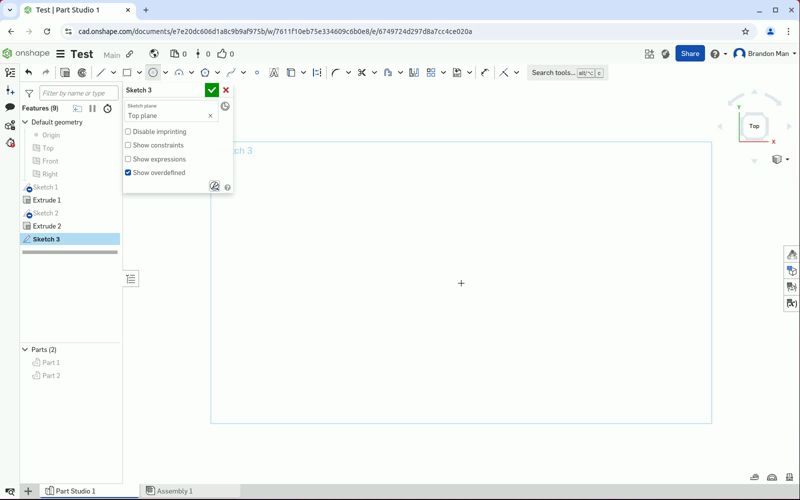
click(461, 282)
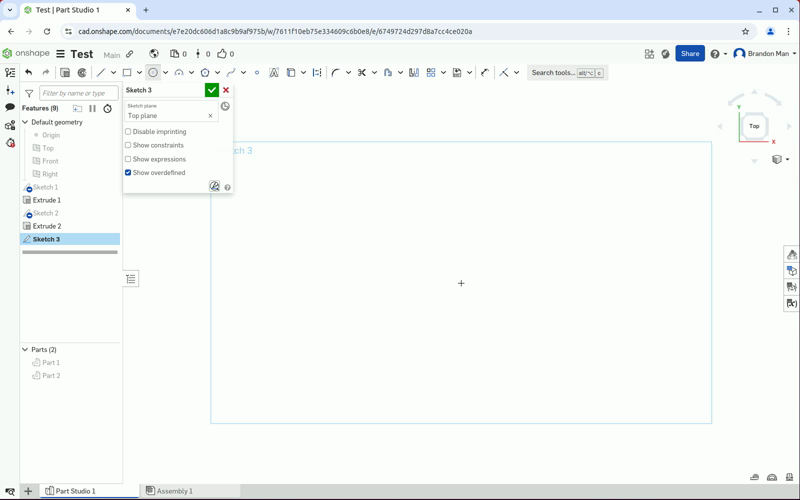
key_up(shift)
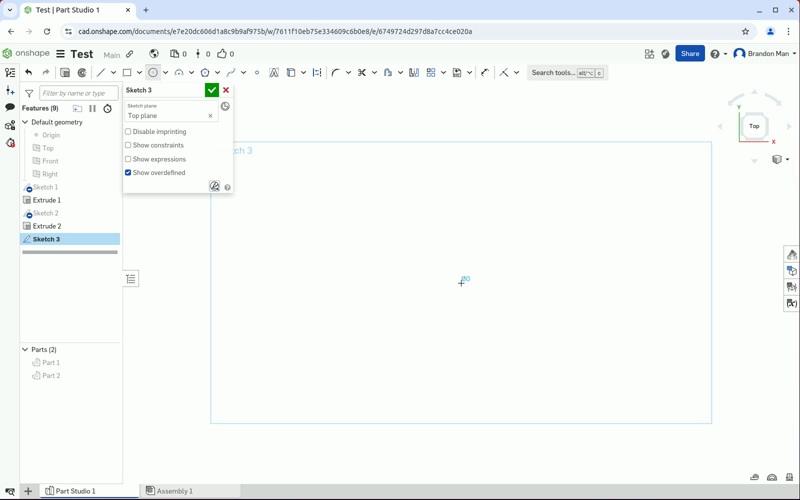
mouse_move(531, 282)
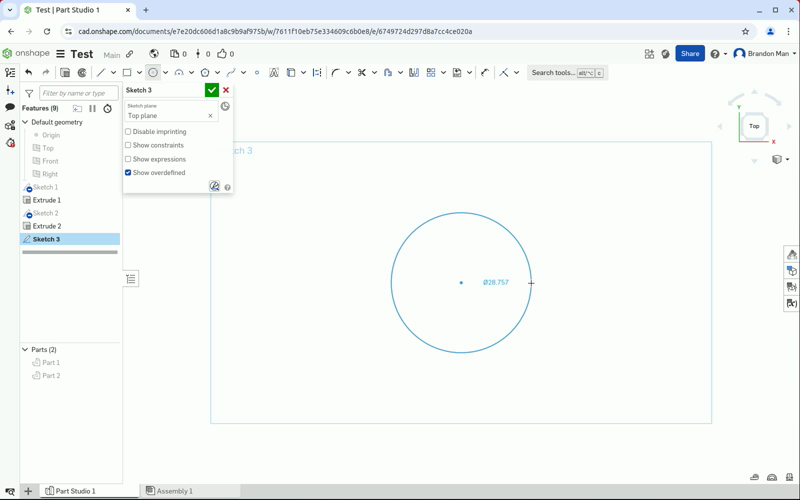
click(531, 282)
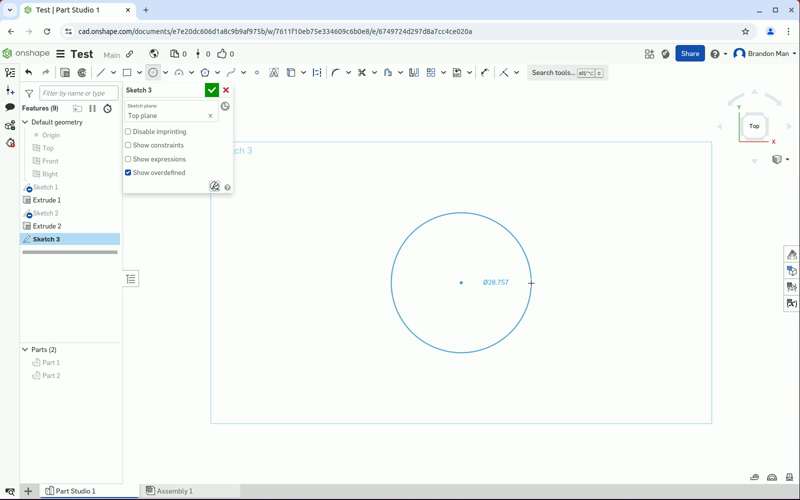
key(esc)
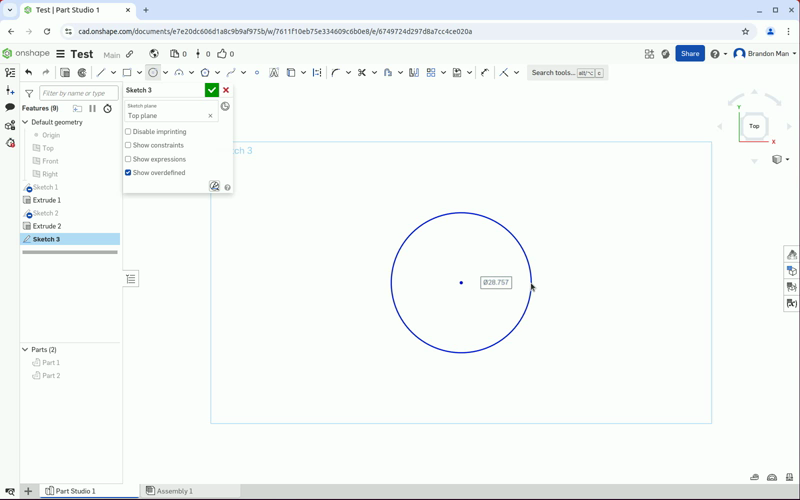
key(c)
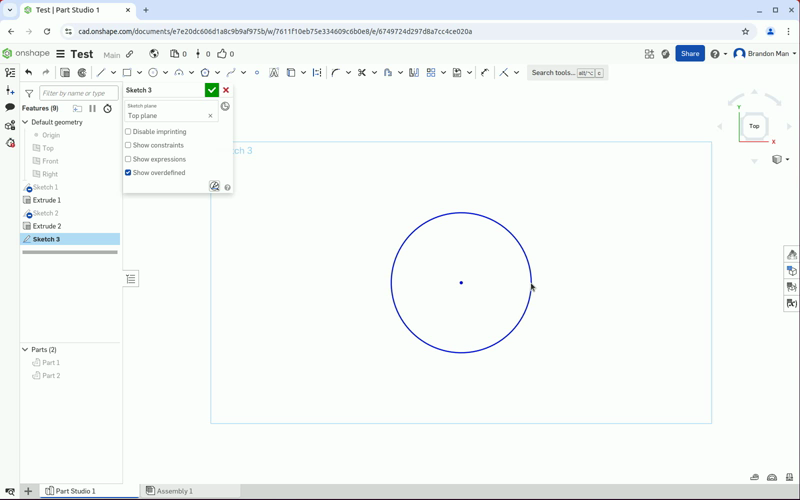
key_down(shift)
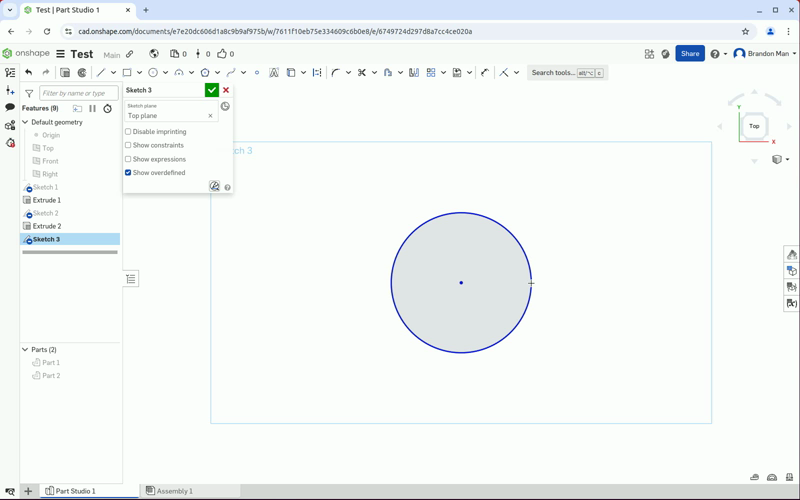
mouse_move(461, 282)
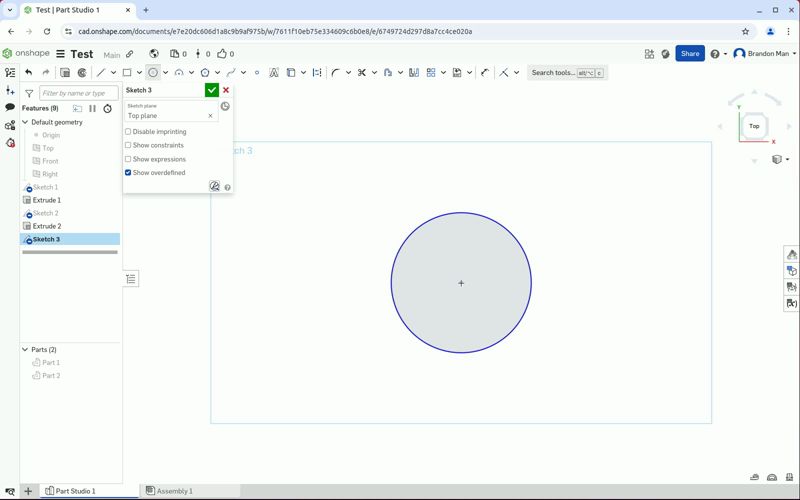
click(461, 282)
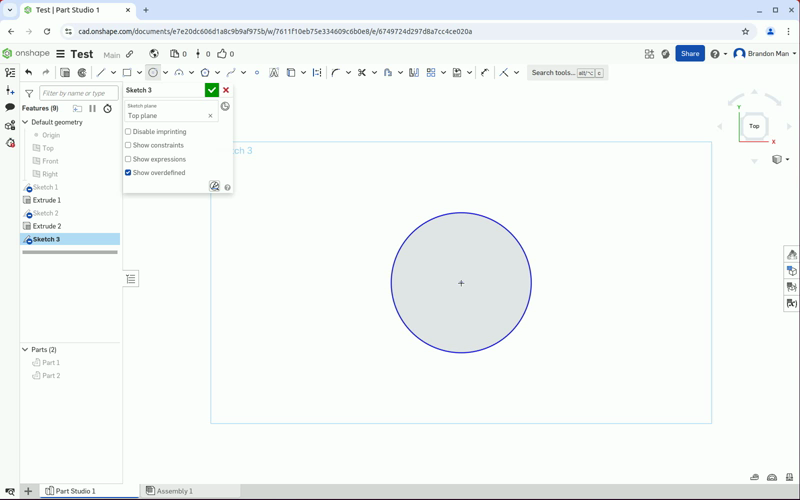
key_up(shift)
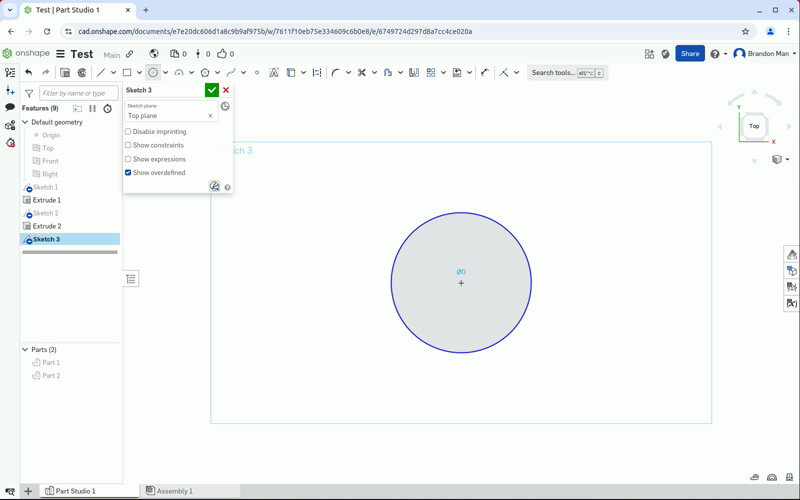
mouse_move(523, 282)
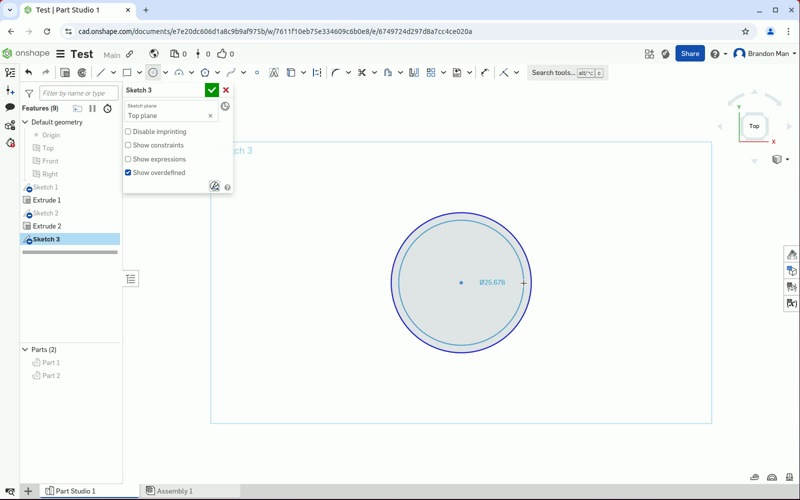
click(523, 282)
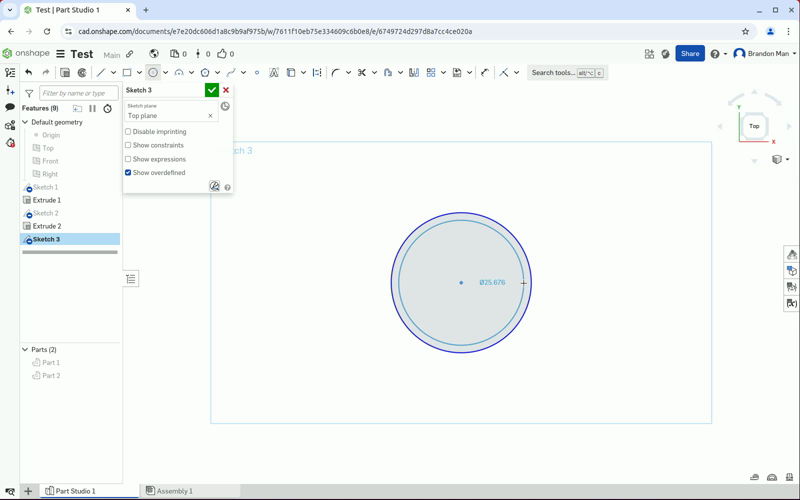
key(esc)
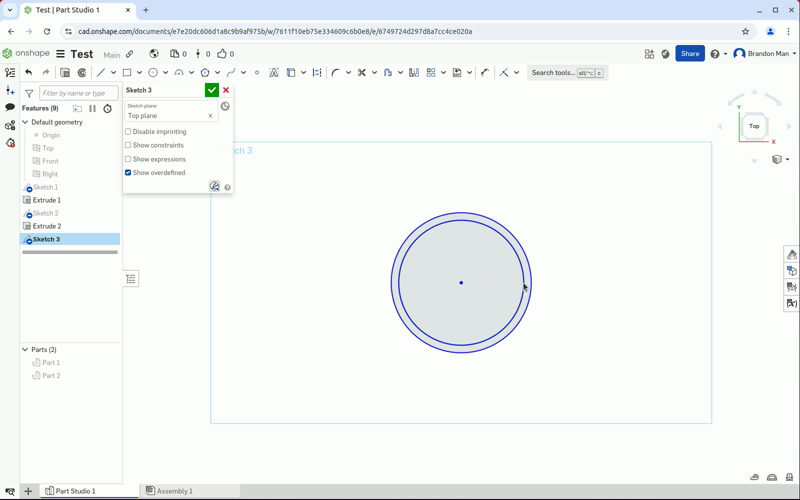
mouse_move(473, 347)
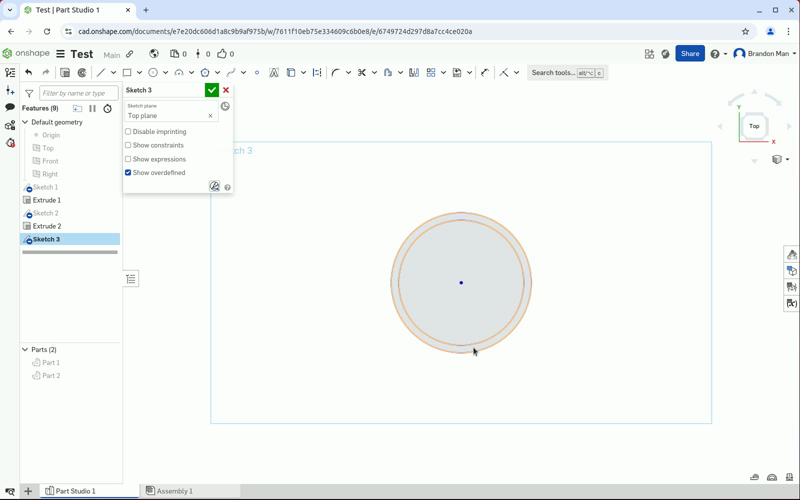
click(473, 347)
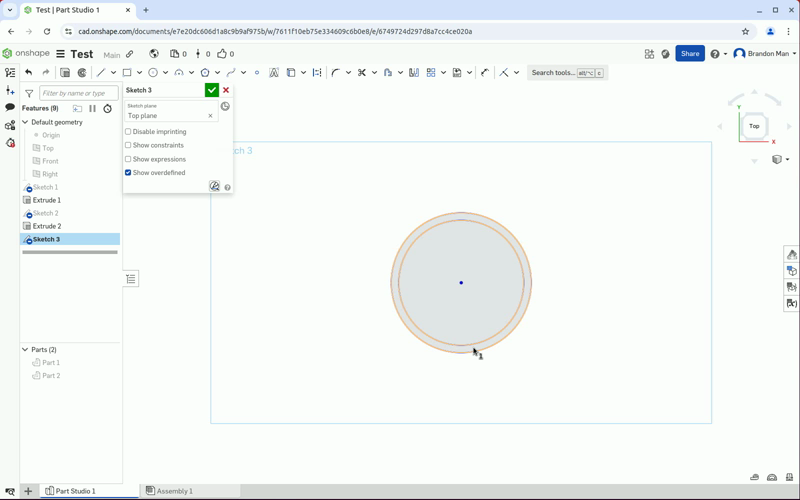
mouse_move(73, 352)
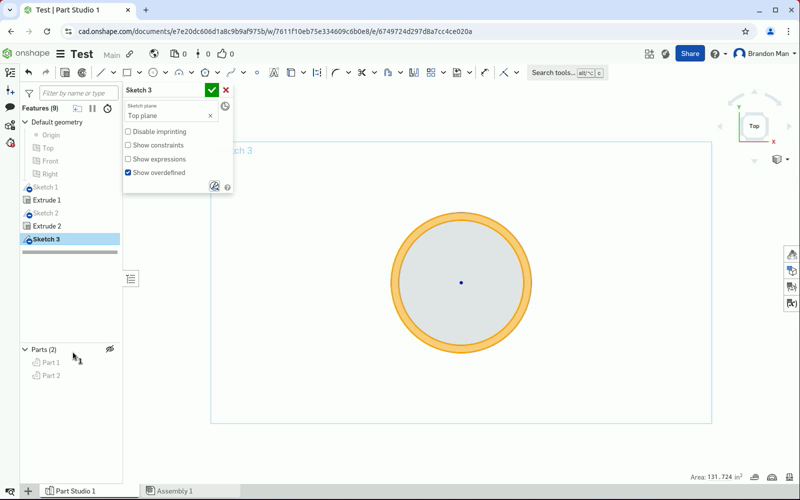
key(shift+y)
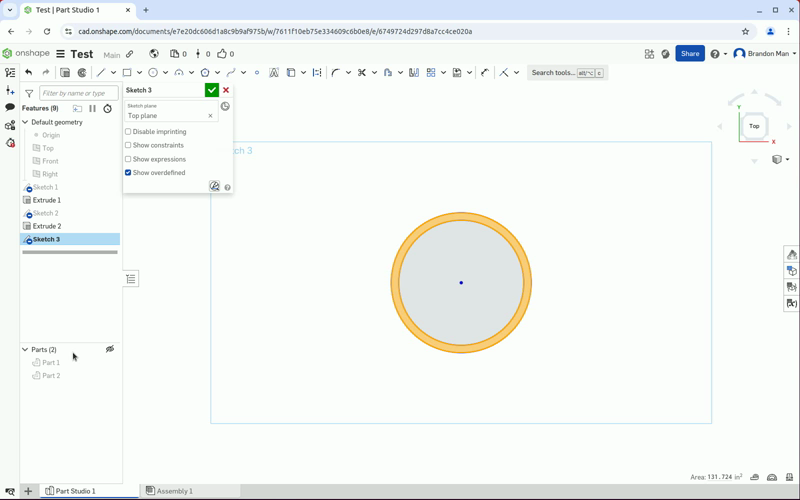
key(shift+e)
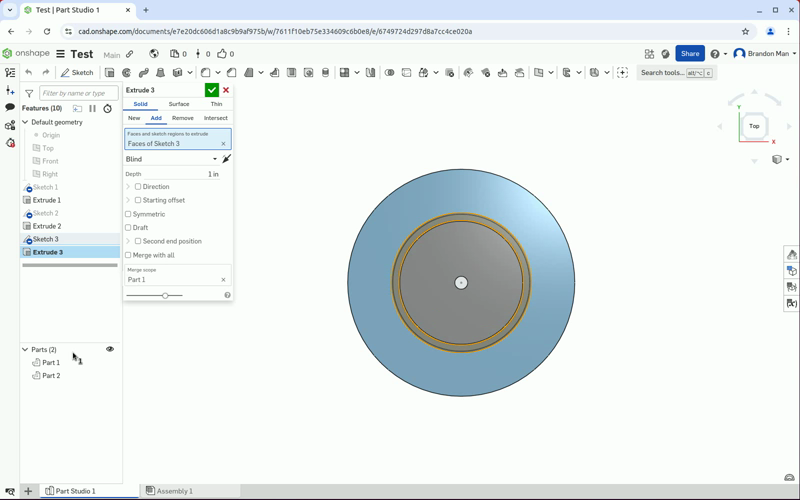
mouse_move(143, 106)
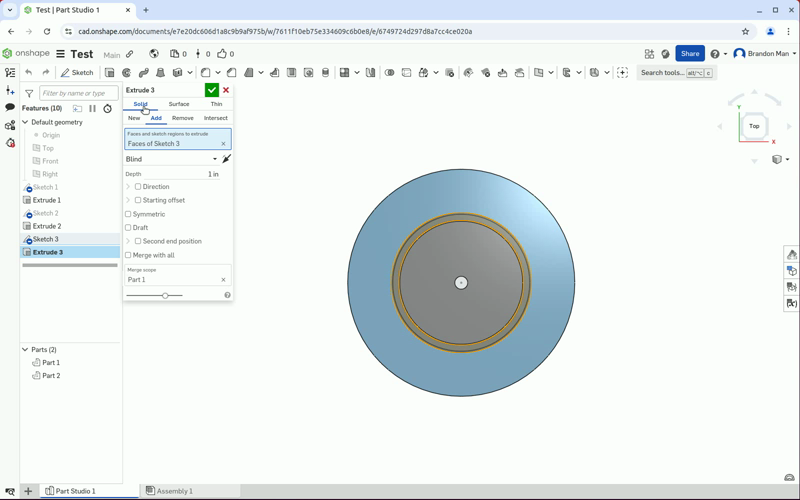
click(143, 106)
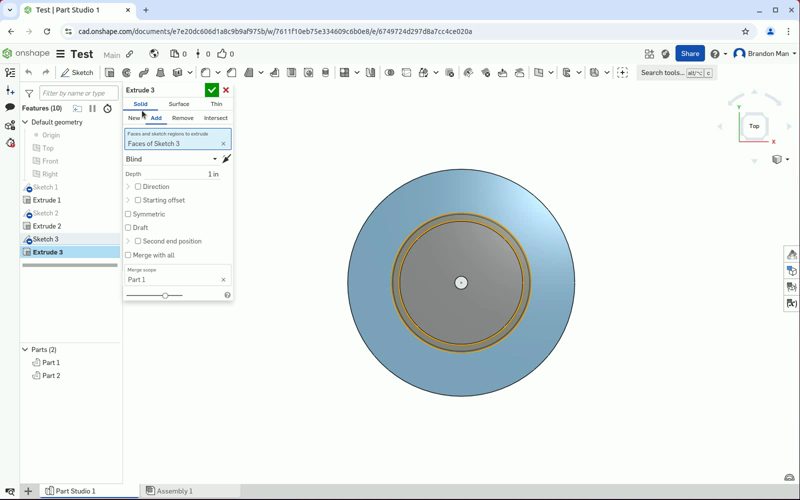
mouse_move(137, 120)
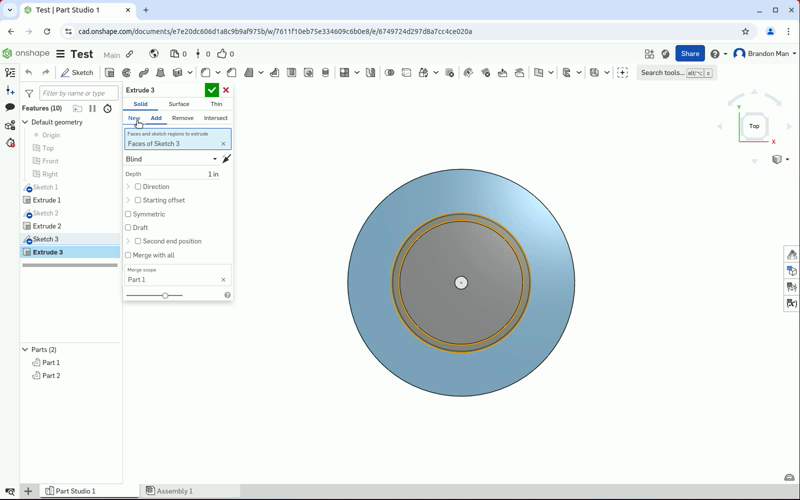
click(137, 120)
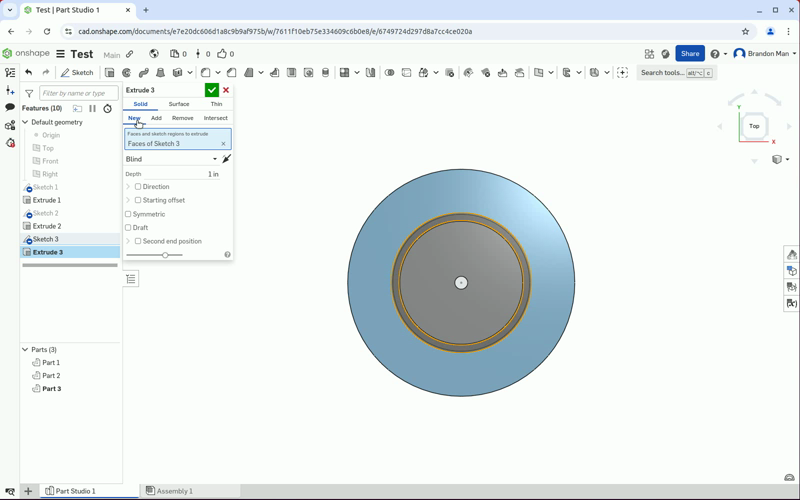
key(tab, 4)
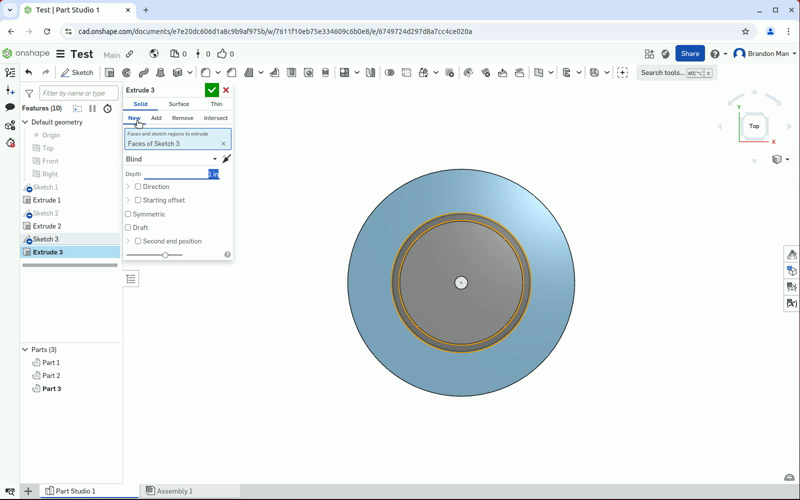
text(1.685)
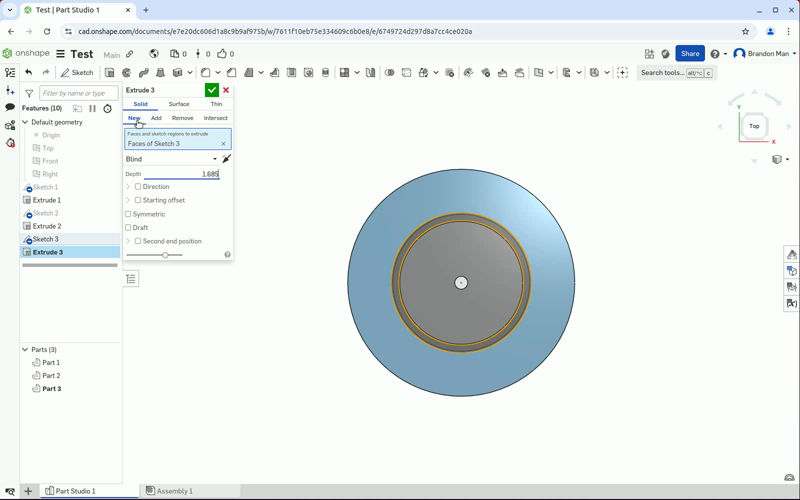
key(enter)
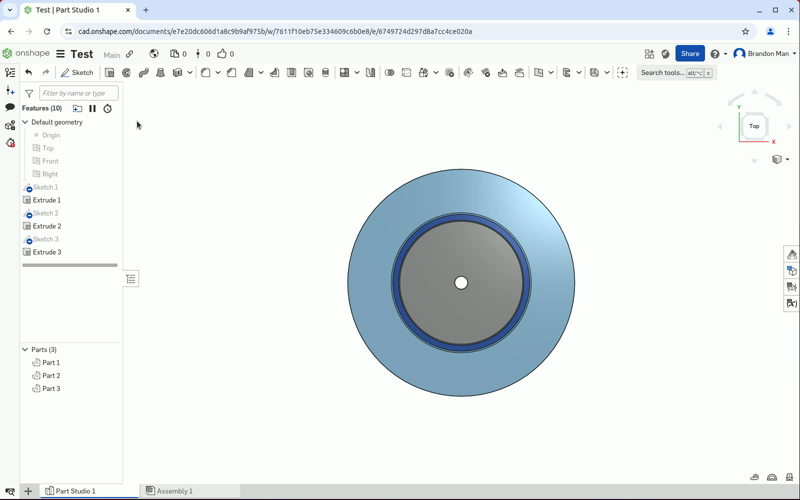
key(shift+h)
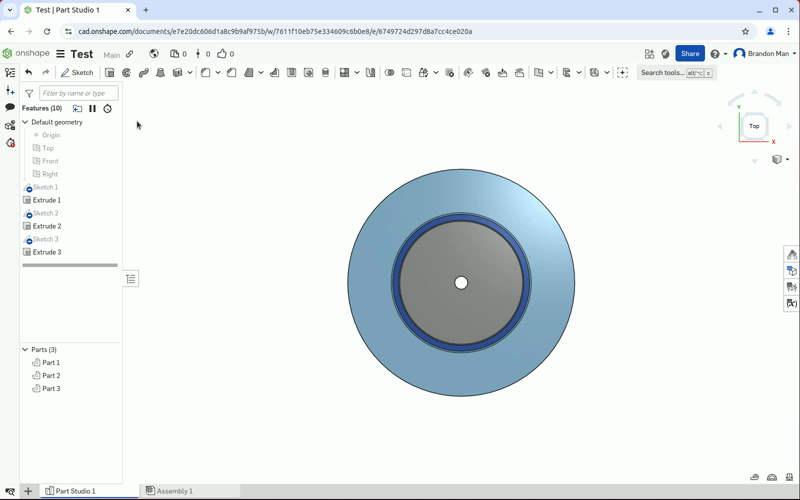
key(shift+h)
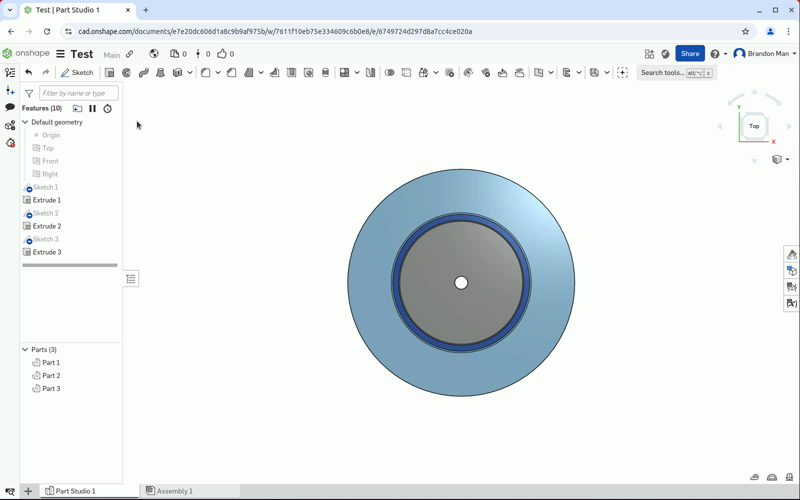
mouse_move(73, 189)
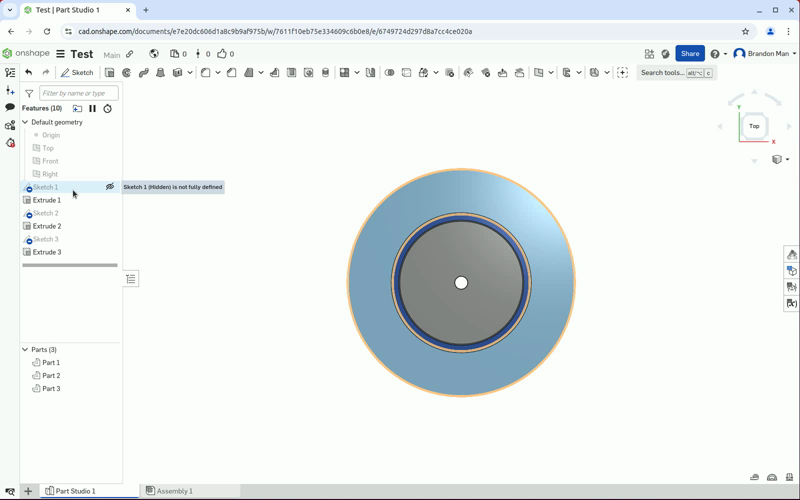
click(73, 189)
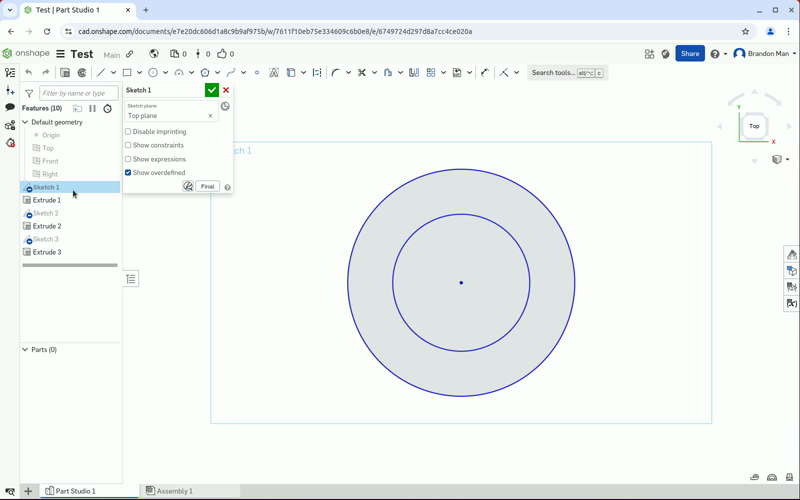
mouse_move(229, 92)
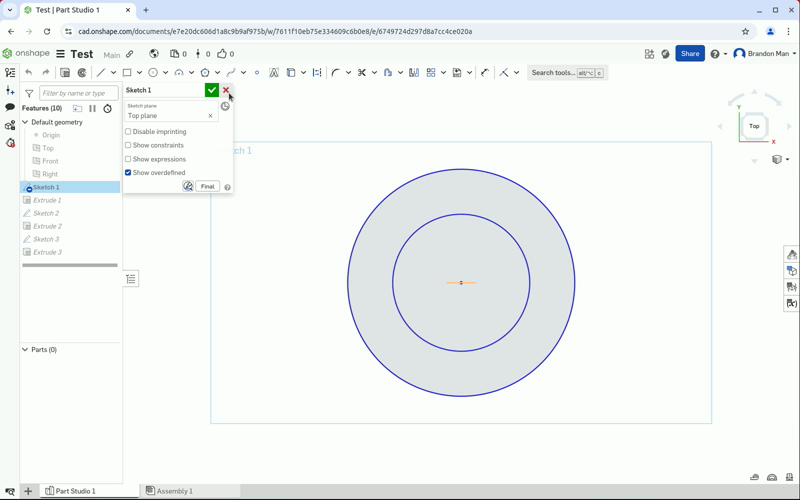
click(229, 92)
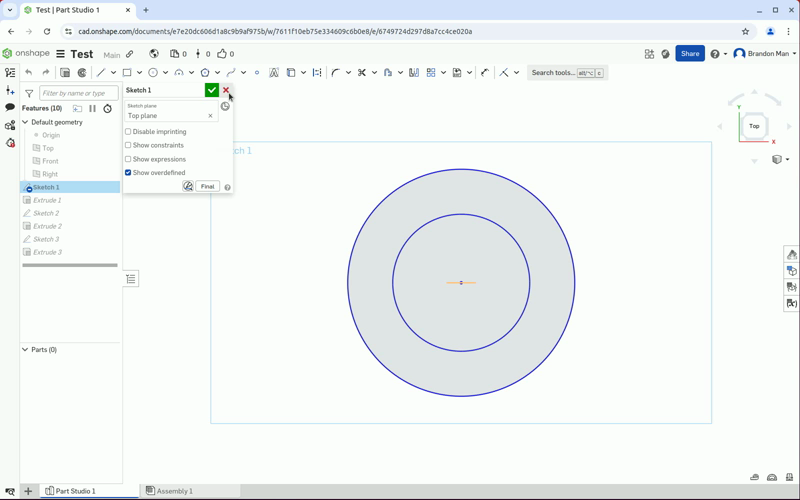
key(shift+s)
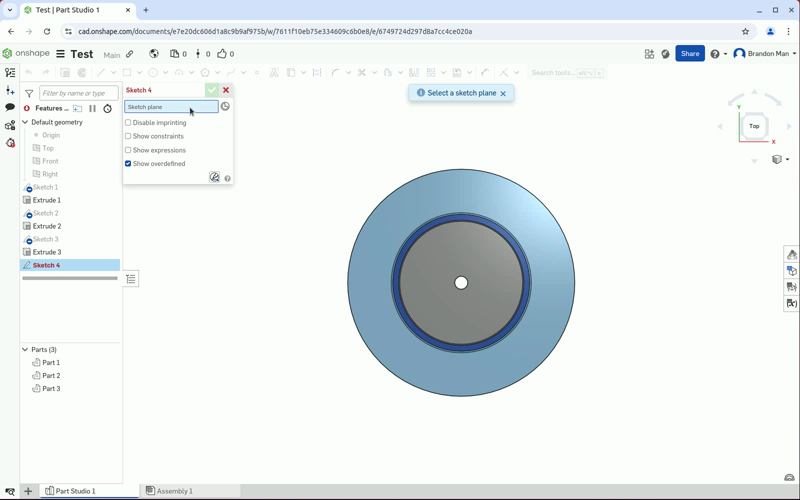
mouse_move(73, 150)
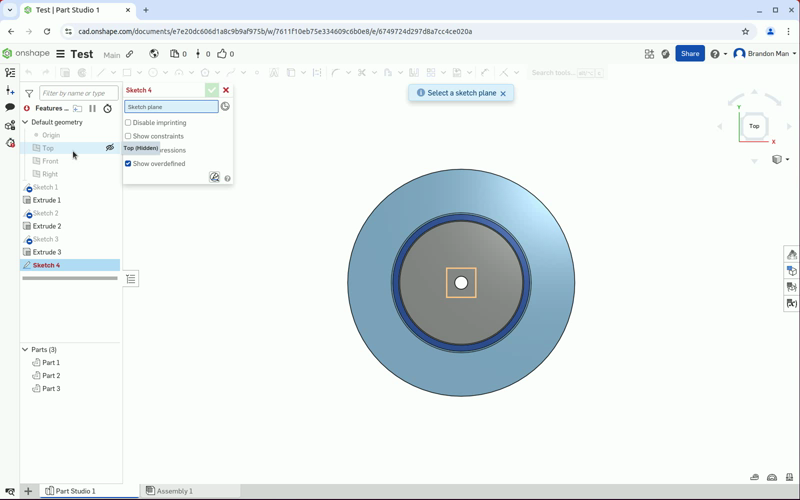
click(73, 150)
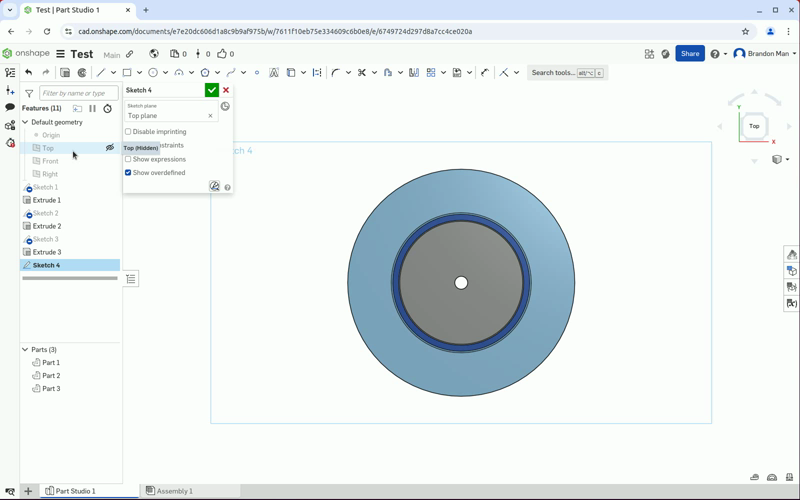
mouse_move(73, 352)
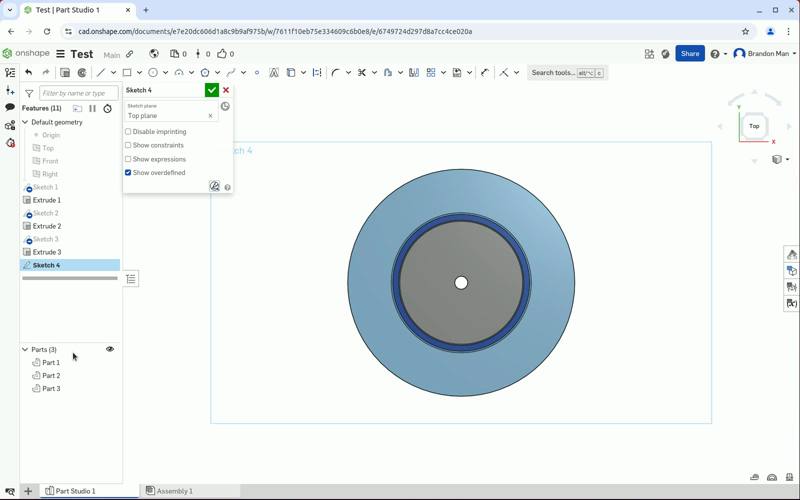
key(y)
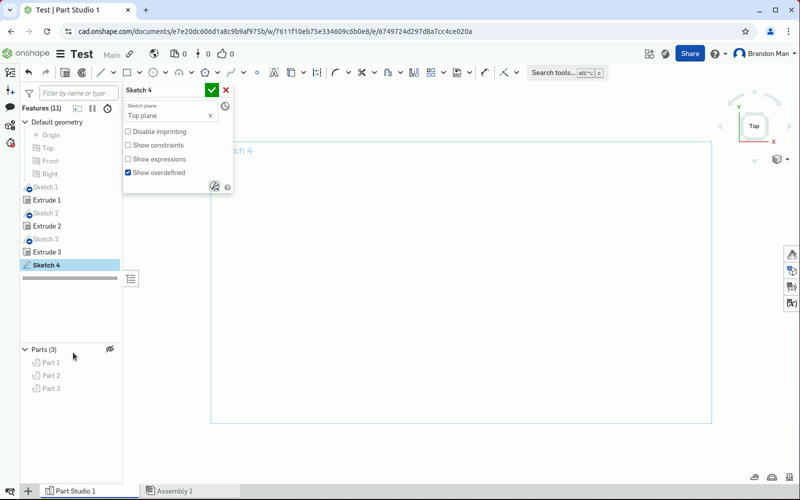
key(c)
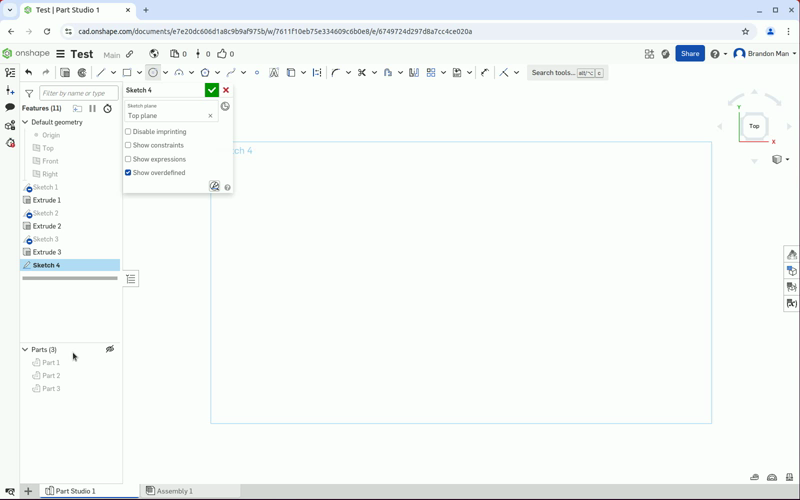
key_down(shift)
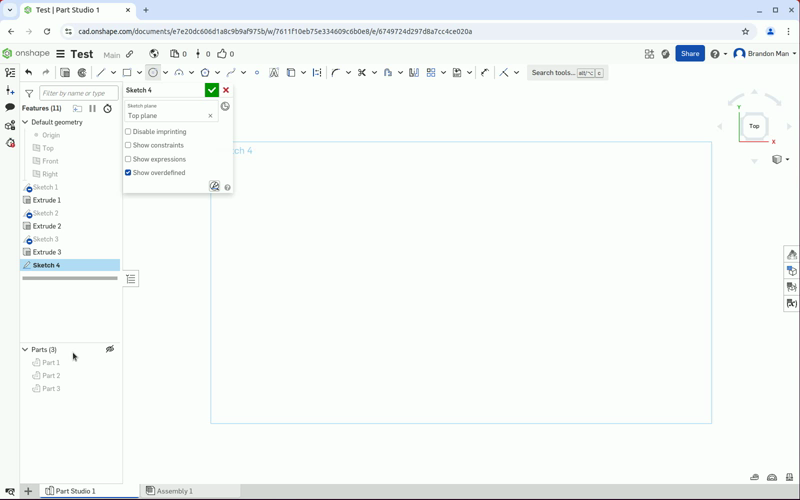
mouse_move(461, 282)
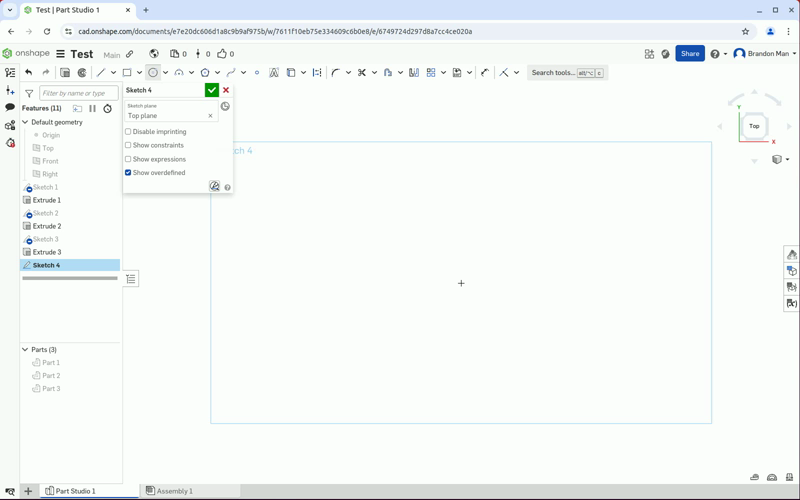
click(461, 282)
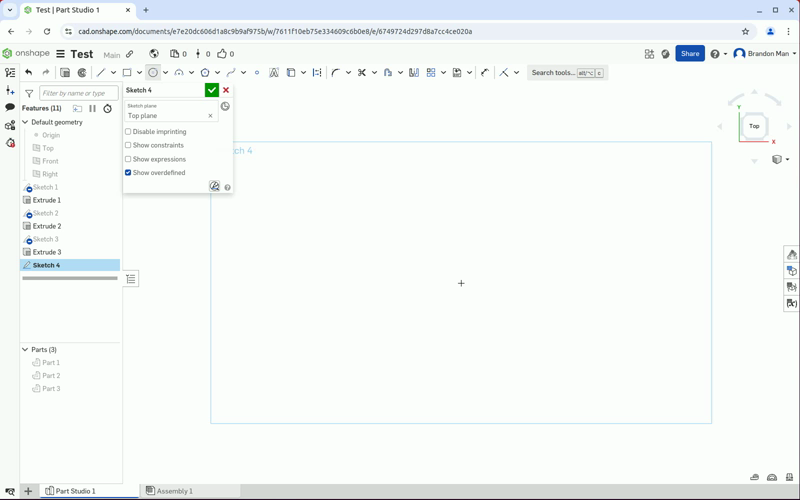
key_up(shift)
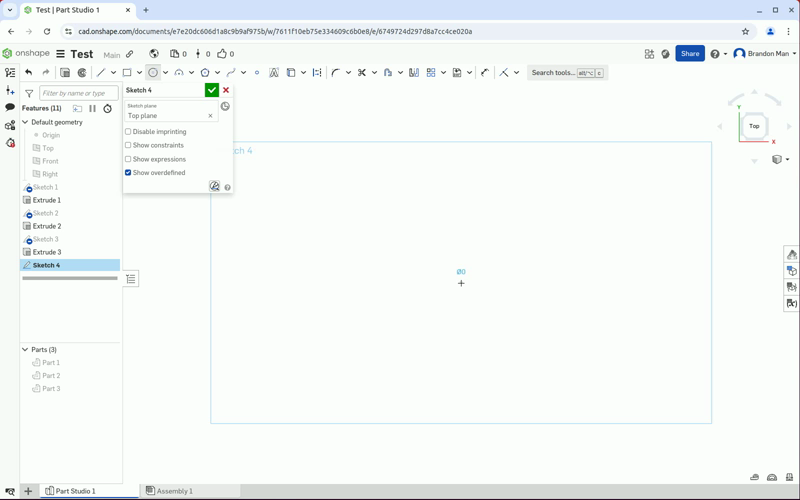
mouse_move(531, 282)
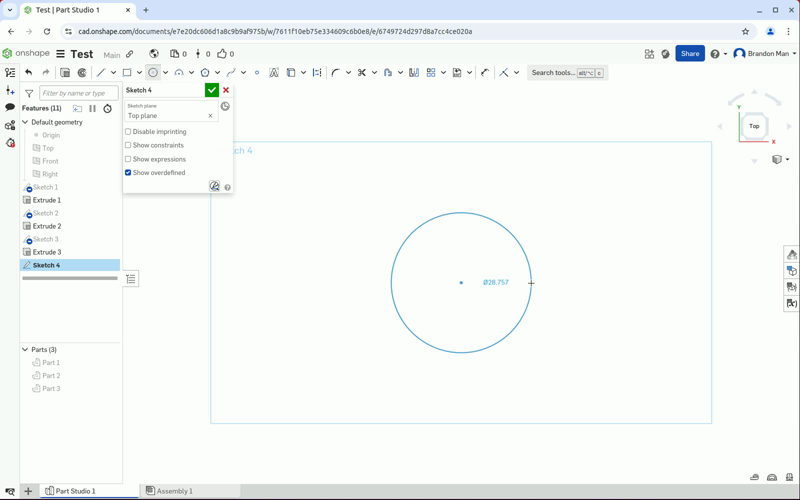
click(531, 282)
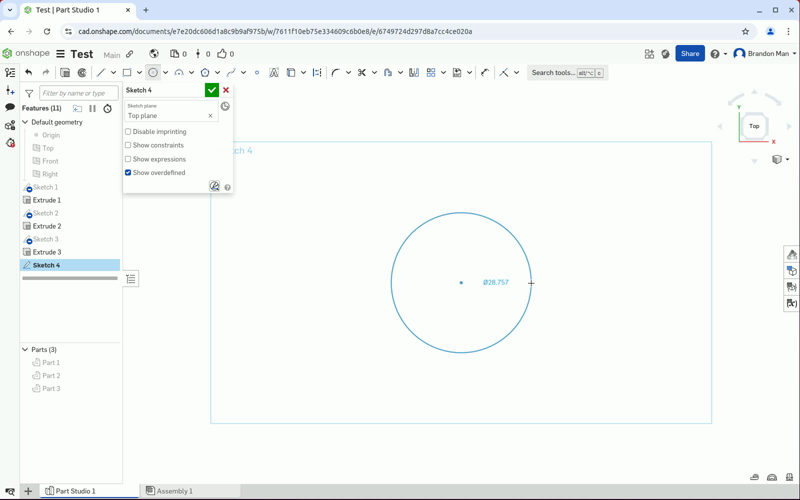
key(esc)
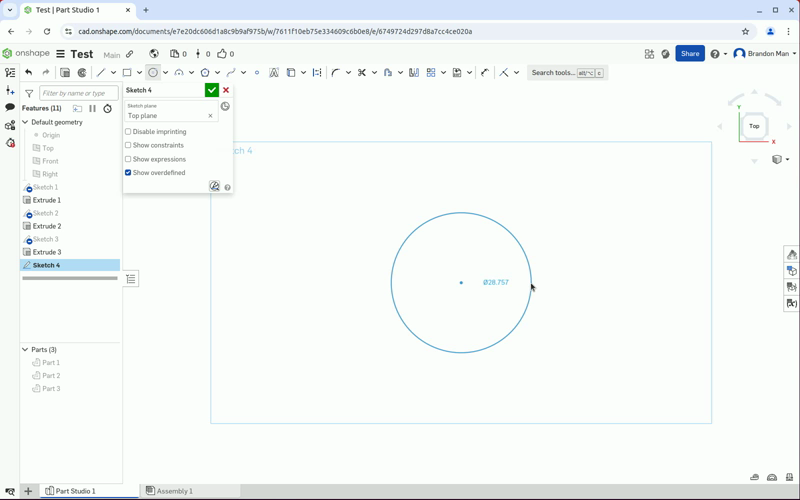
key(c)
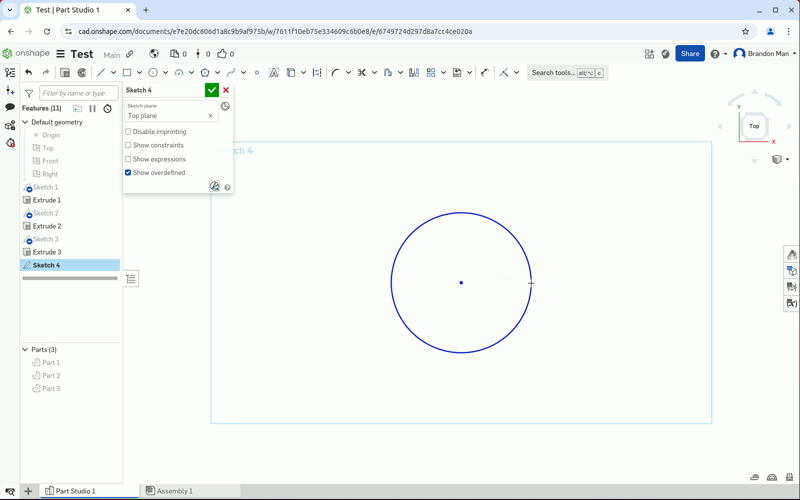
key_down(shift)
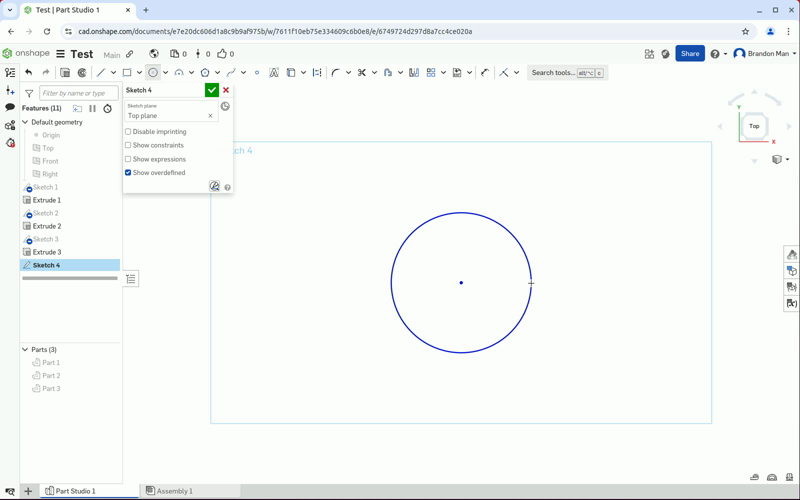
mouse_move(461, 282)
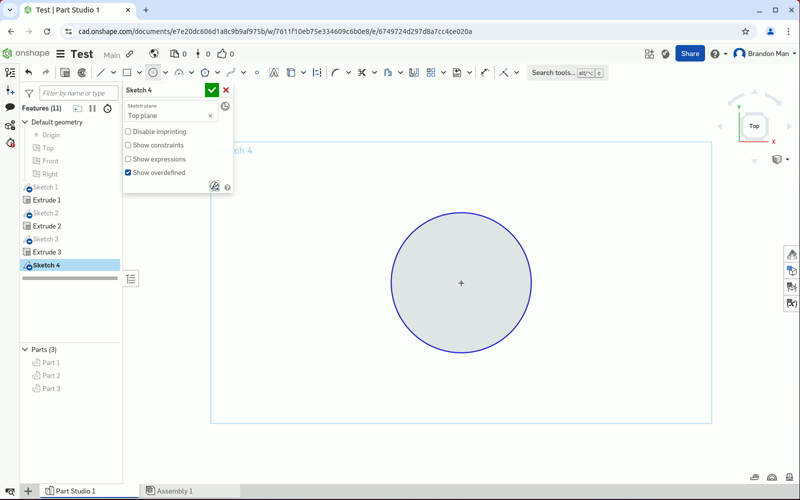
click(461, 282)
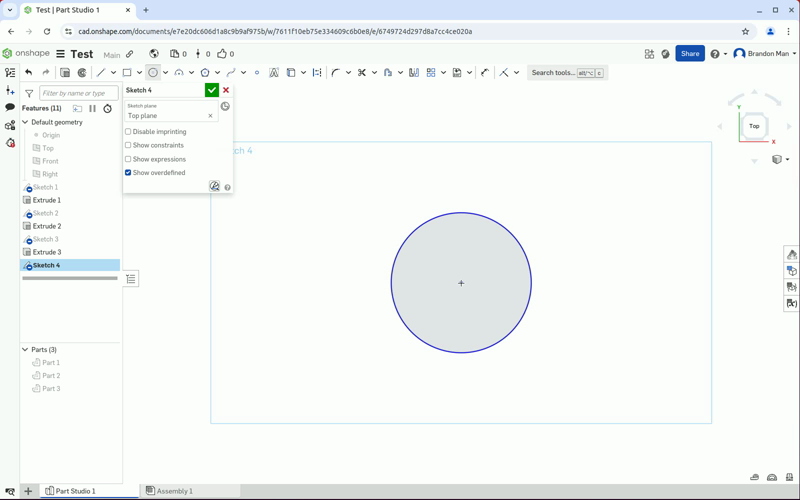
key_up(shift)
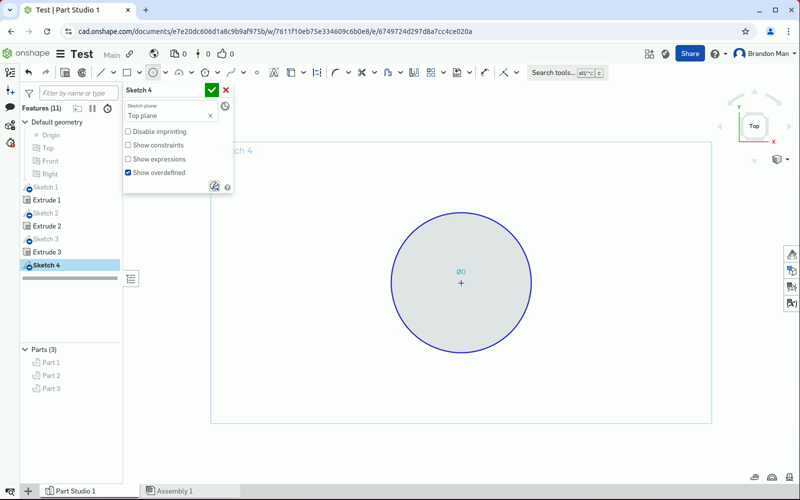
mouse_move(523, 282)
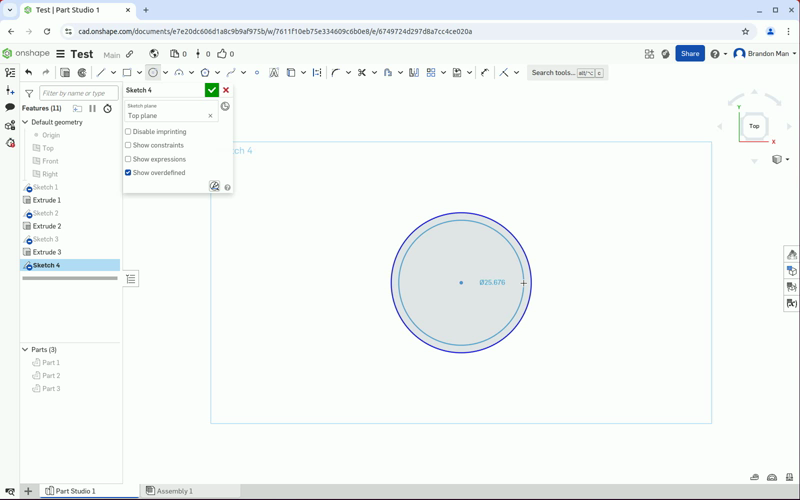
click(523, 282)
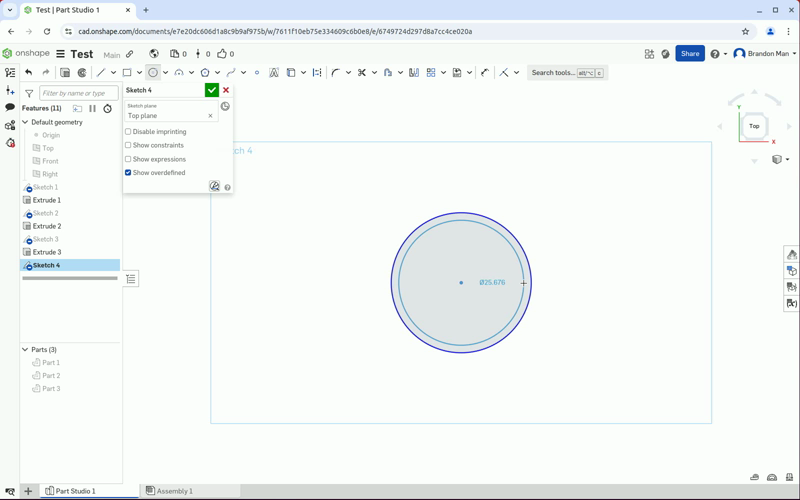
key(esc)
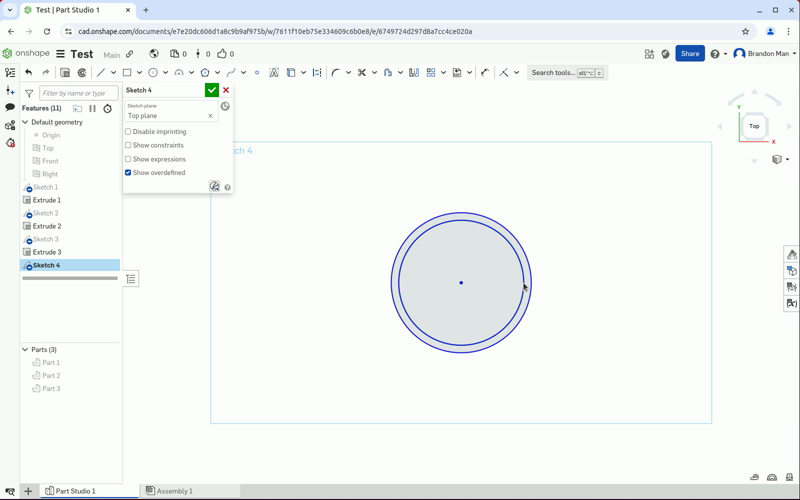
mouse_move(456, 348)
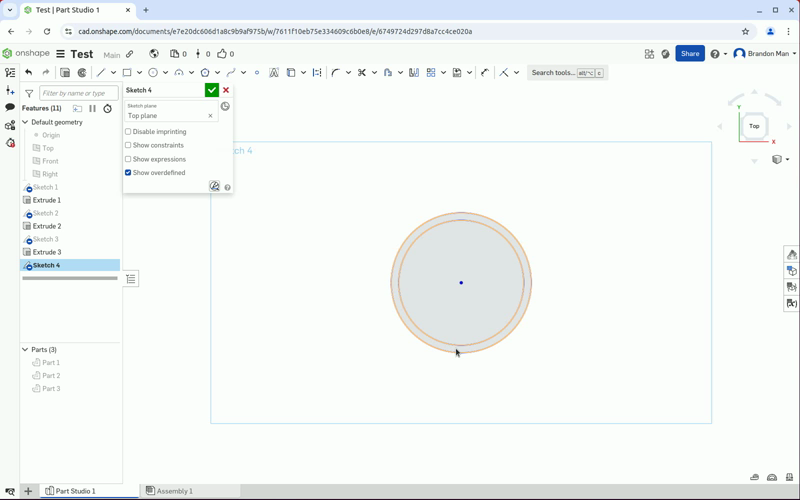
click(456, 348)
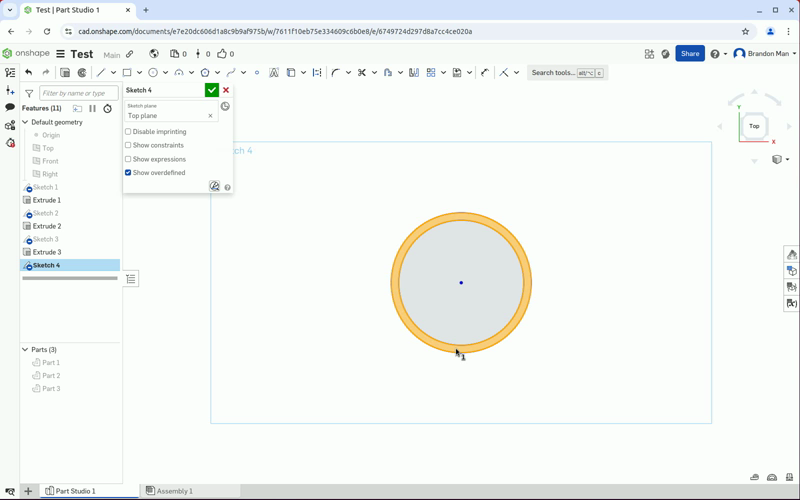
mouse_move(73, 352)
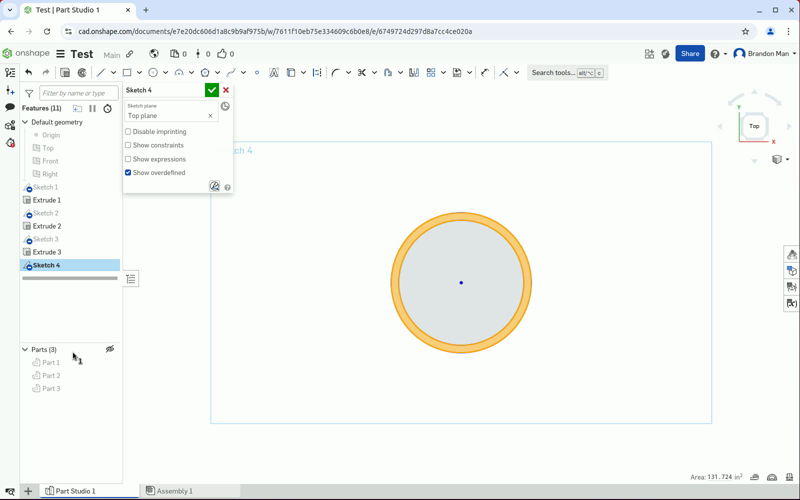
key(shift+y)
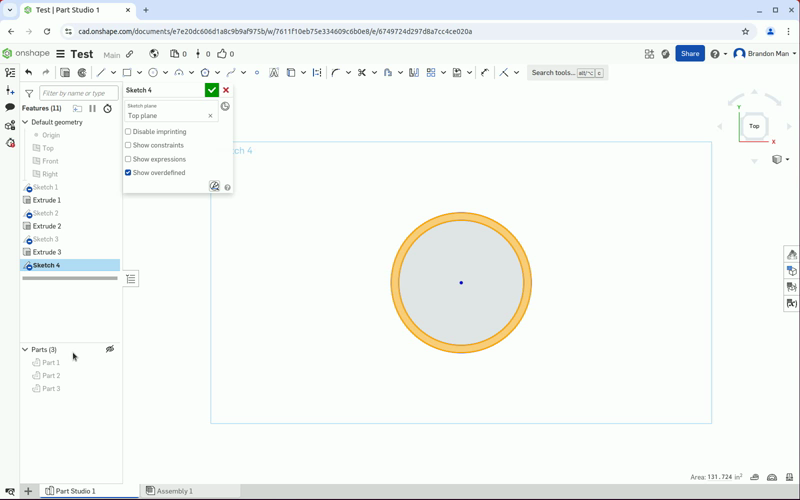
key(shift+e)
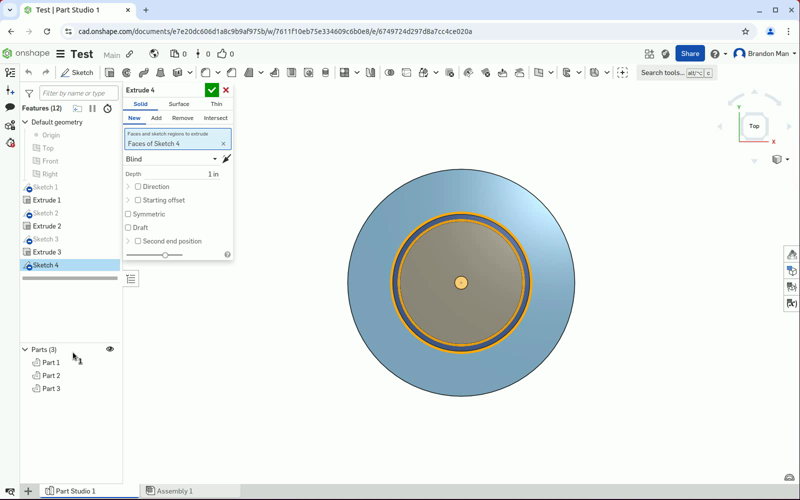
mouse_move(143, 106)
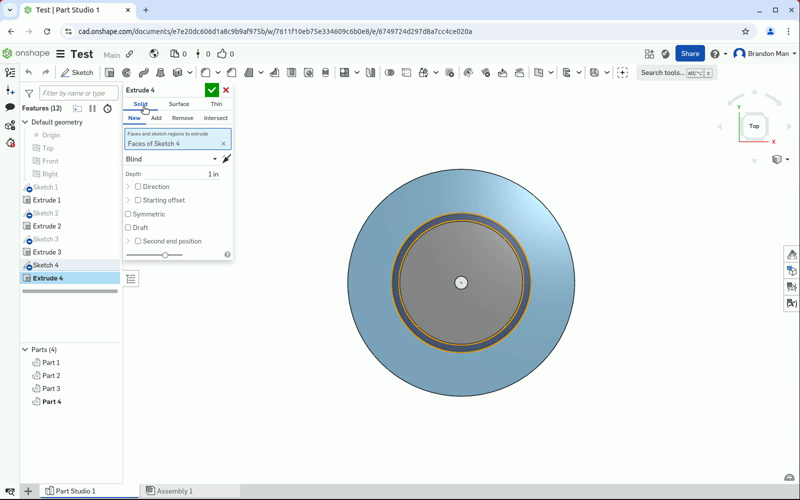
click(143, 106)
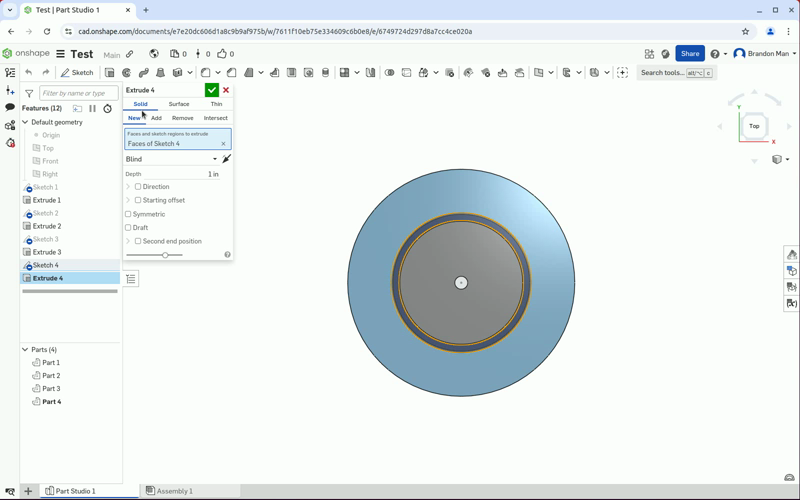
mouse_move(137, 120)
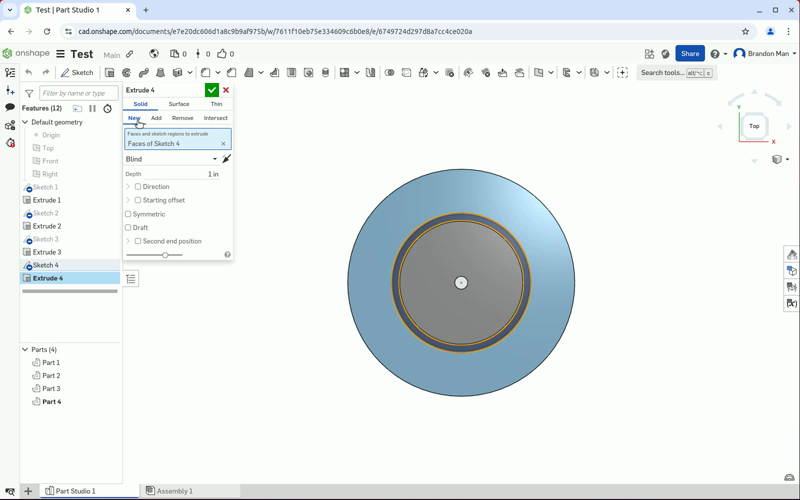
click(137, 120)
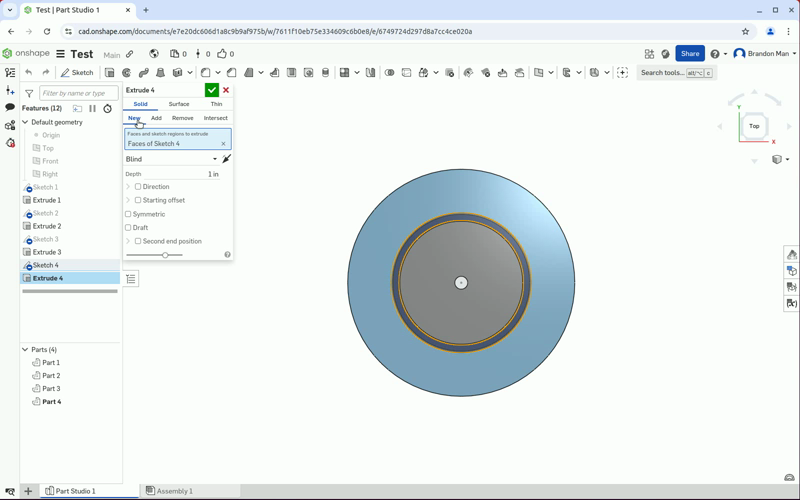
key(tab, 4)
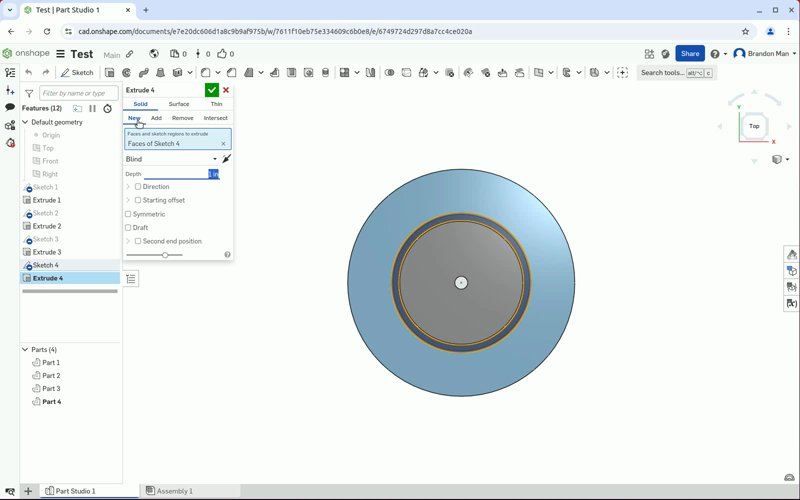
text(17.331)
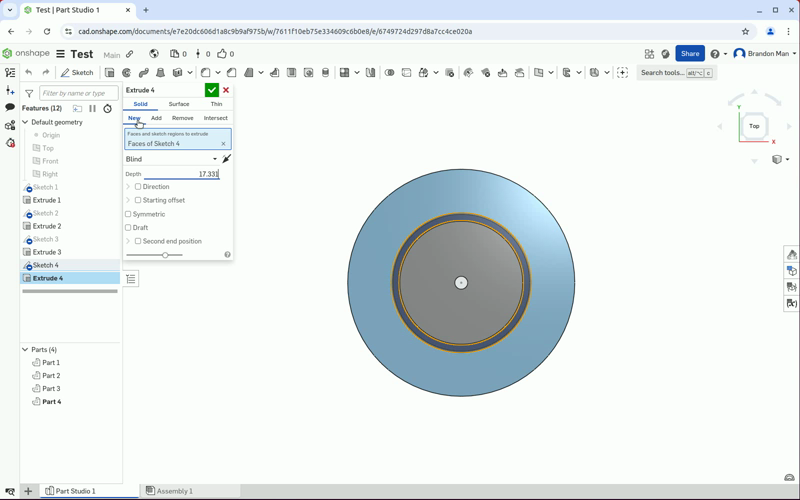
key(enter)
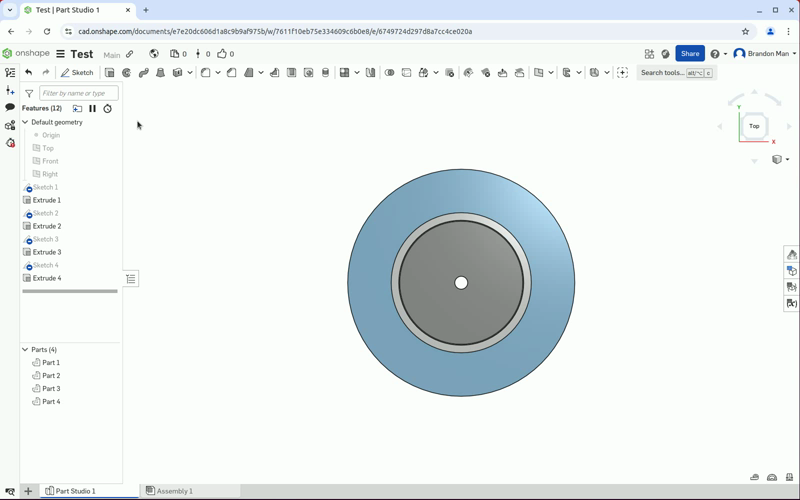
key(shift+h)
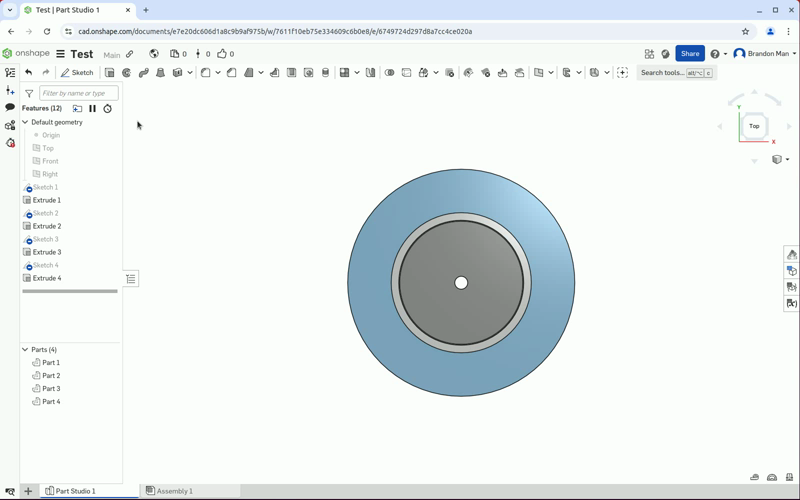
key(shift+h)
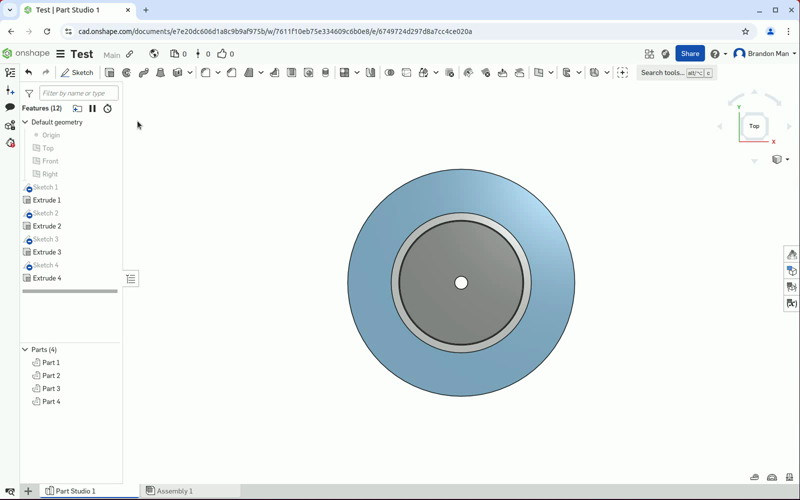
mouse_move(73, 189)
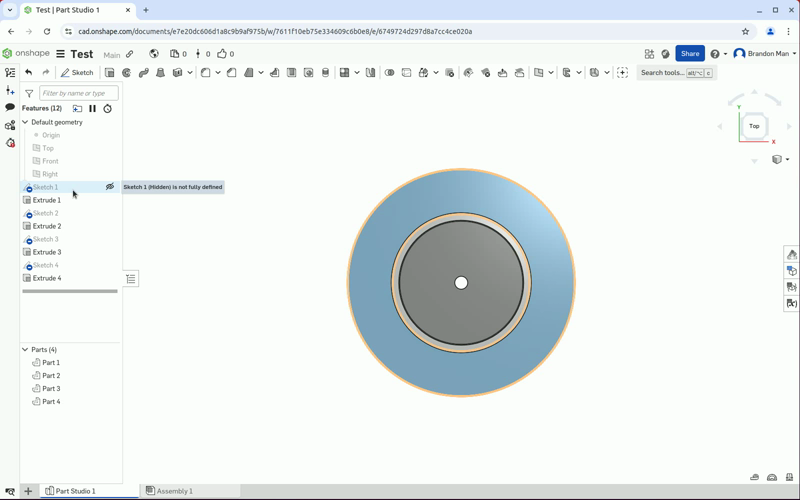
click(73, 189)
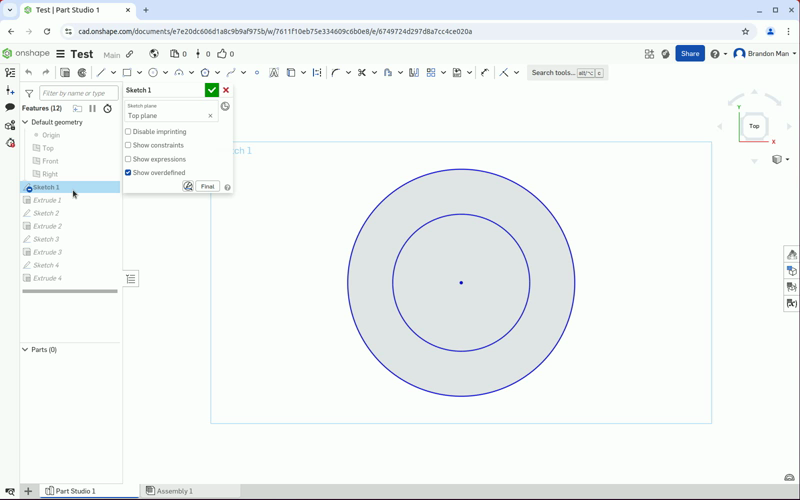
mouse_move(229, 92)
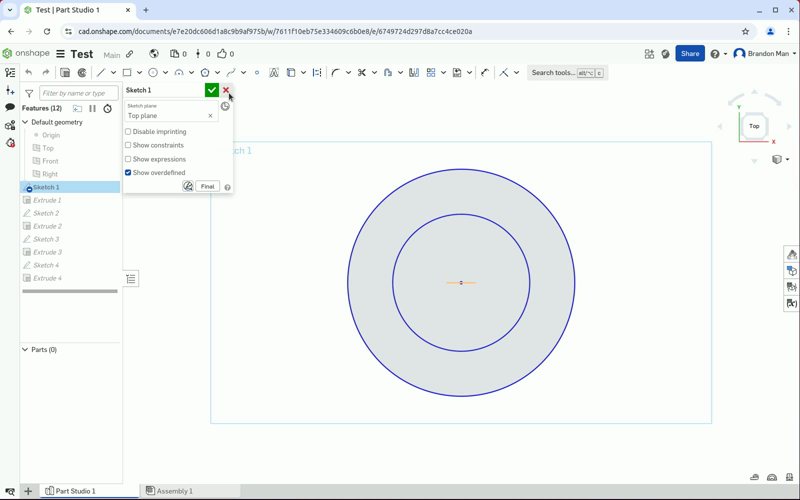
click(229, 92)
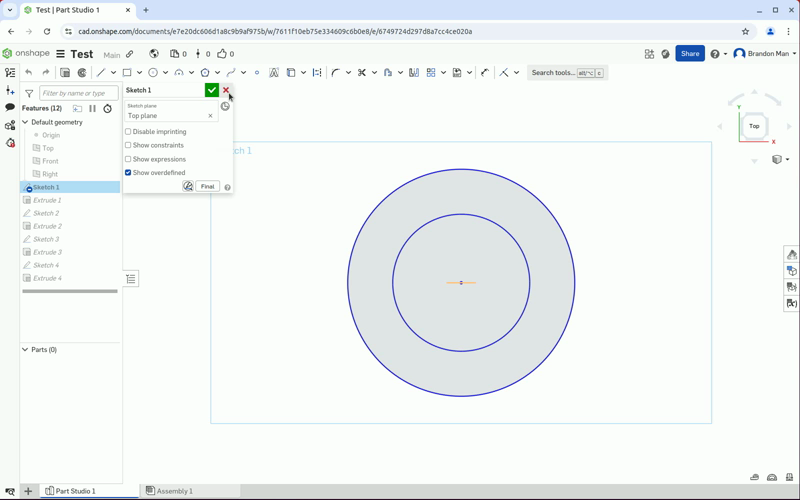
key(shift+s)
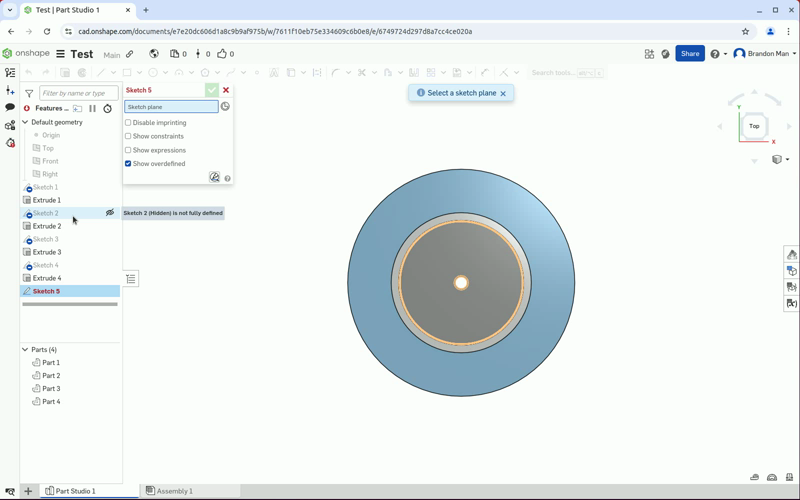
scroll(3)
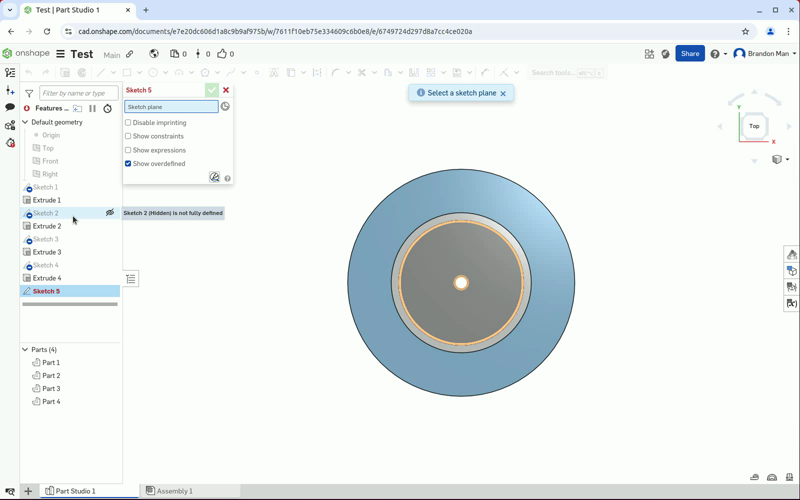
mouse_move(73, 150)
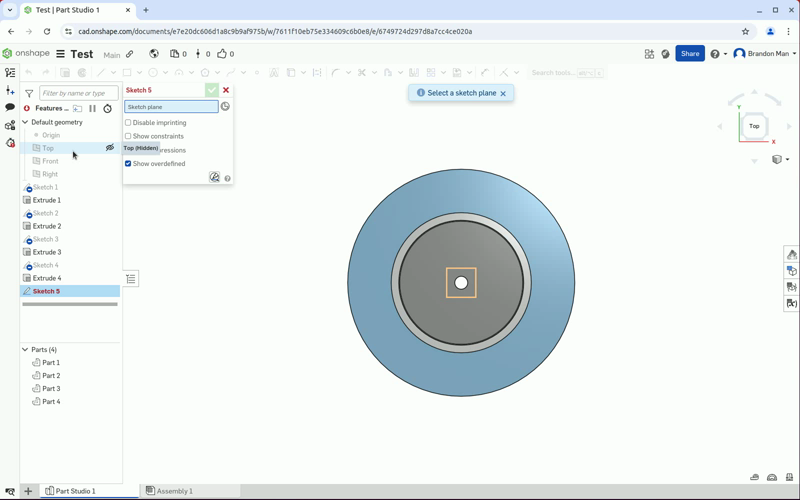
click(73, 150)
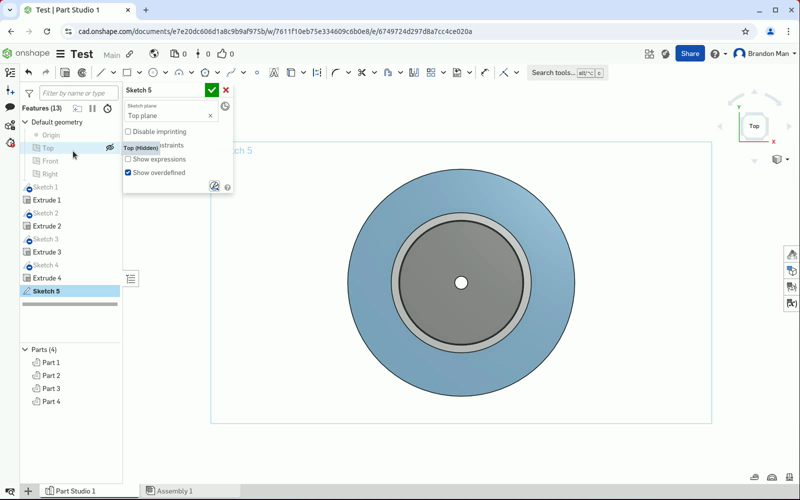
mouse_move(73, 352)
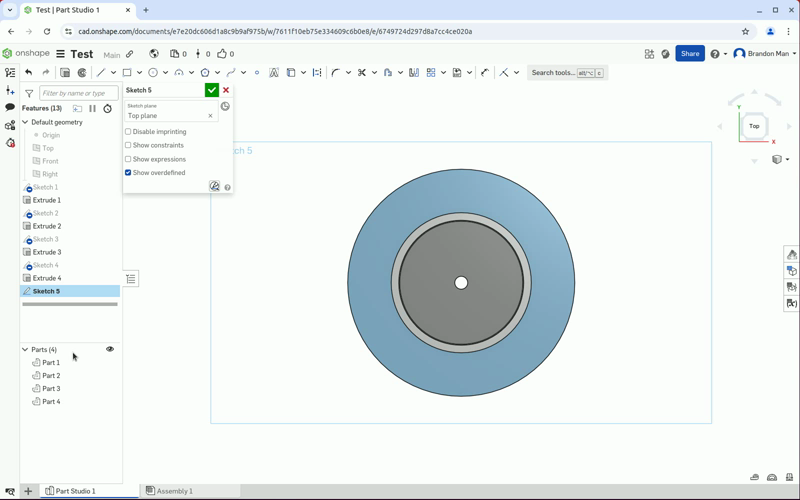
key(y)
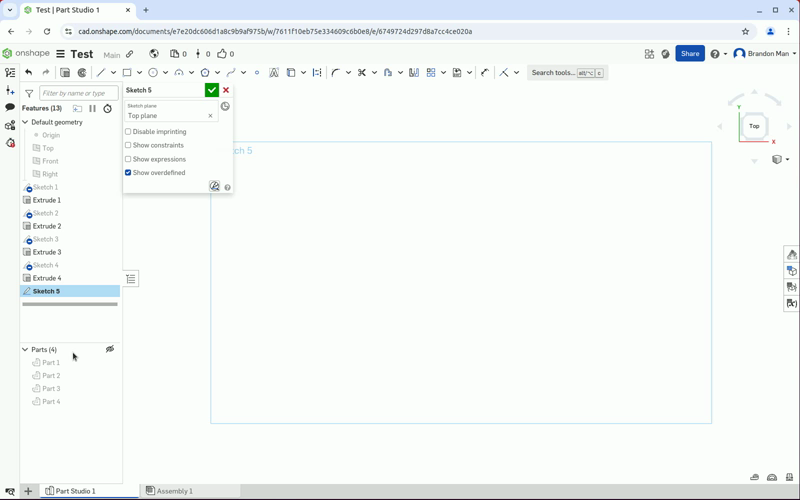
key(c)
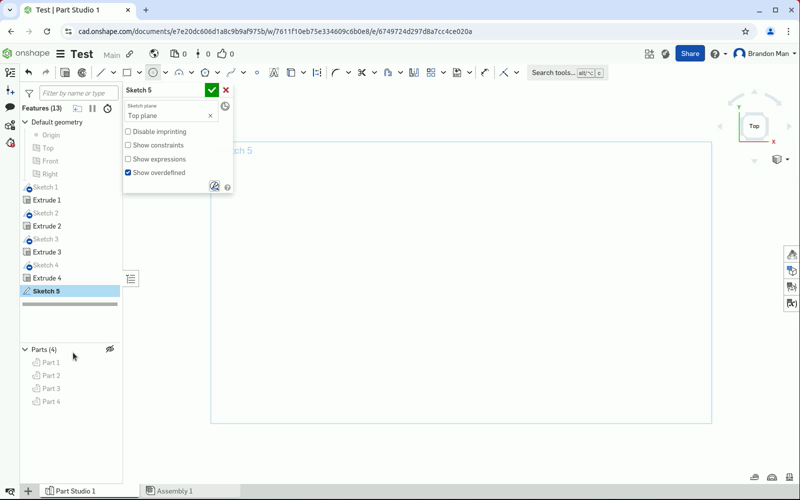
key_down(shift)
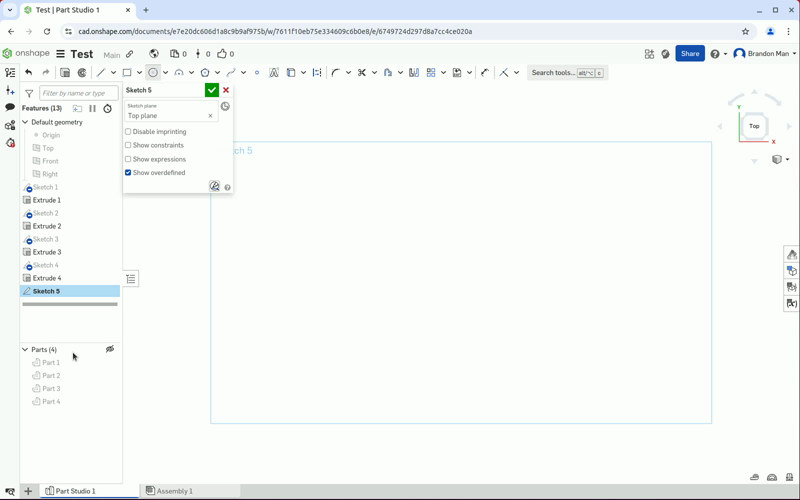
mouse_move(461, 282)
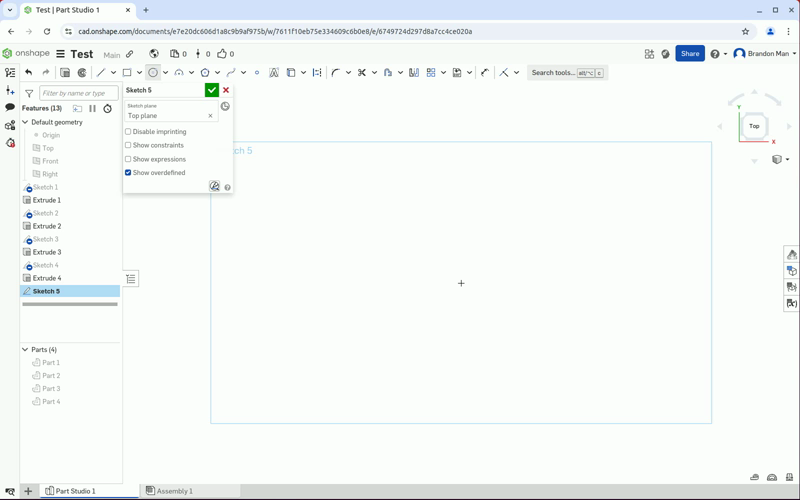
click(461, 282)
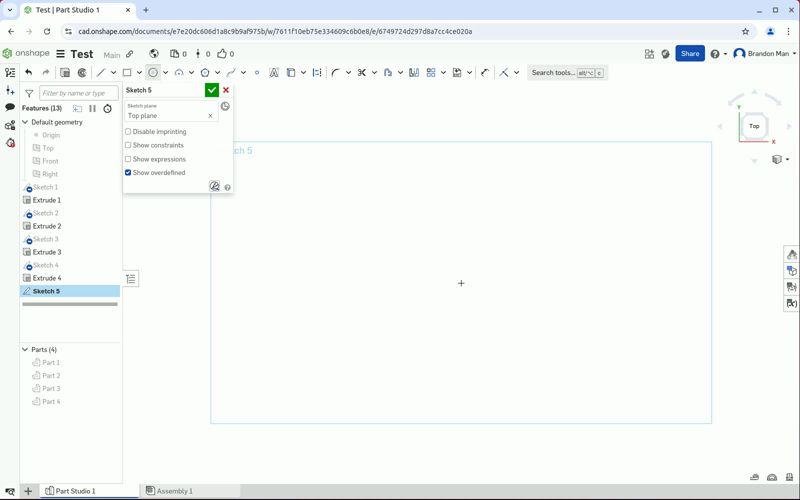
key_up(shift)
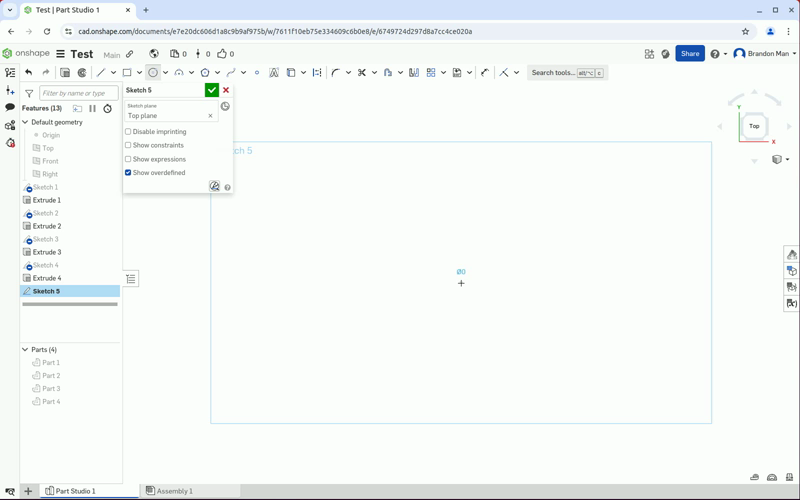
mouse_move(574, 282)
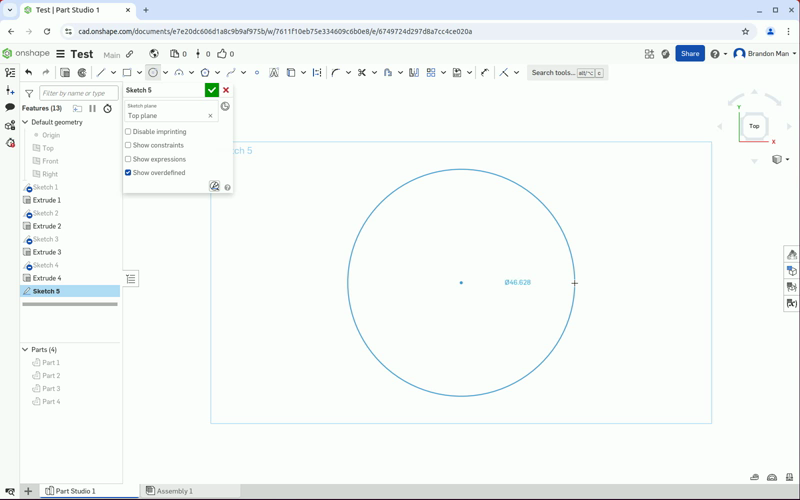
click(574, 282)
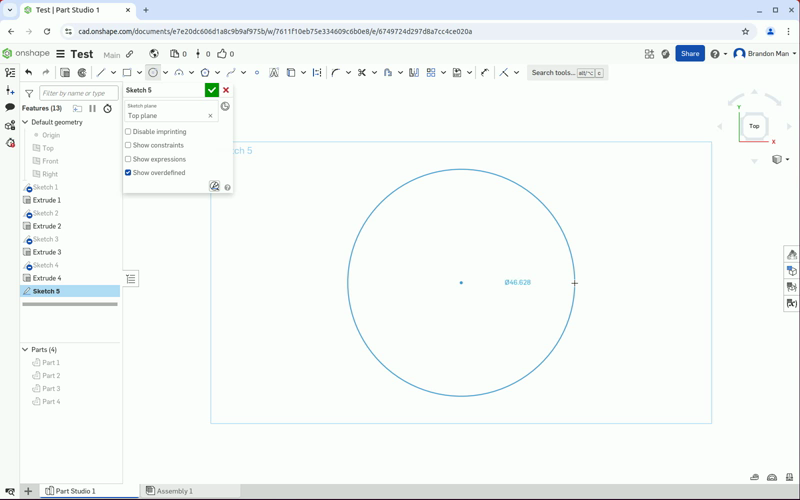
key(esc)
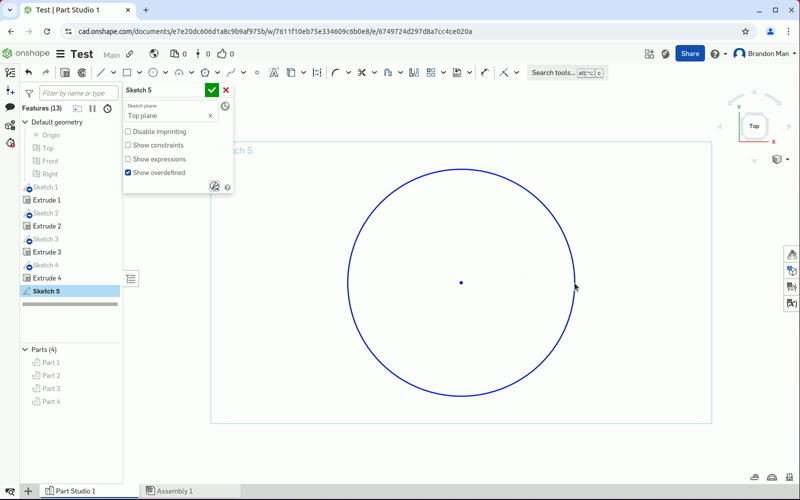
key(c)
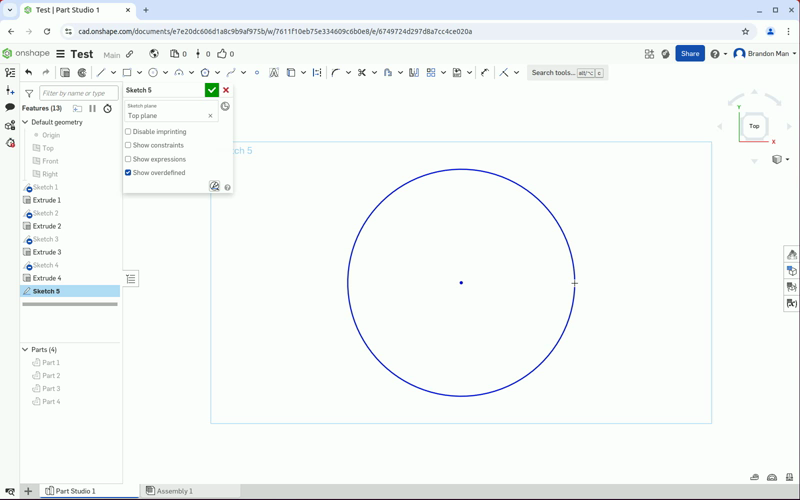
key_down(shift)
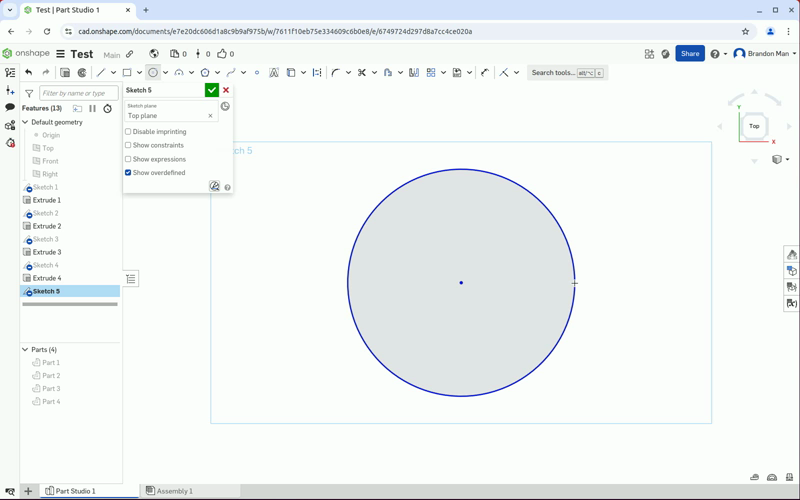
mouse_move(461, 282)
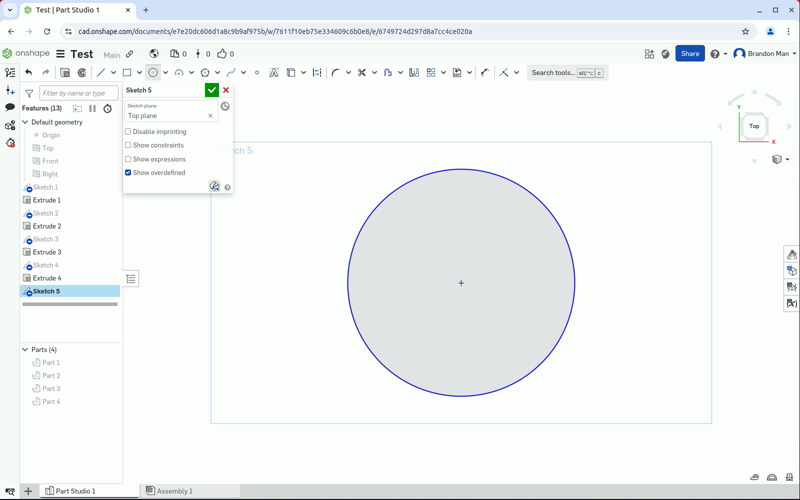
click(461, 282)
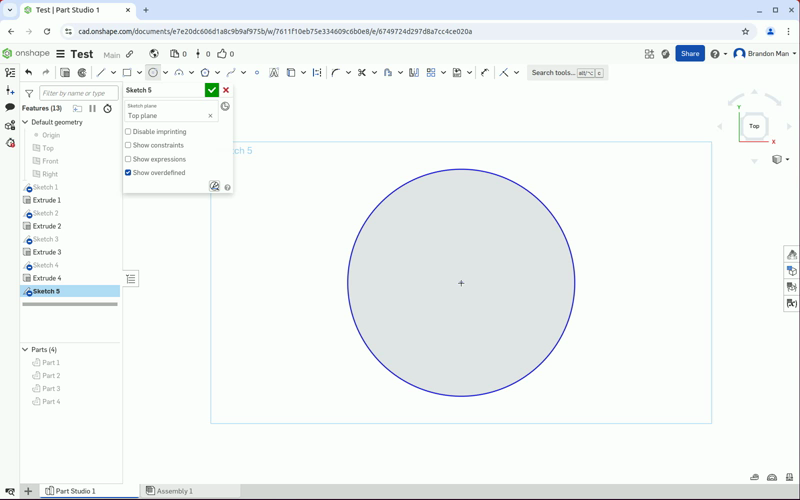
key_up(shift)
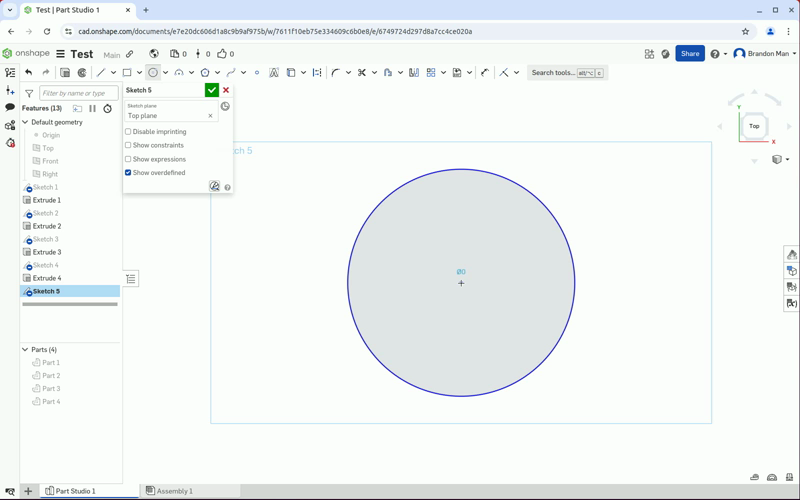
mouse_move(529, 282)
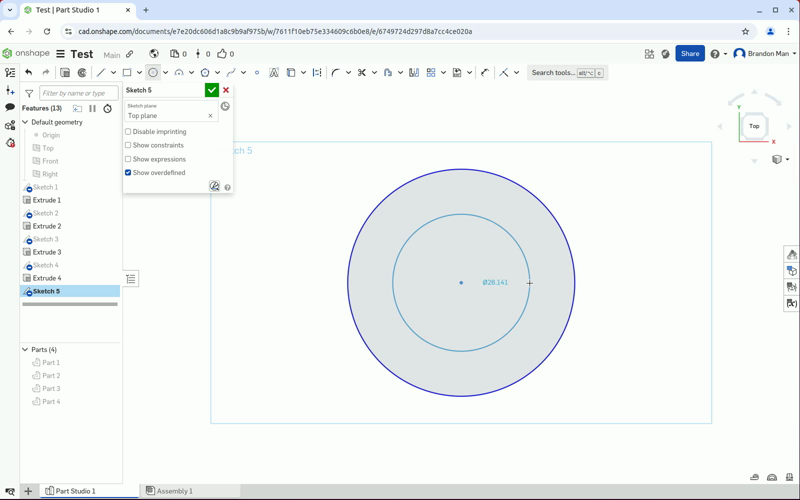
click(529, 282)
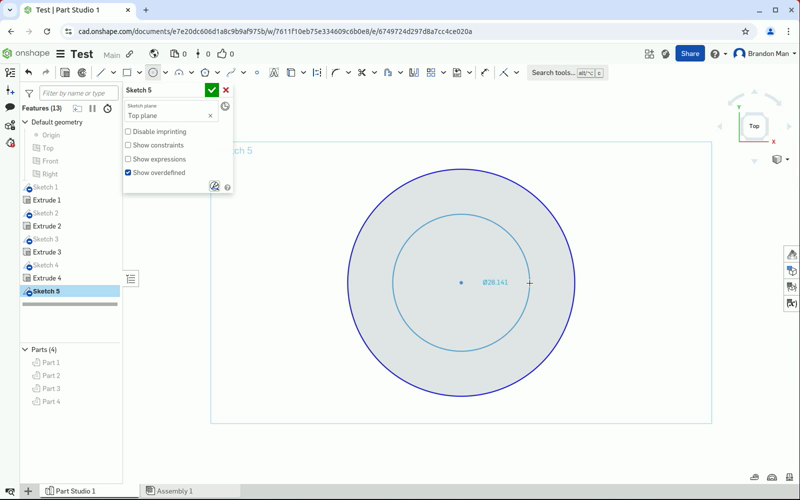
key(esc)
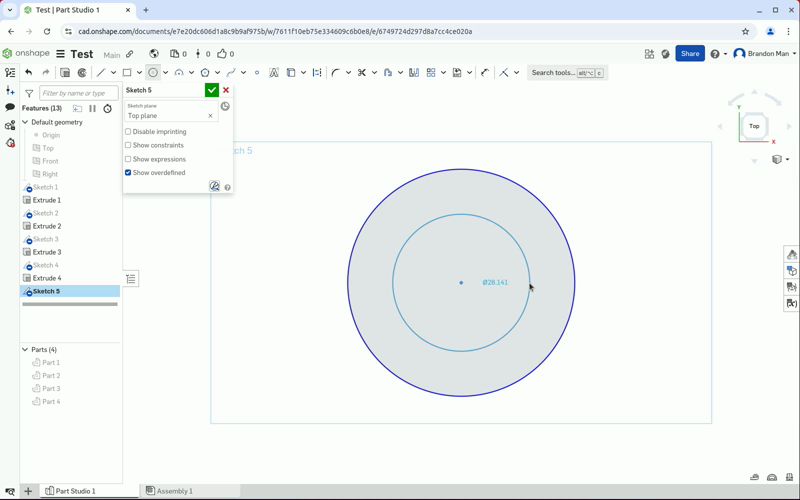
mouse_move(392, 231)
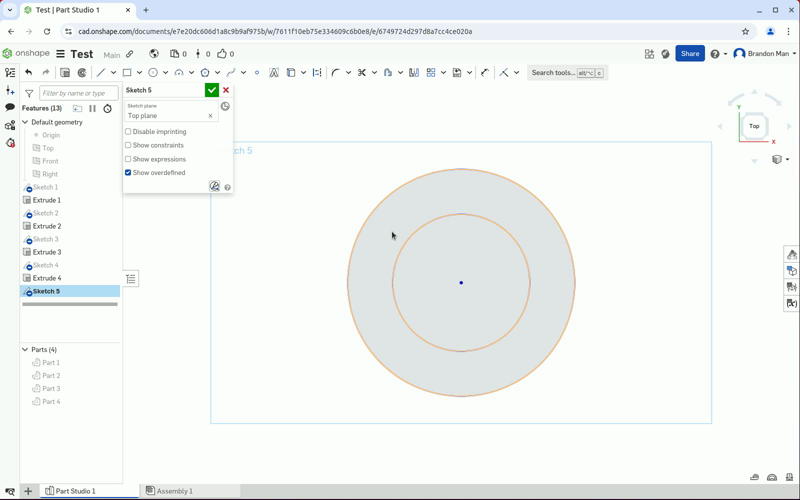
click(392, 231)
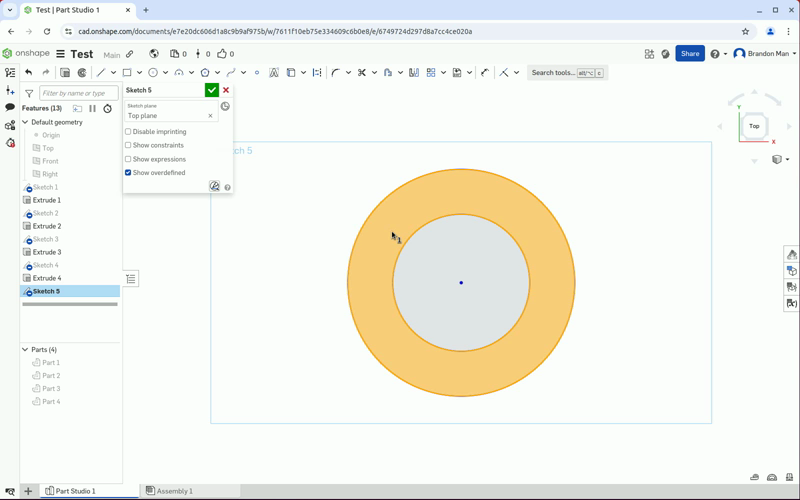
mouse_move(73, 352)
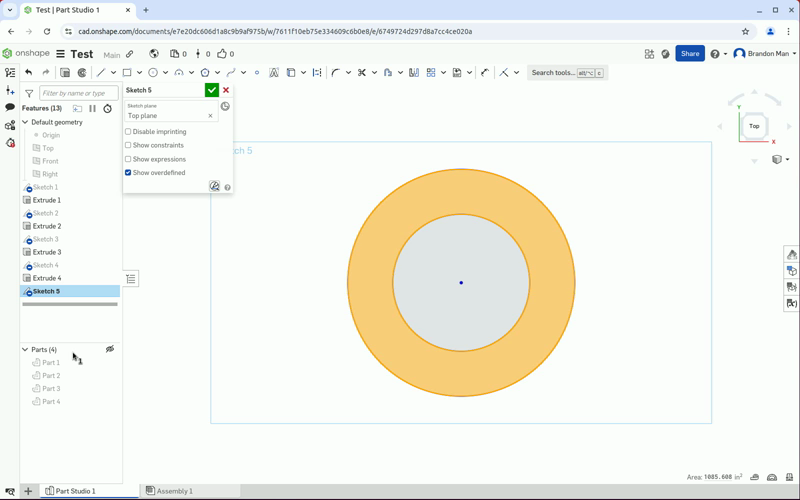
key(shift+y)
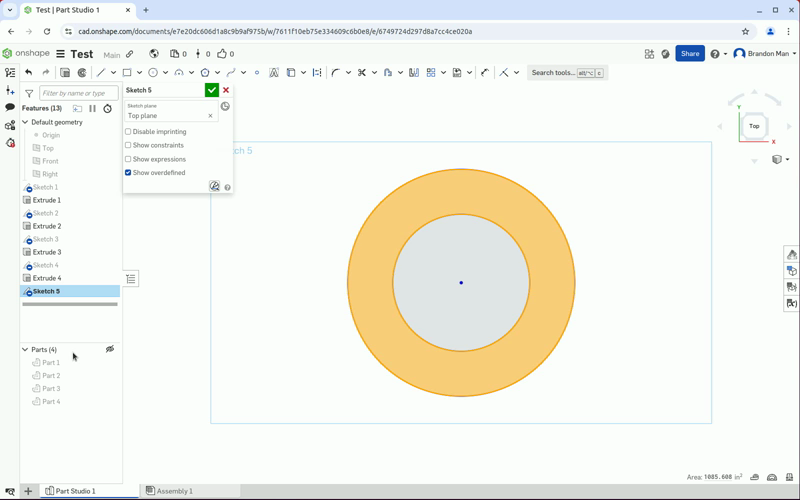
key(shift+e)
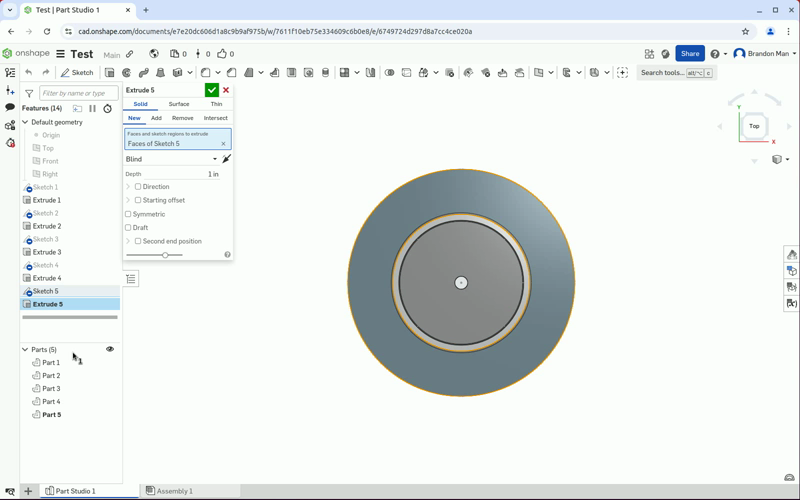
mouse_move(143, 106)
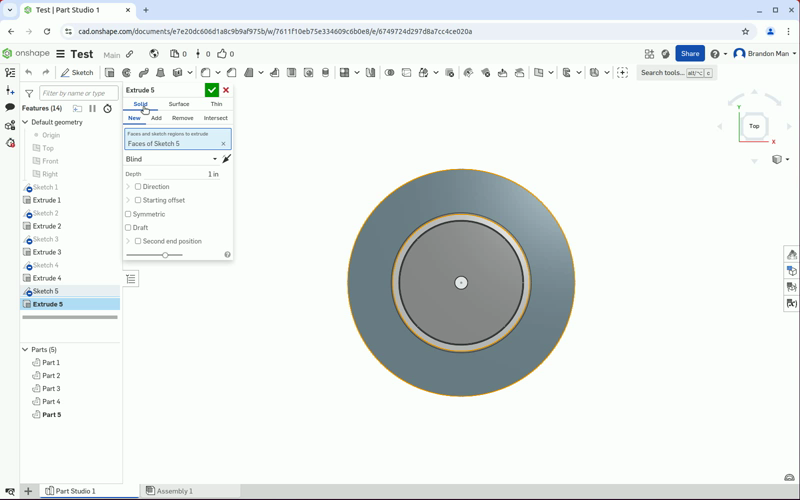
click(143, 106)
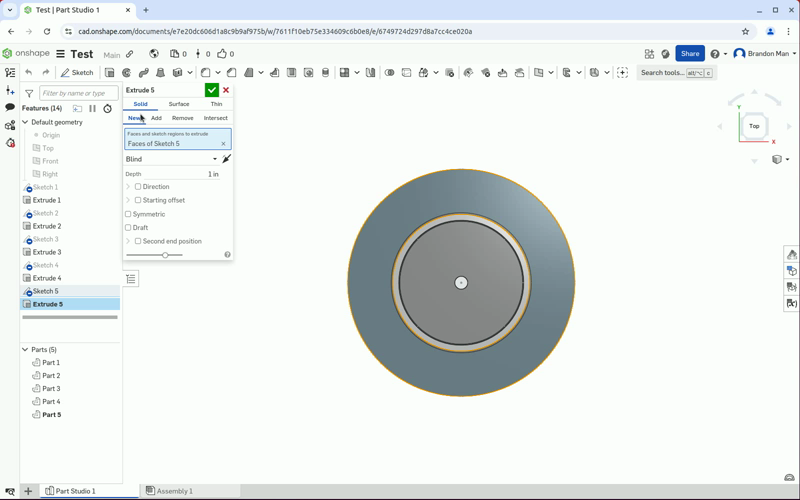
mouse_move(137, 120)
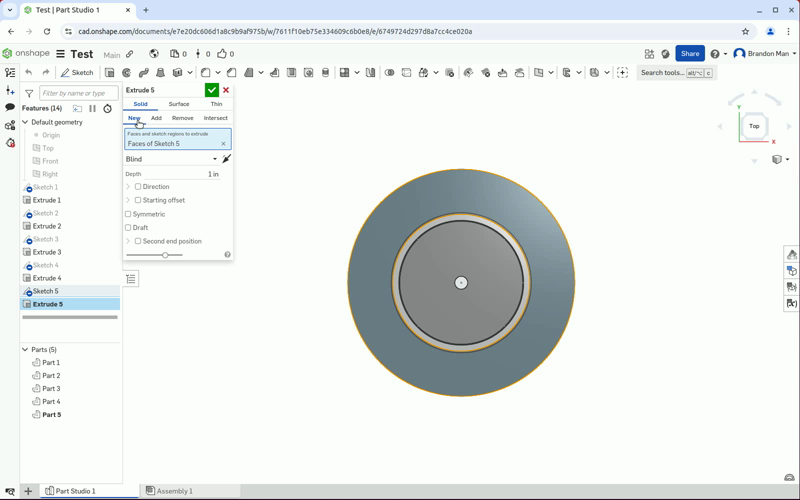
click(137, 120)
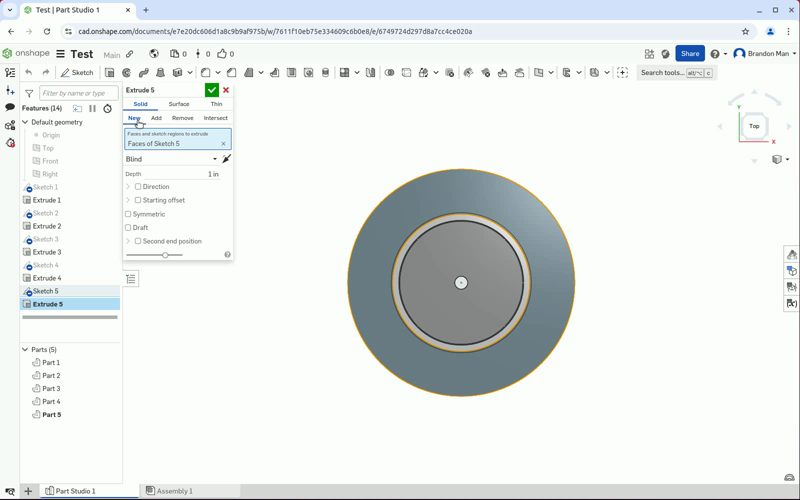
key(tab, 4)
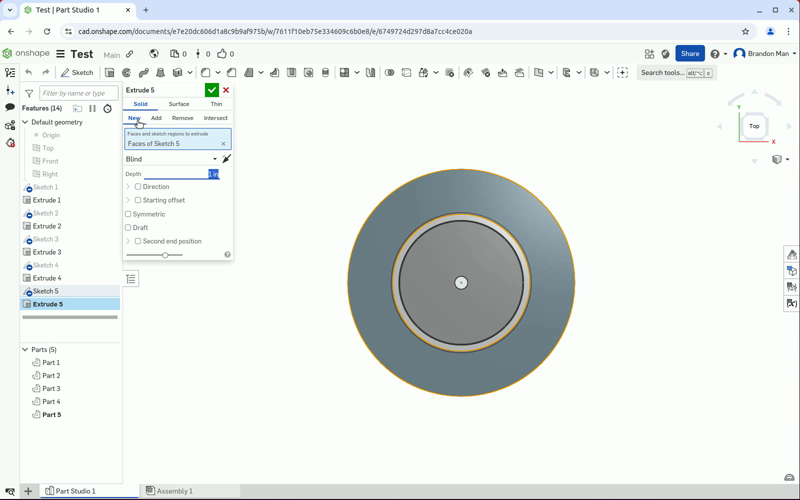
text(1.685)
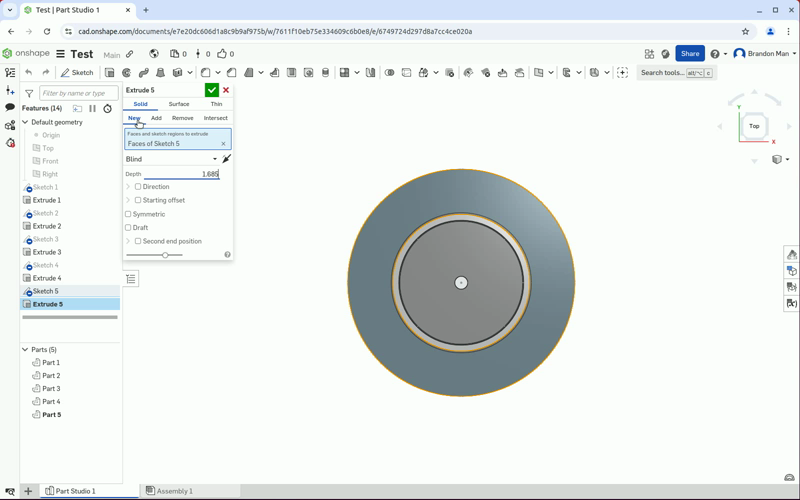
key(enter)
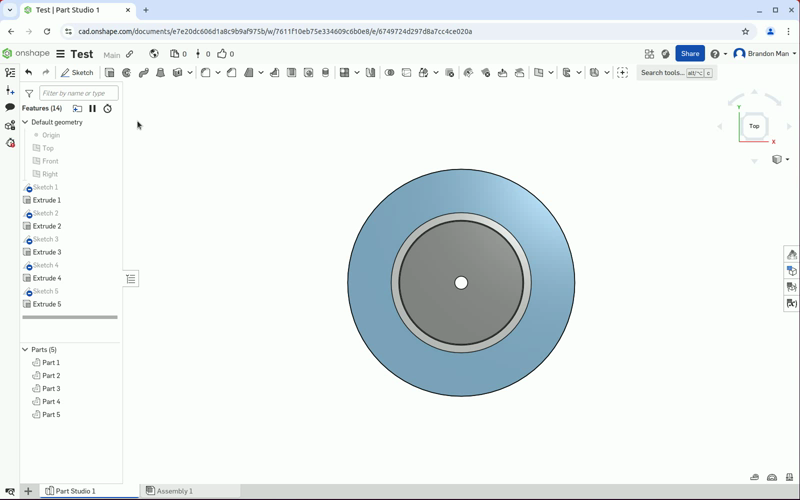
key(shift+h)
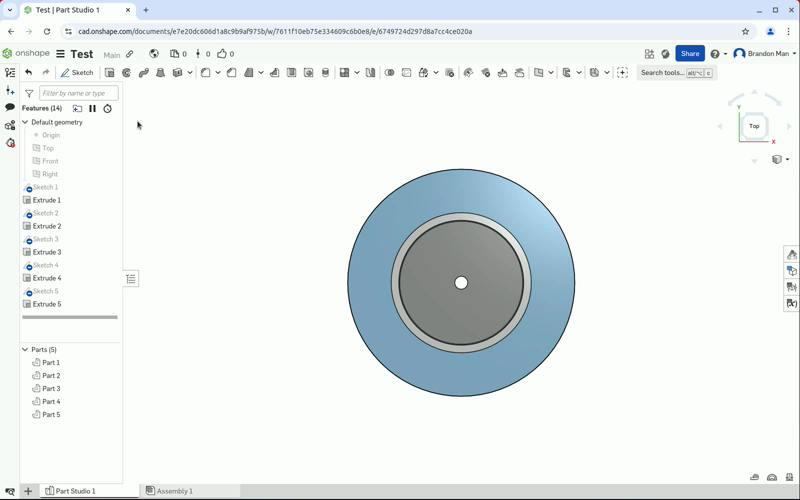
key(shift+h)
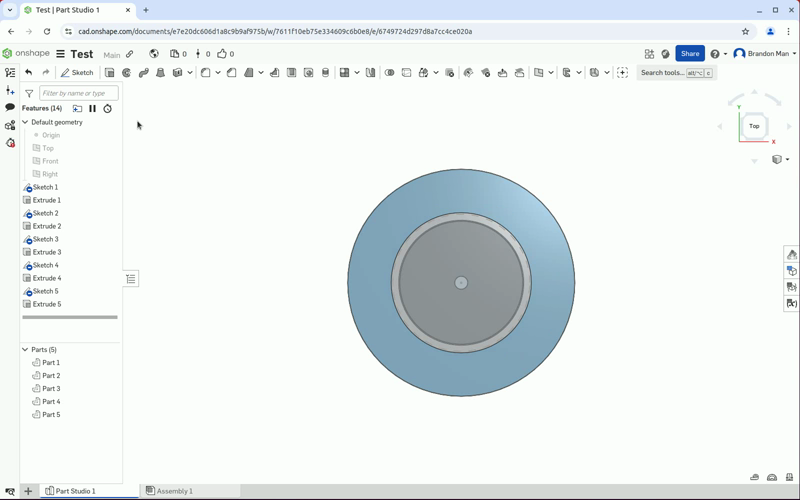
key(shift+7)
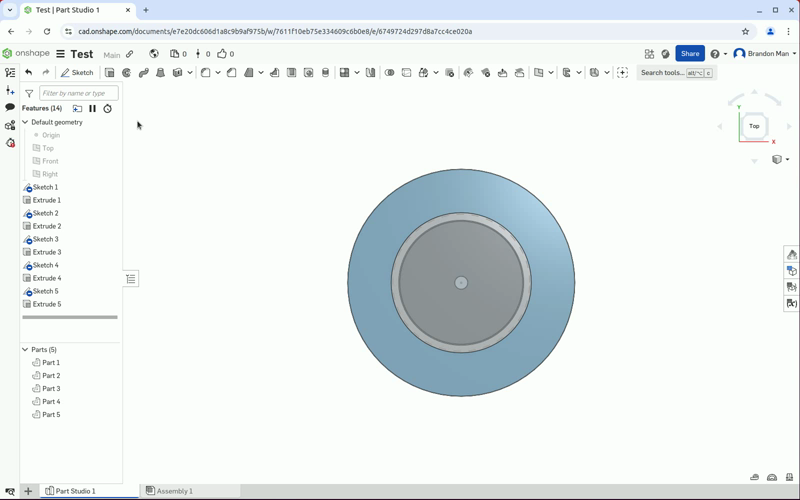
key(up, 3)
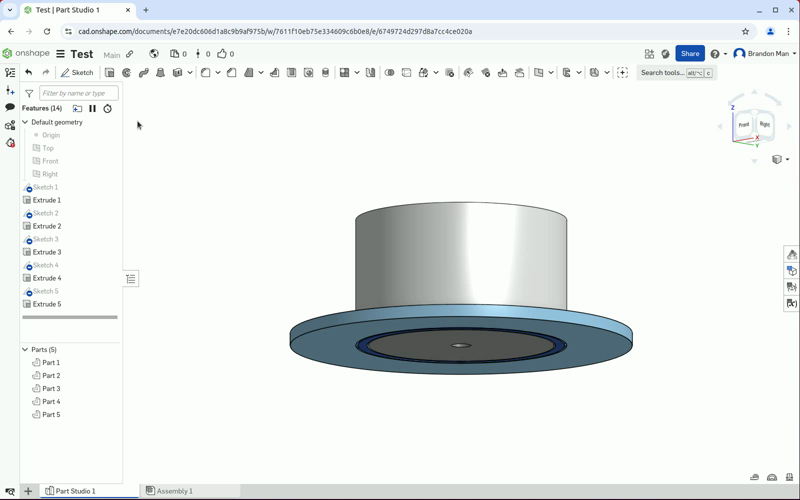
key(left, 3)
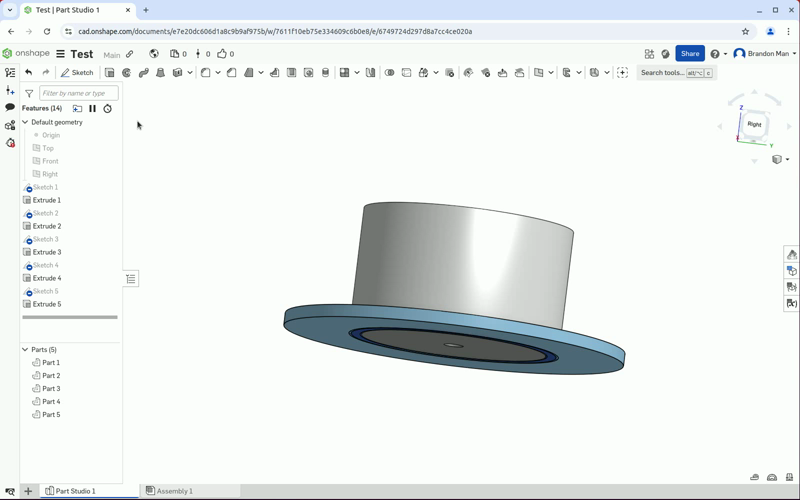
key(right, 3)
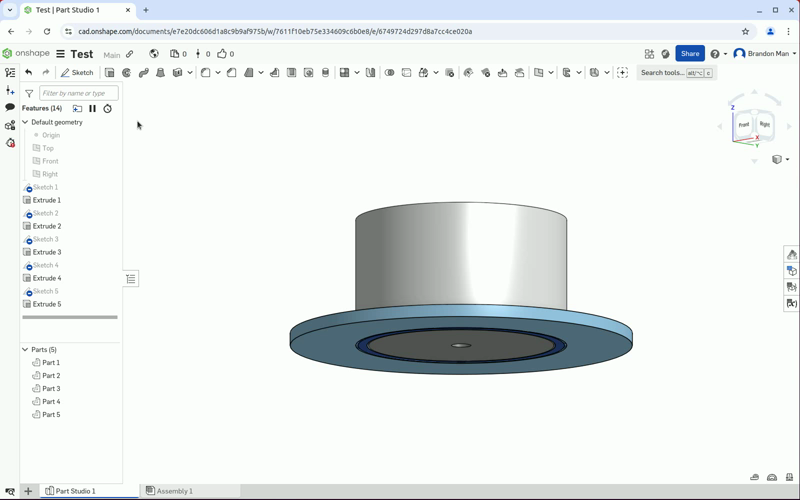
key(down, 3)
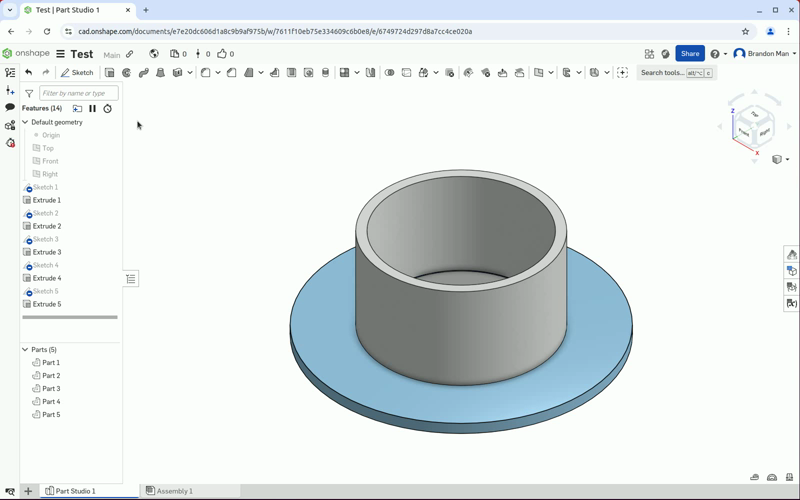
mouse_move(73, 189)
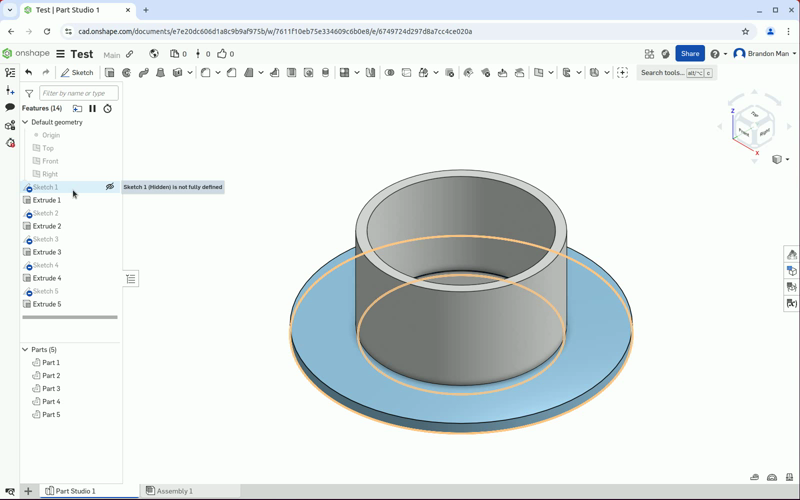
click(73, 189)